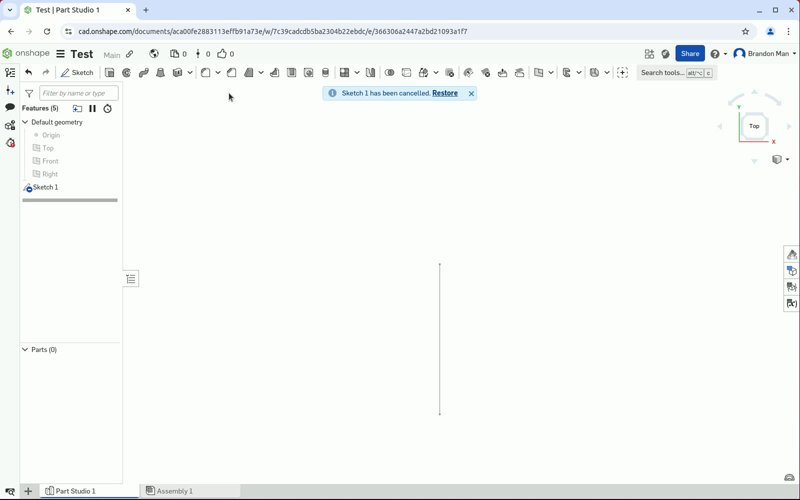
key(shift+h)
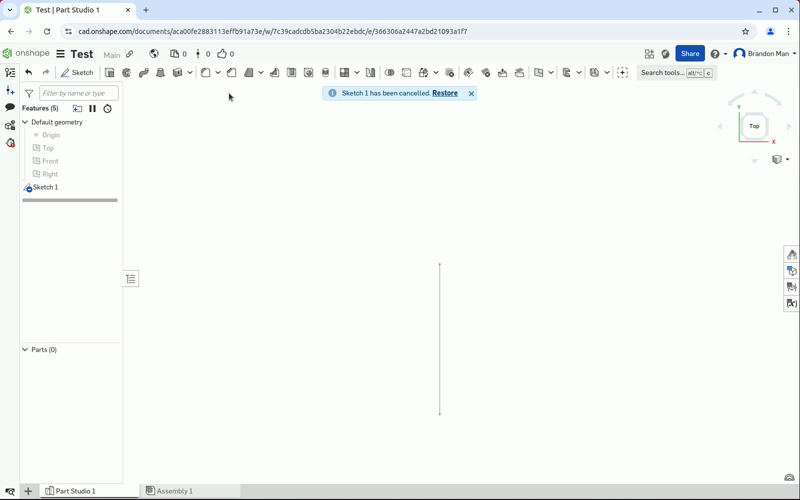
key(shift+s)
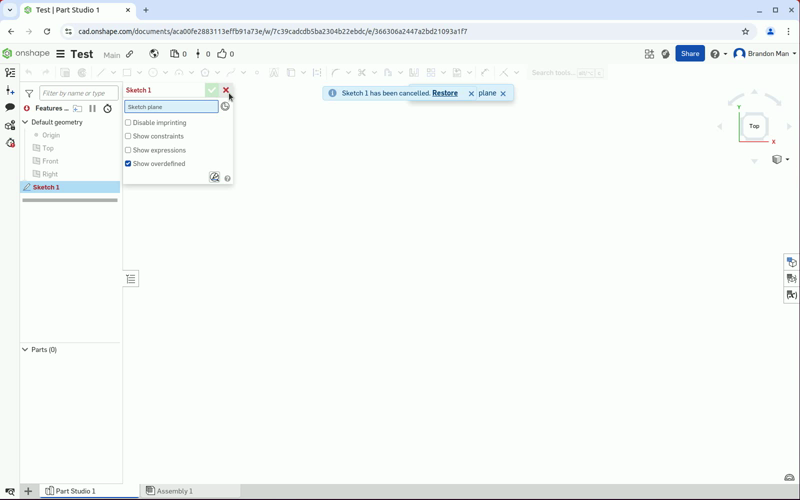
mouse_move(73, 150)
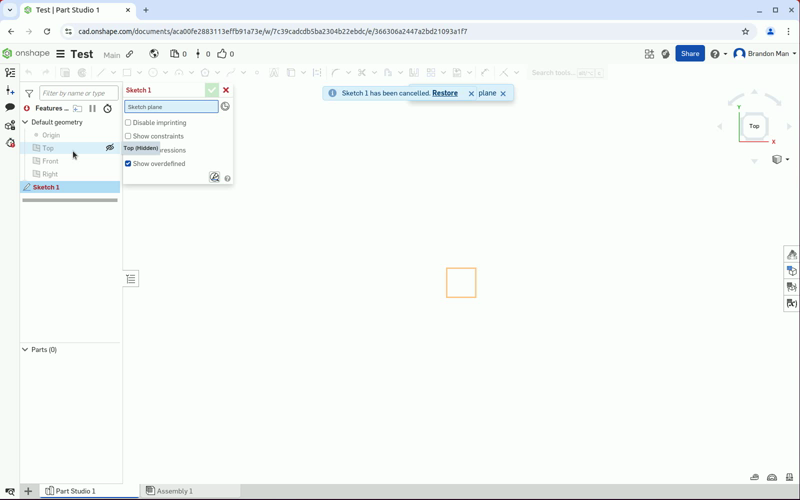
click(73, 150)
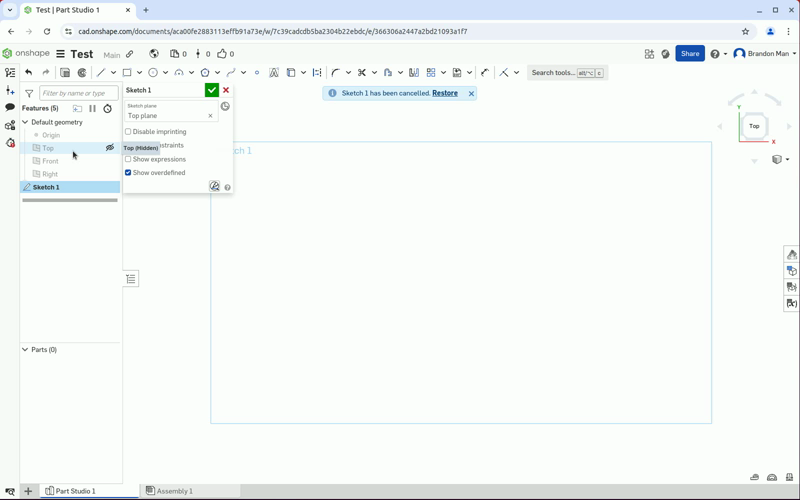
mouse_move(73, 352)
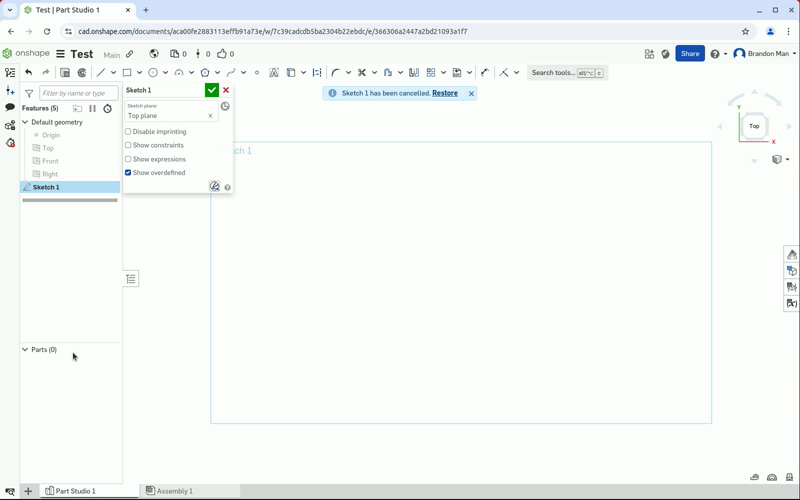
key(y)
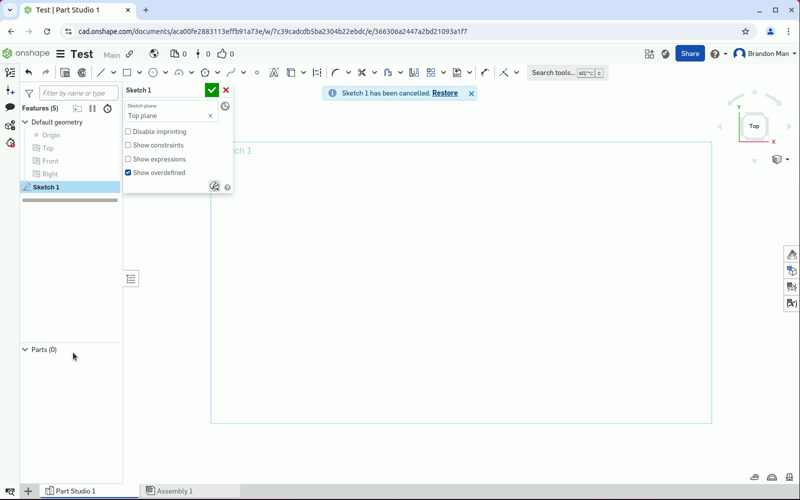
key(l)
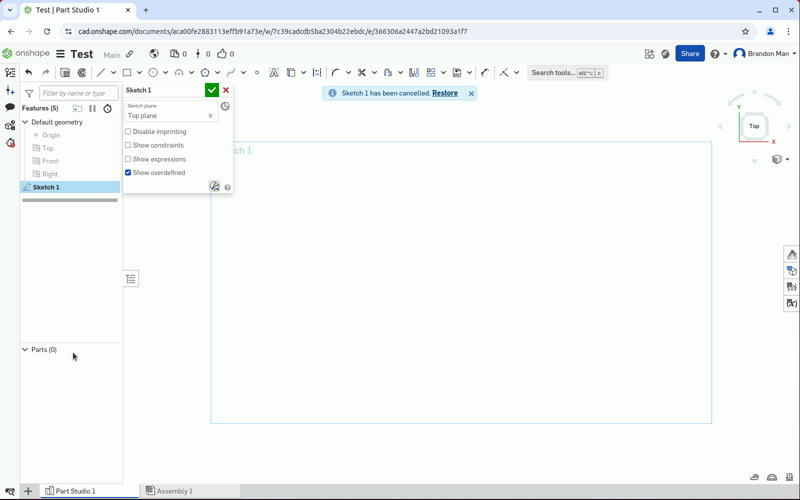
key_down(shift)
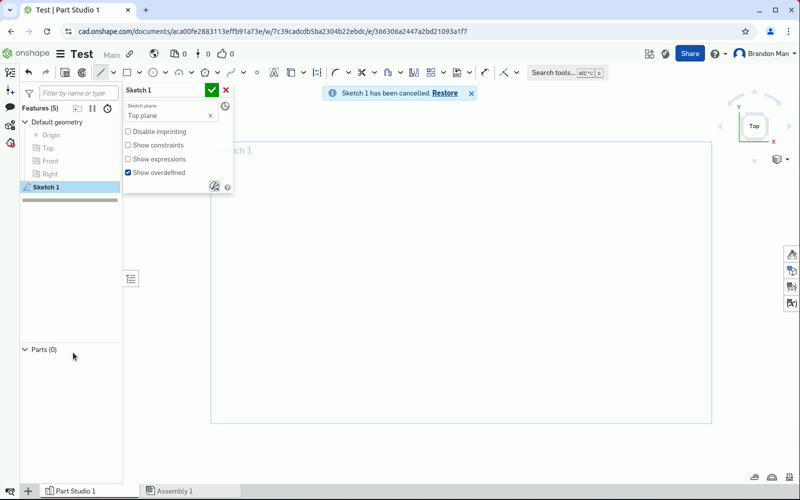
mouse_move(348, 395)
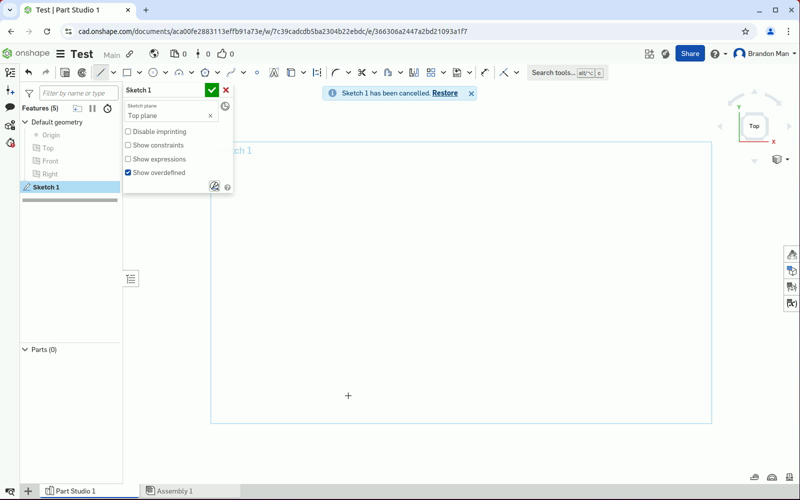
click(348, 395)
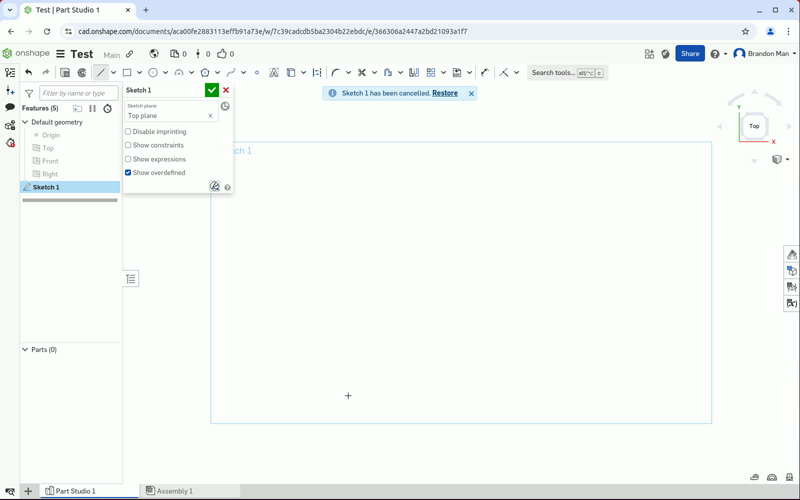
key_up(shift)
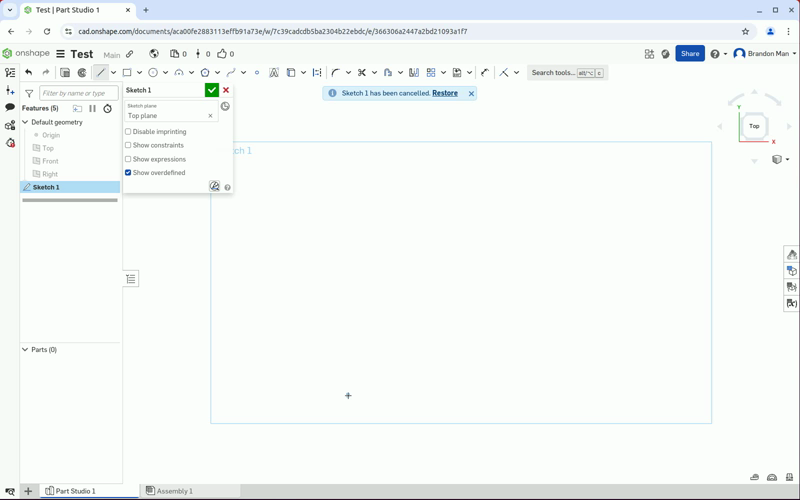
key_down(shift)
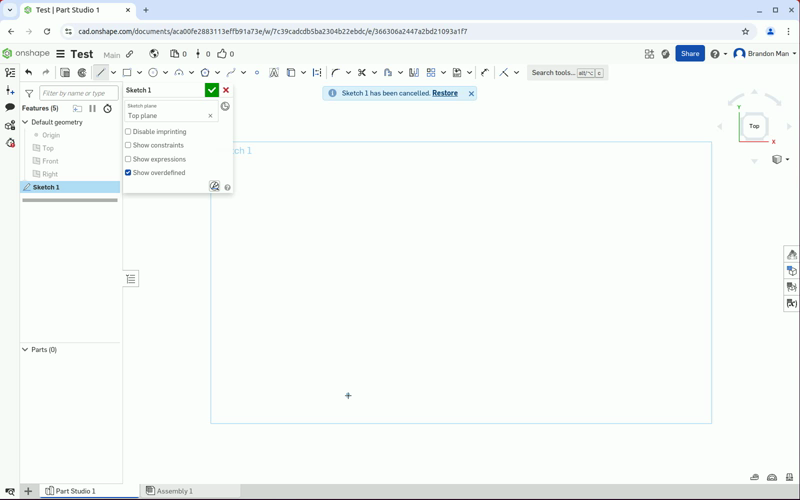
mouse_move(572, 395)
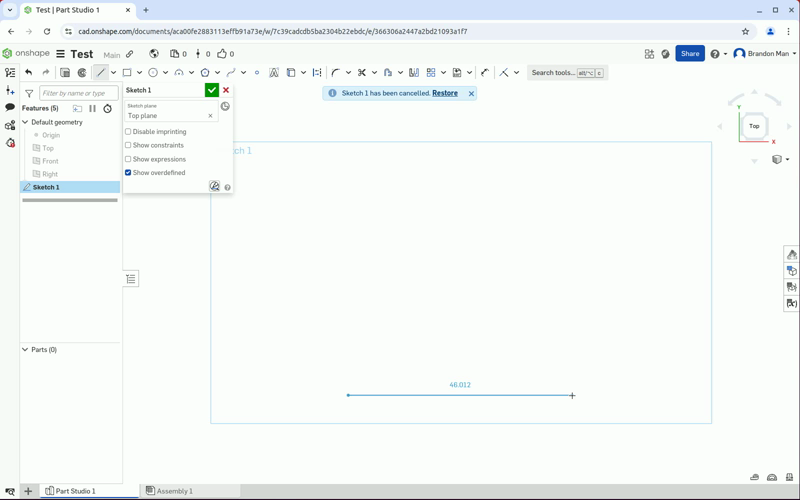
click(572, 395)
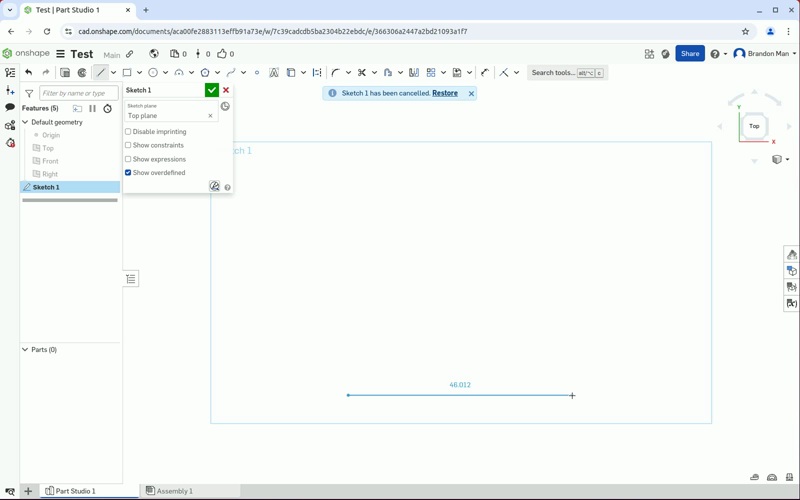
key_up(shift)
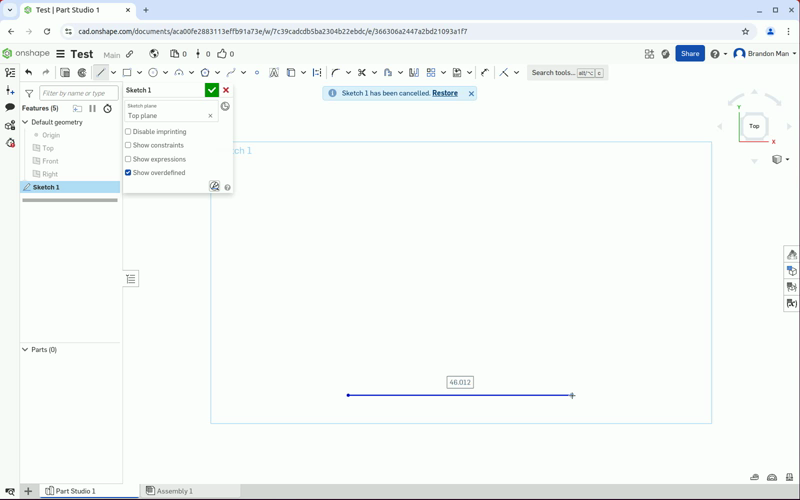
key_down(shift)
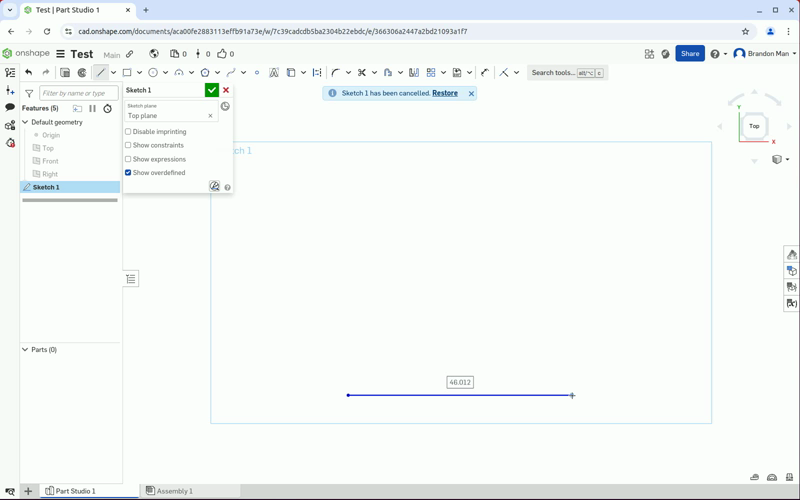
mouse_move(572, 171)
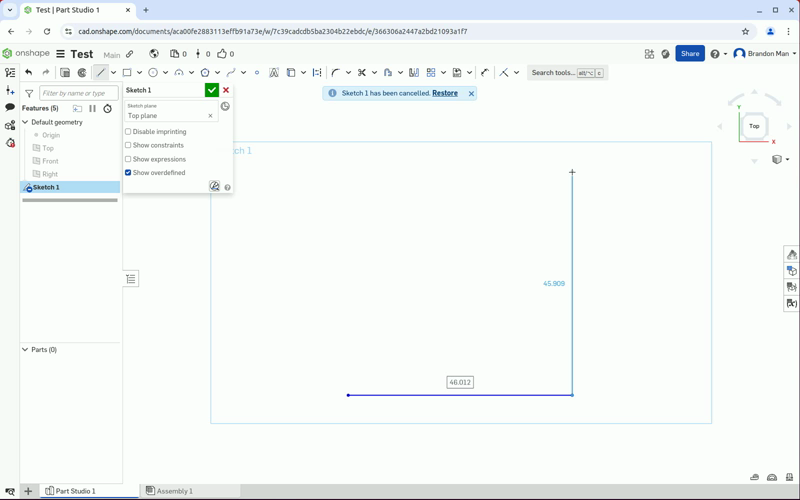
click(572, 171)
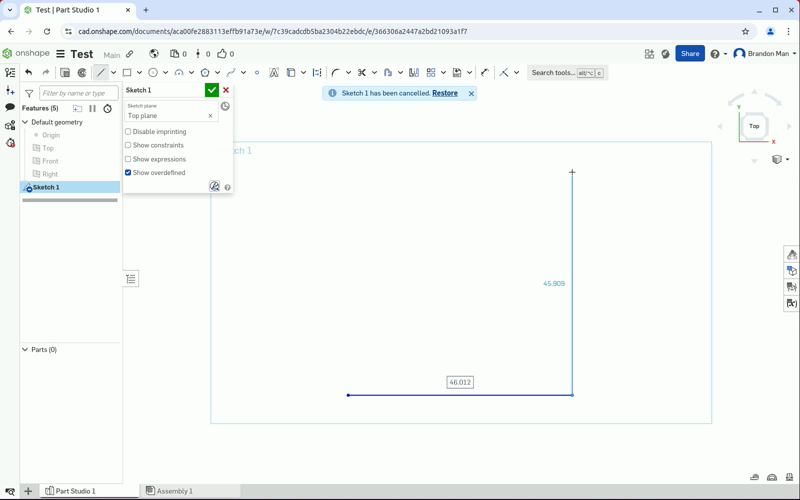
key_up(shift)
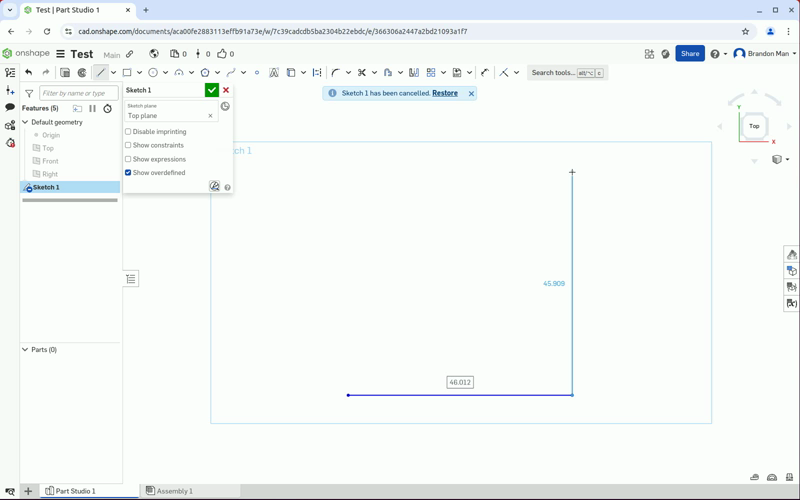
key_down(shift)
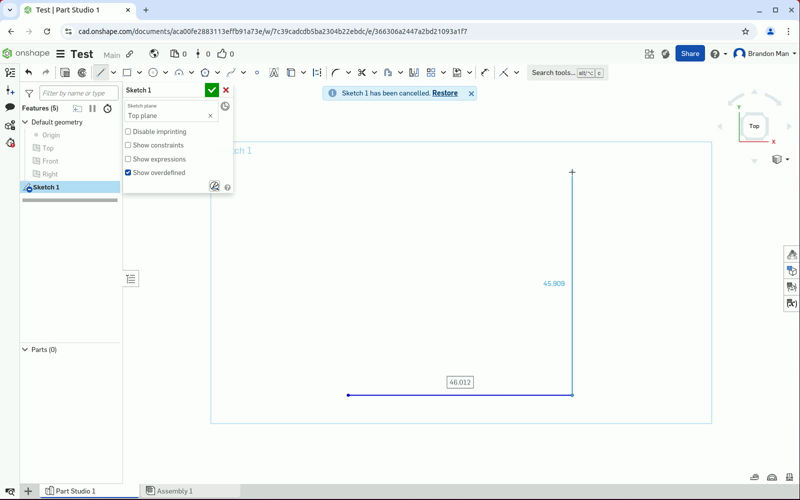
mouse_move(506, 171)
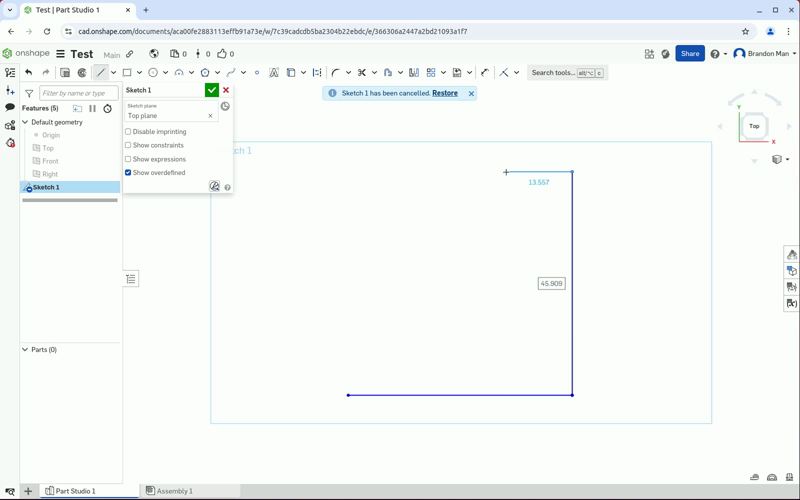
click(506, 171)
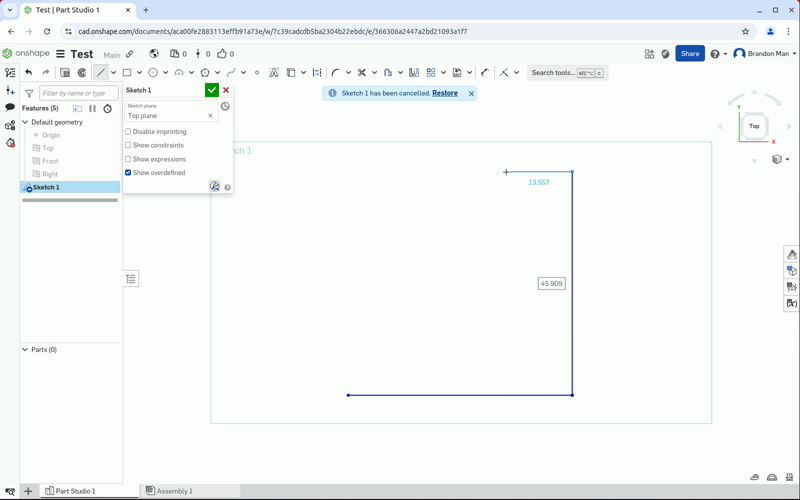
key_up(shift)
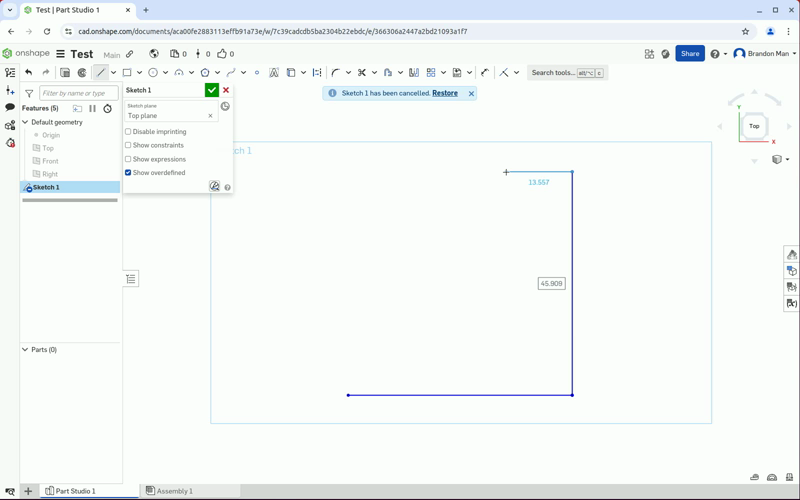
key_down(shift)
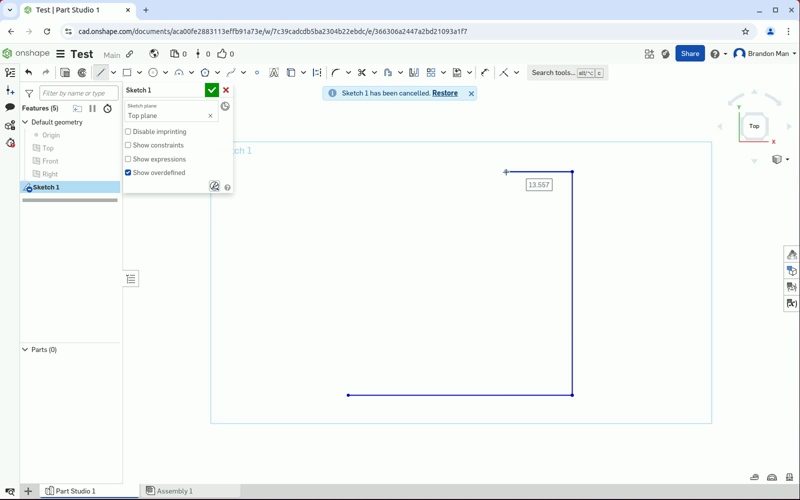
mouse_move(348, 171)
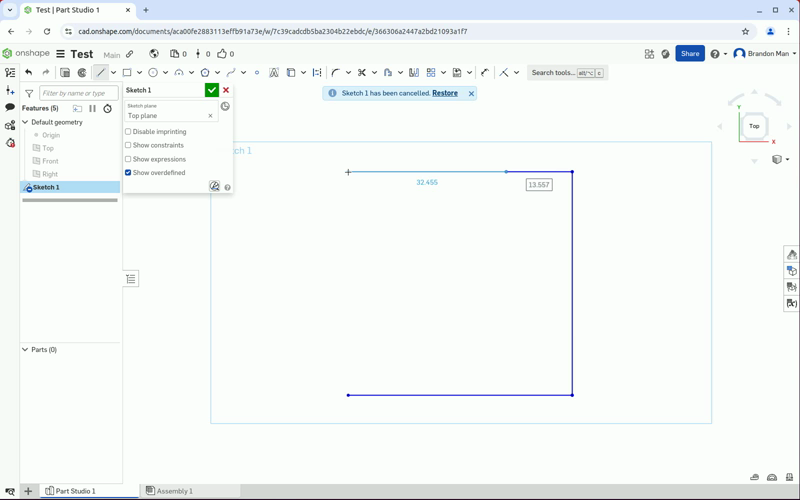
click(348, 171)
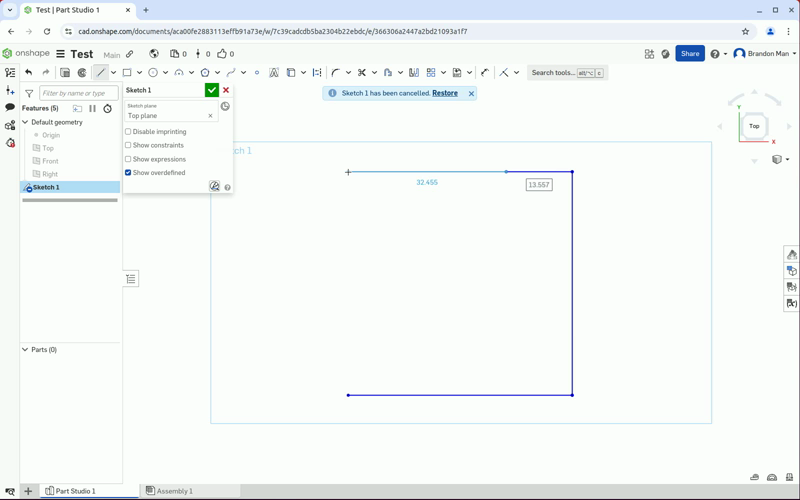
key_up(shift)
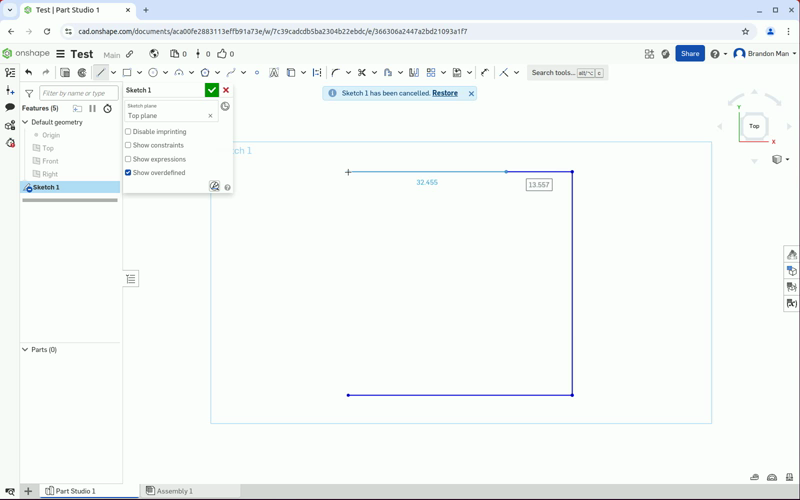
key_down(shift)
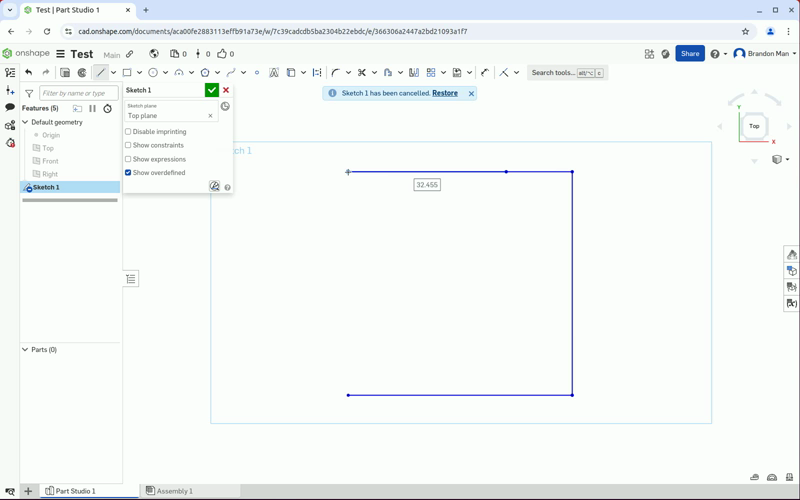
mouse_move(348, 395)
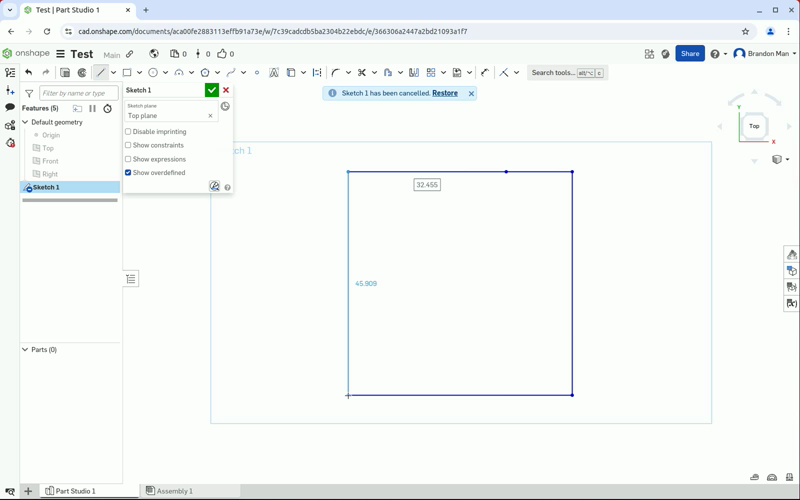
key_up(shift)
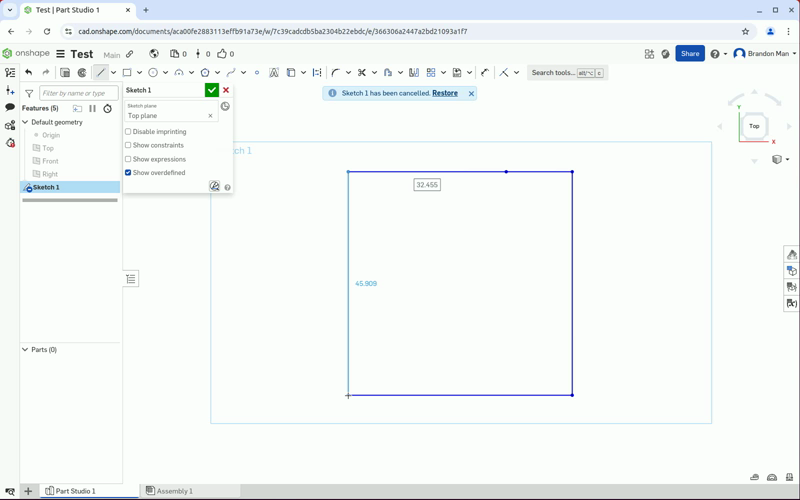
click(348, 395)
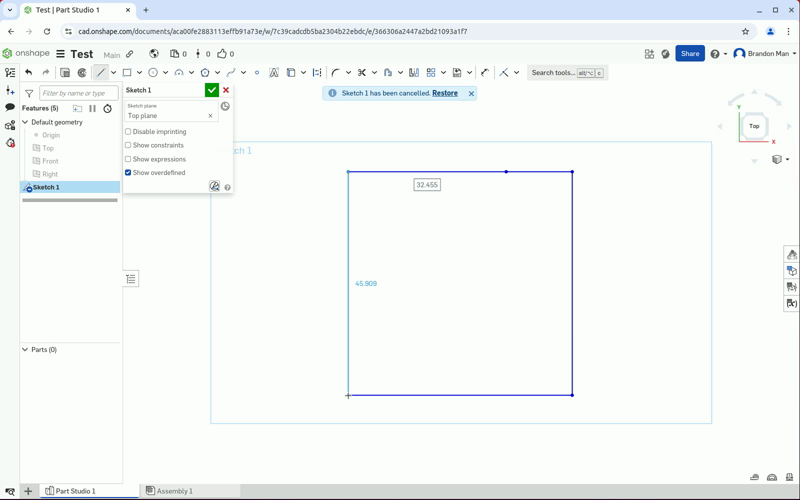
key(esc)
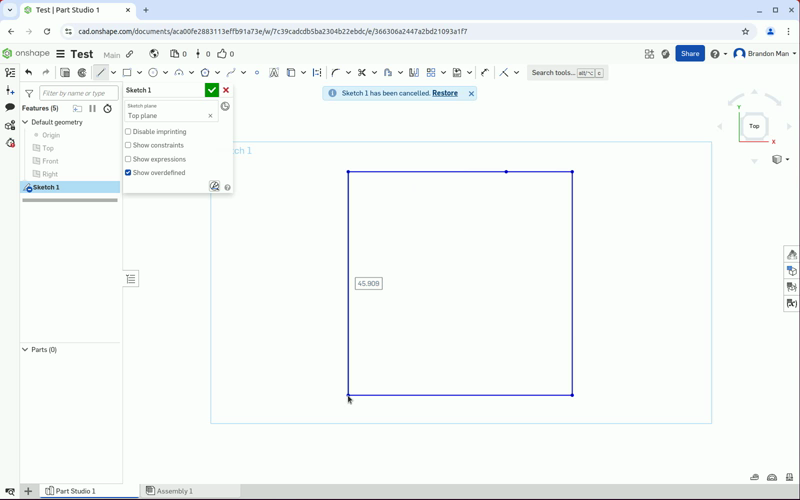
key(l)
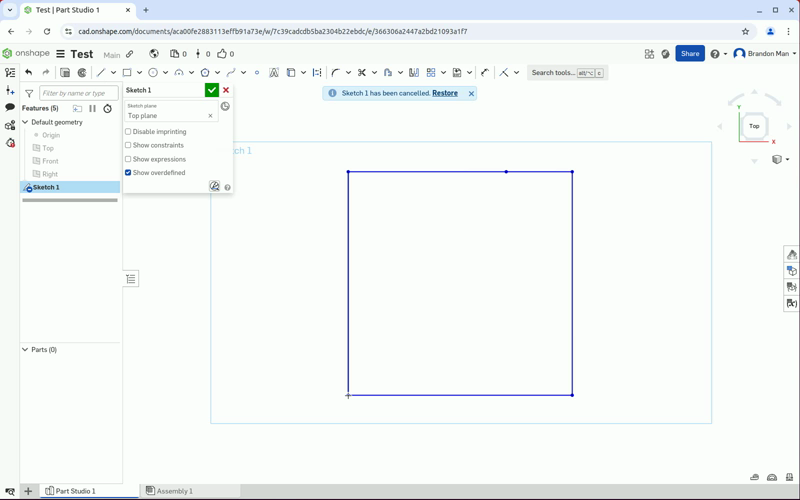
key_down(shift)
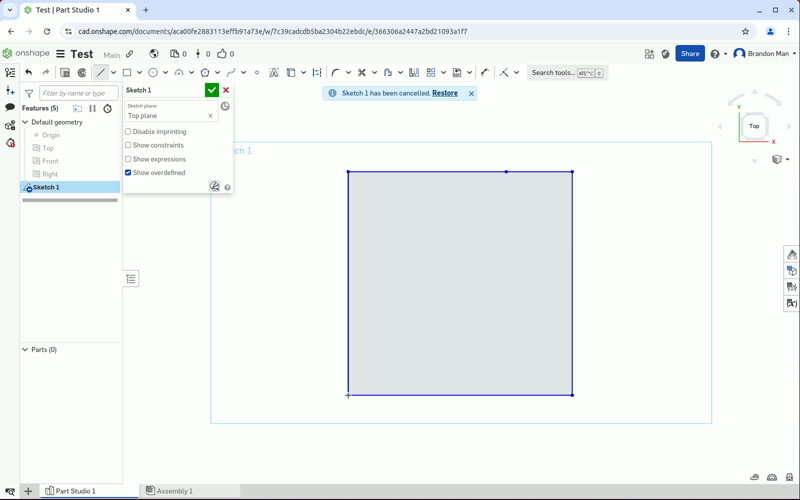
mouse_move(350, 393)
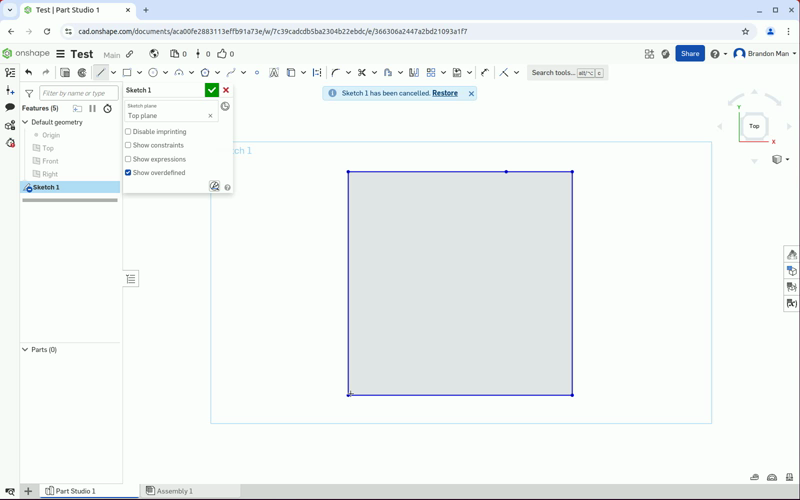
scroll(6)
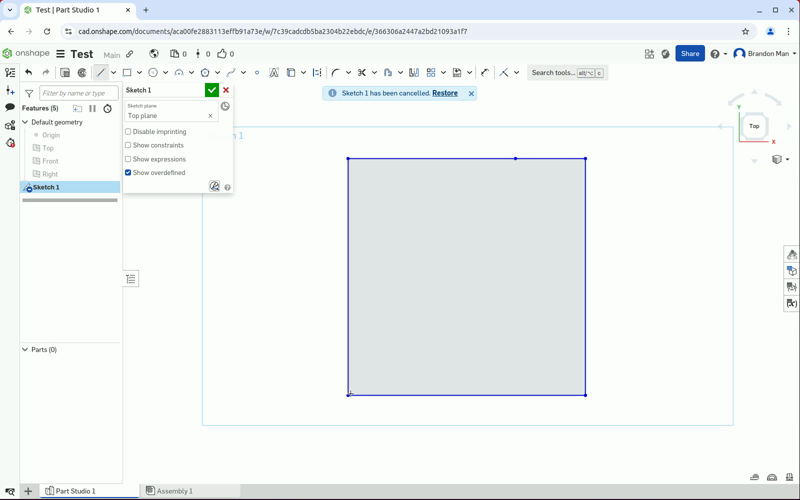
scroll(6)
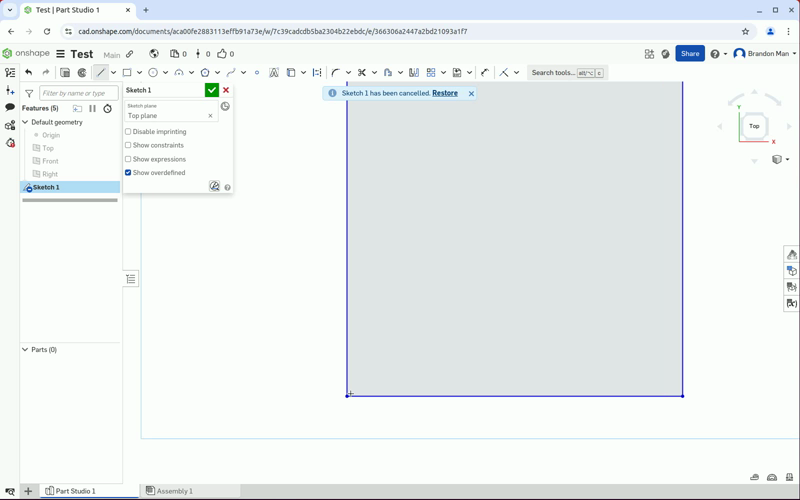
scroll(6)
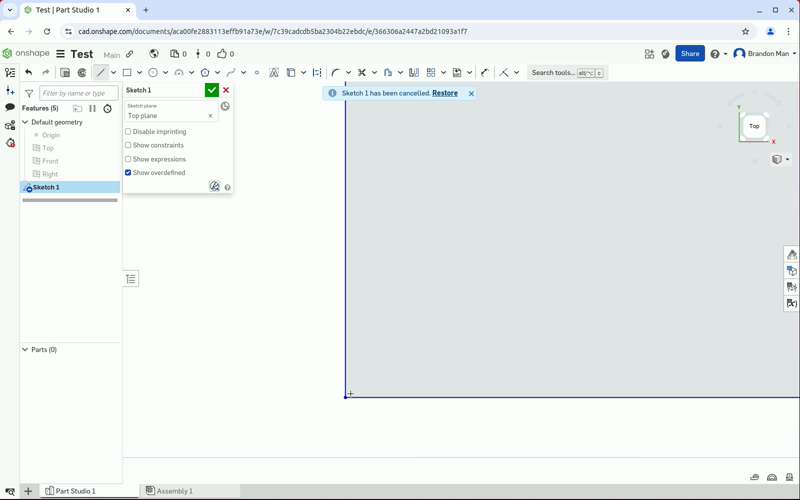
scroll(6)
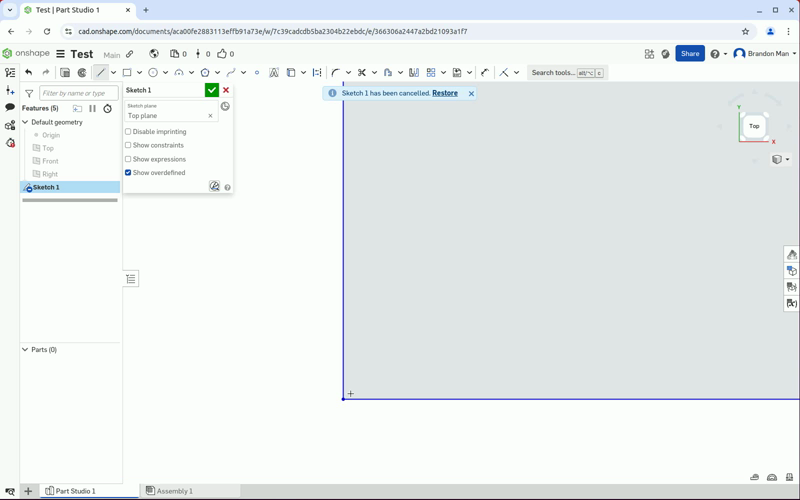
scroll(6)
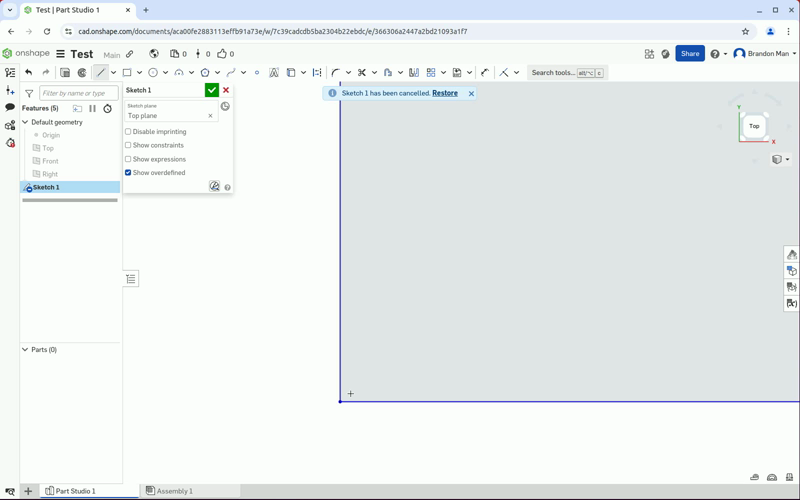
scroll(6)
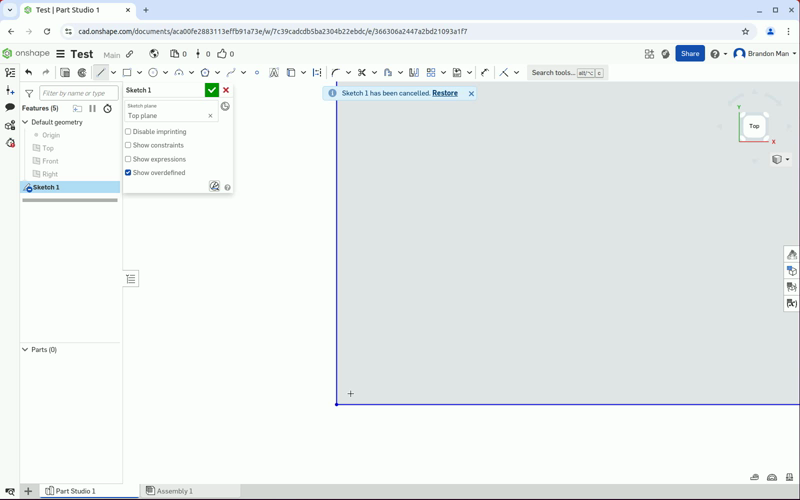
scroll(6)
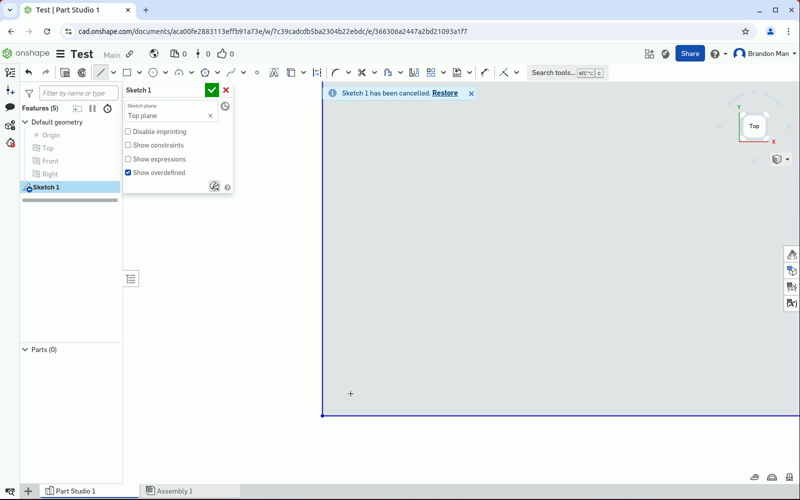
click(350, 393)
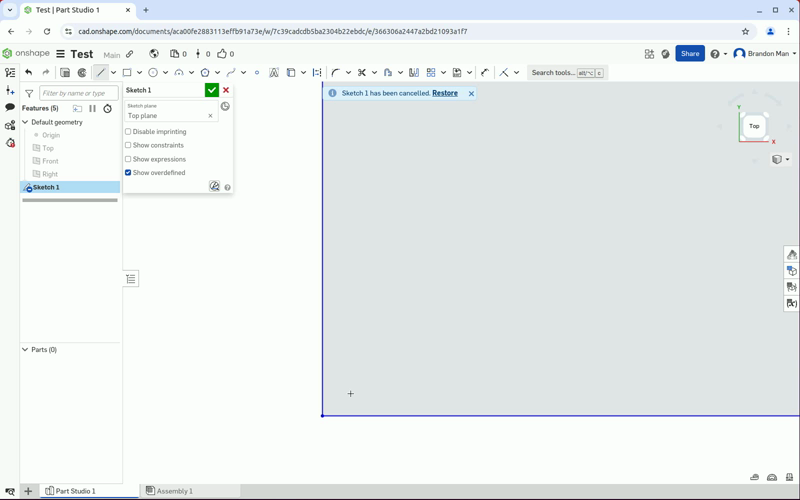
scroll(-6)
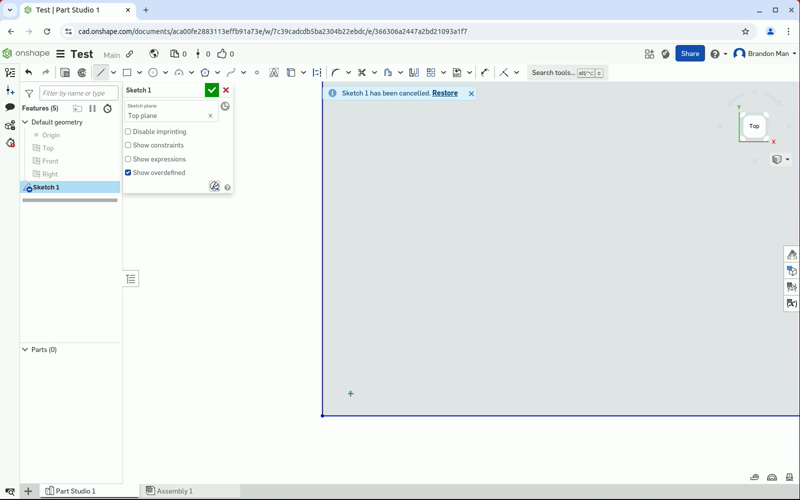
scroll(-6)
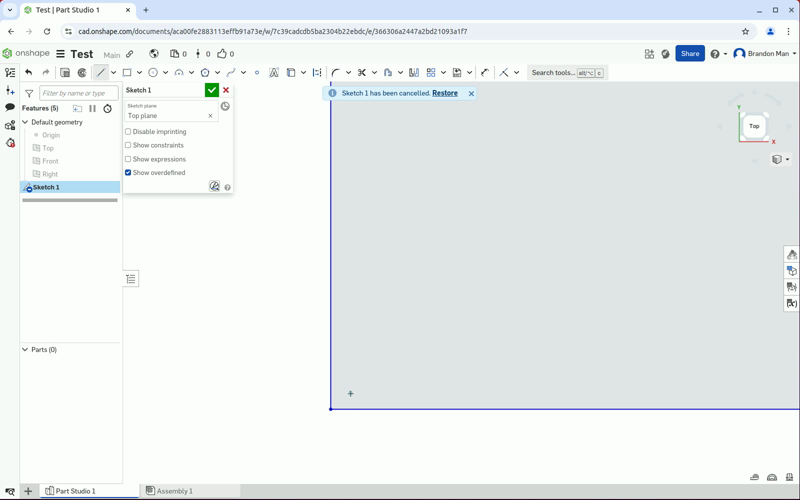
scroll(-6)
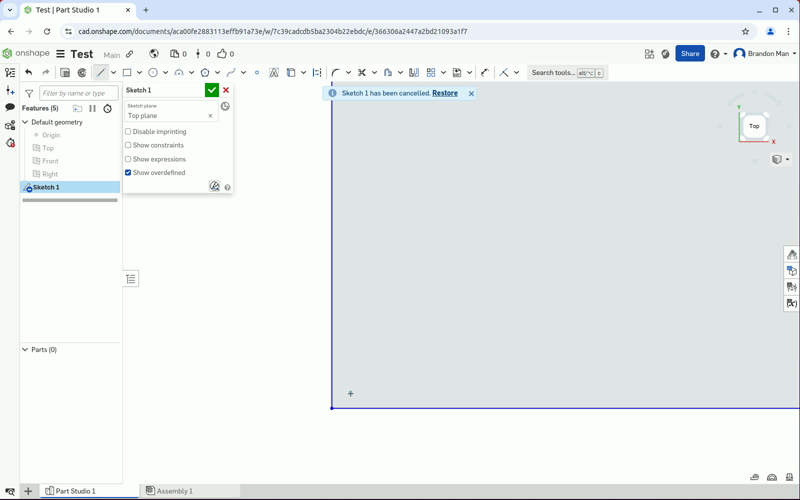
scroll(-6)
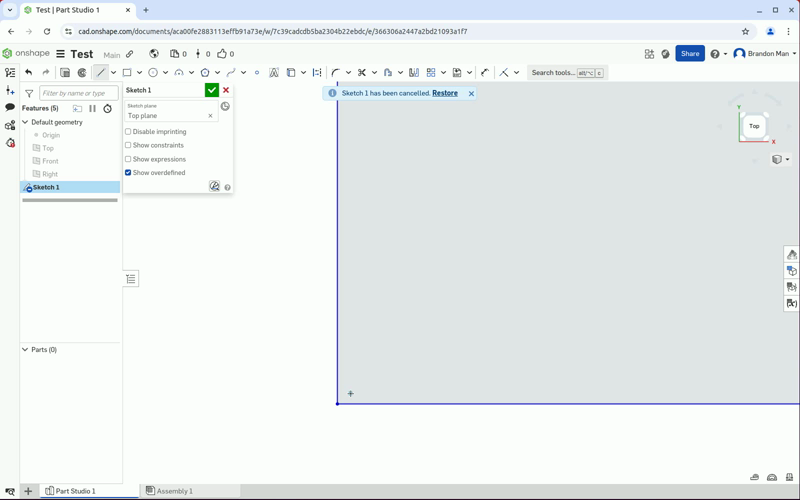
scroll(-6)
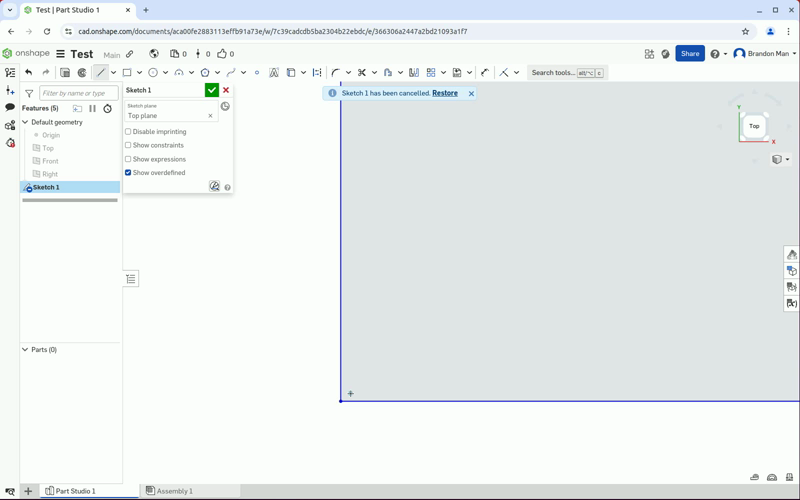
scroll(-6)
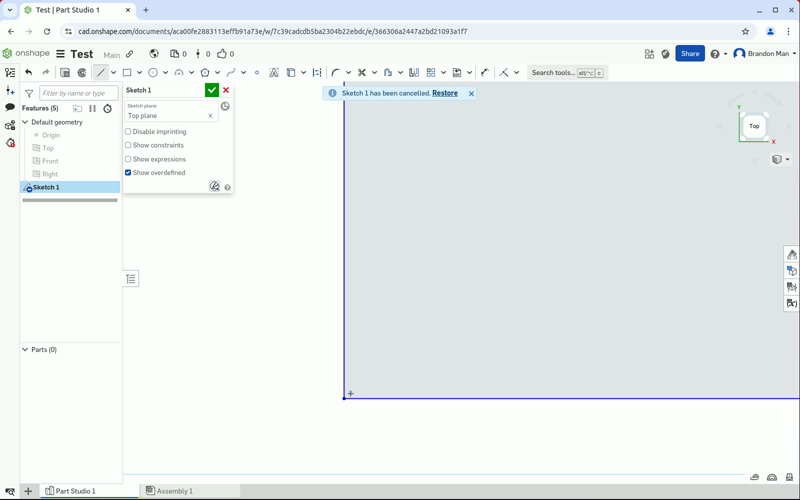
scroll(-6)
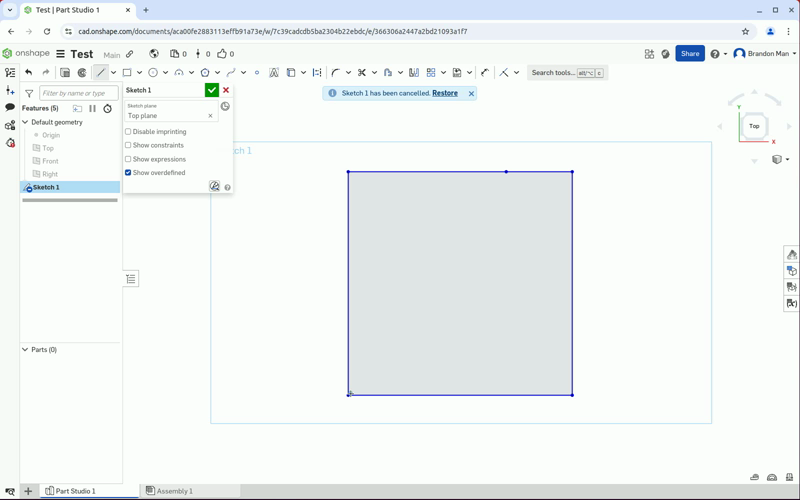
key_up(shift)
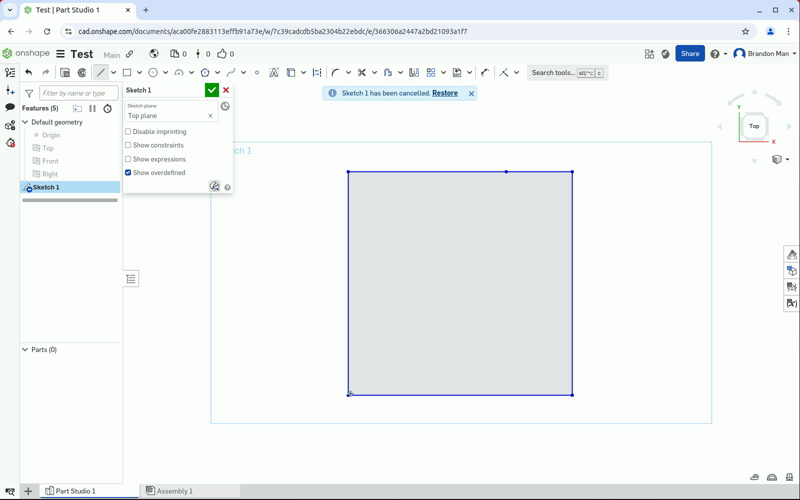
key_down(shift)
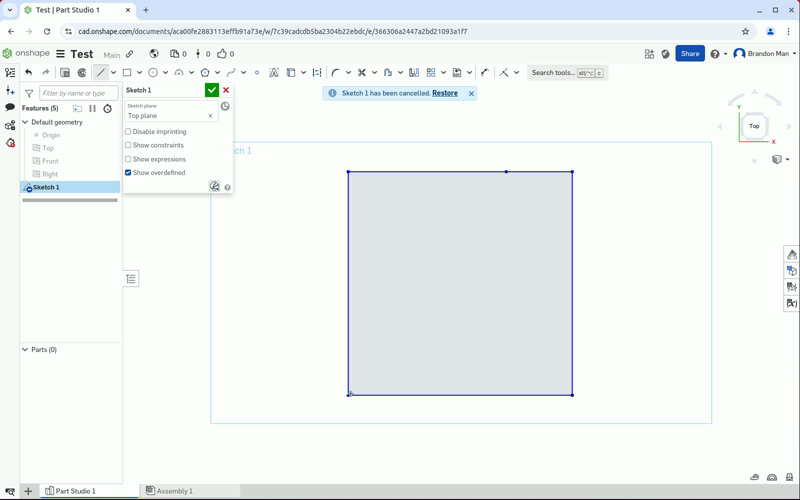
mouse_move(569, 393)
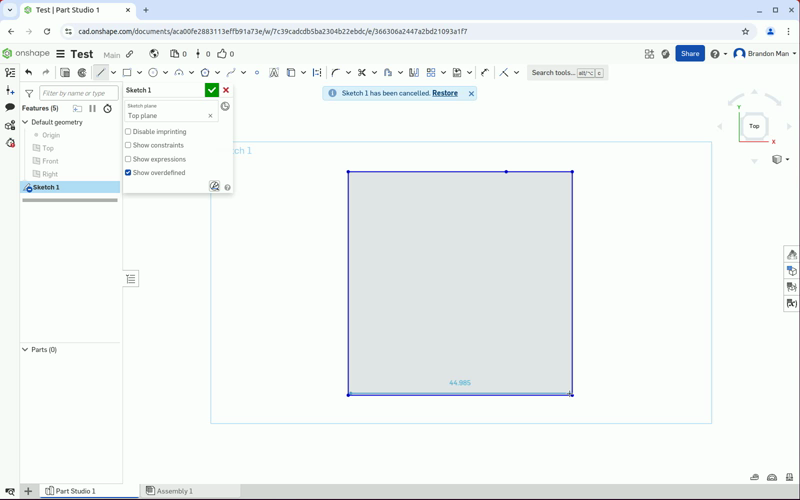
scroll(6)
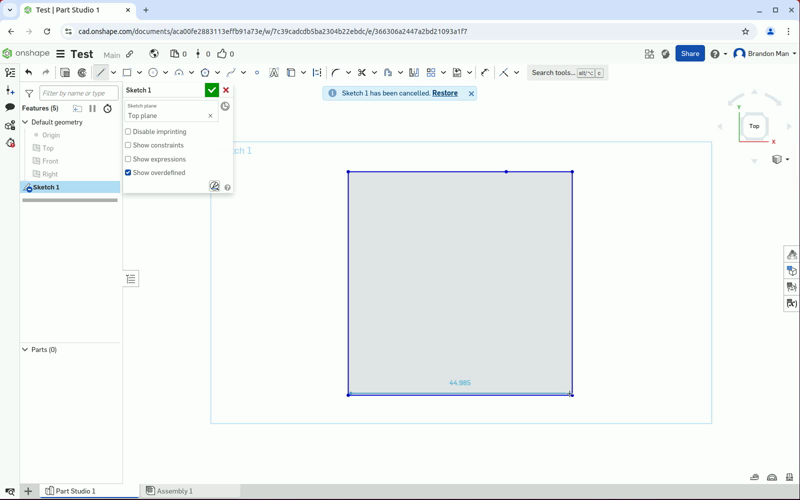
scroll(6)
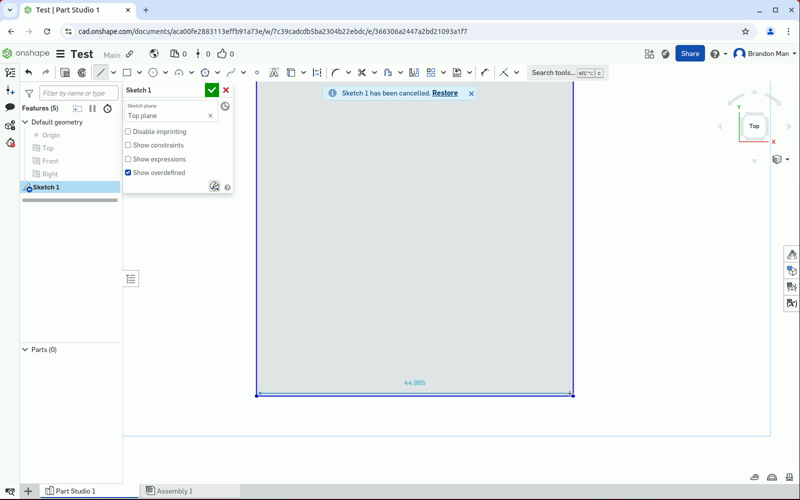
scroll(6)
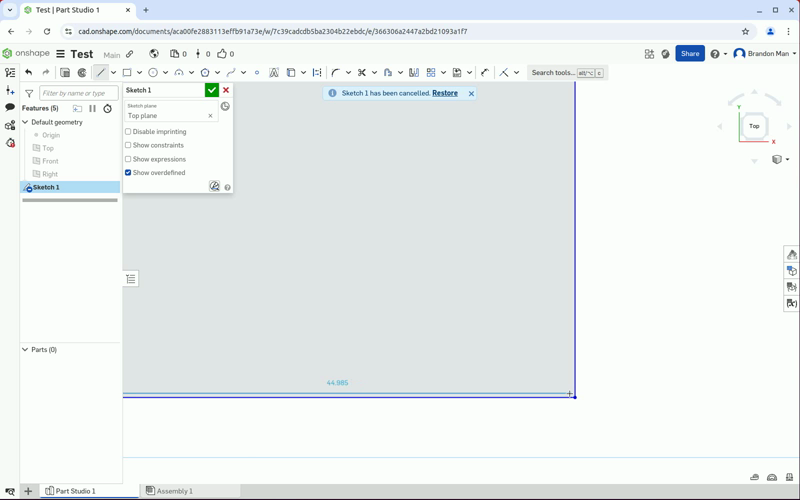
scroll(6)
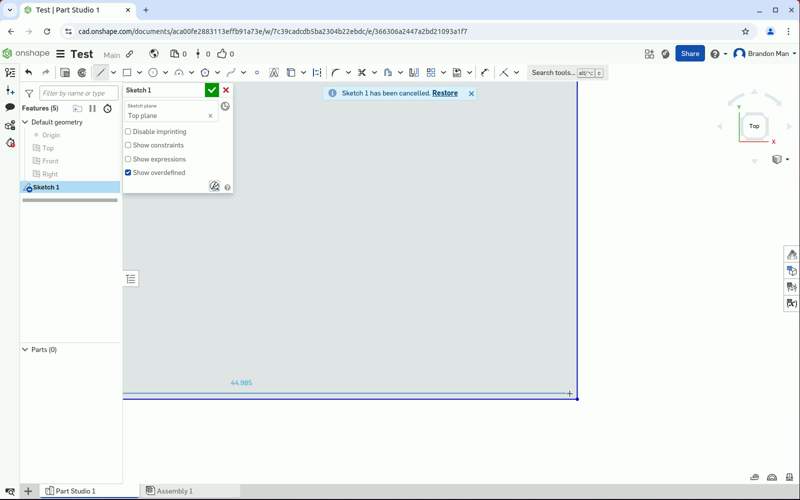
scroll(6)
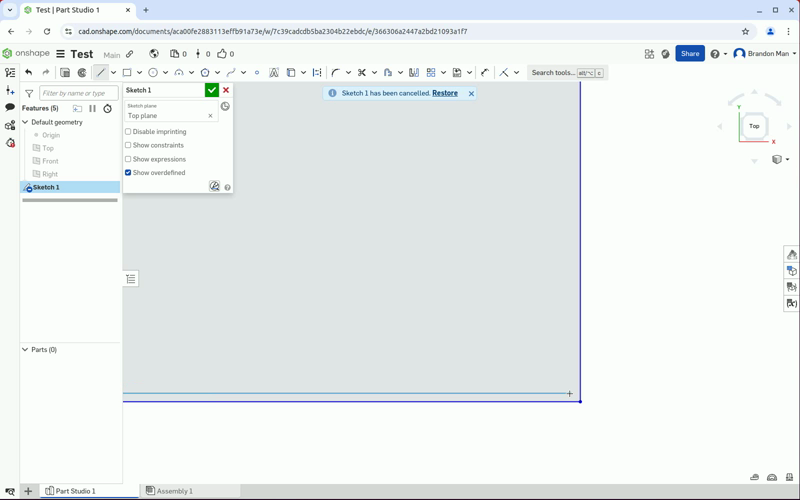
scroll(6)
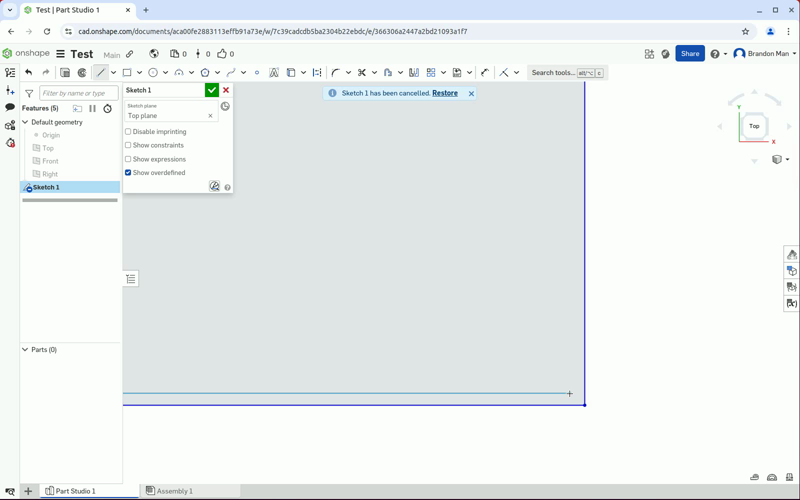
scroll(6)
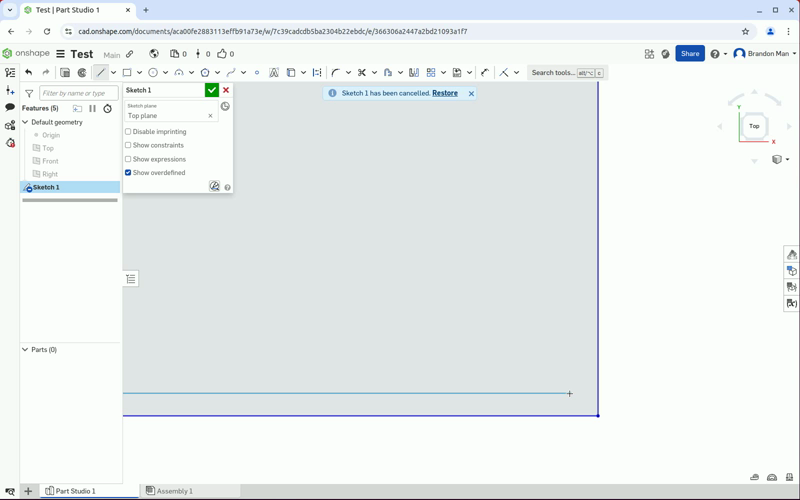
click(569, 393)
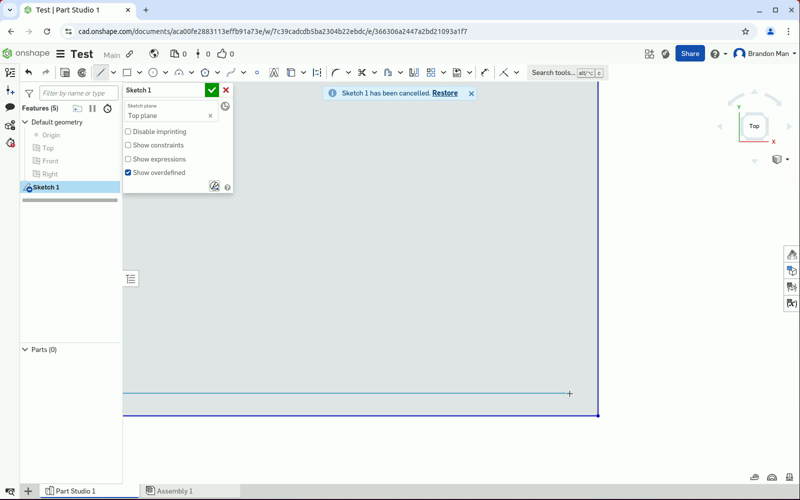
scroll(-6)
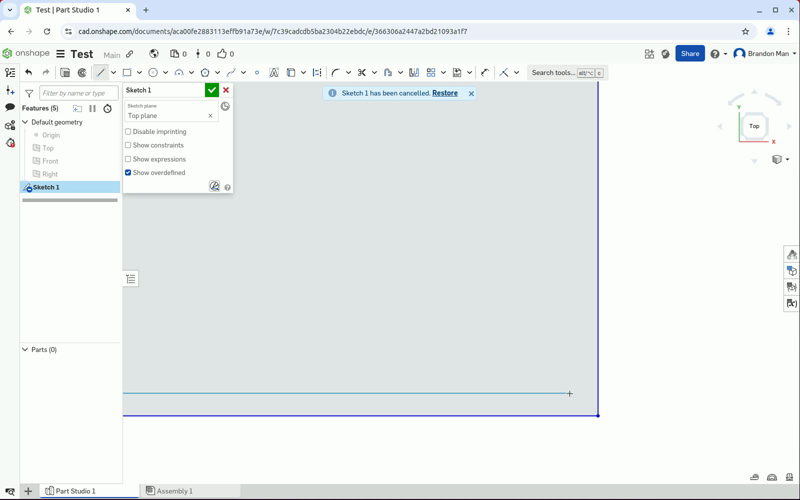
scroll(-6)
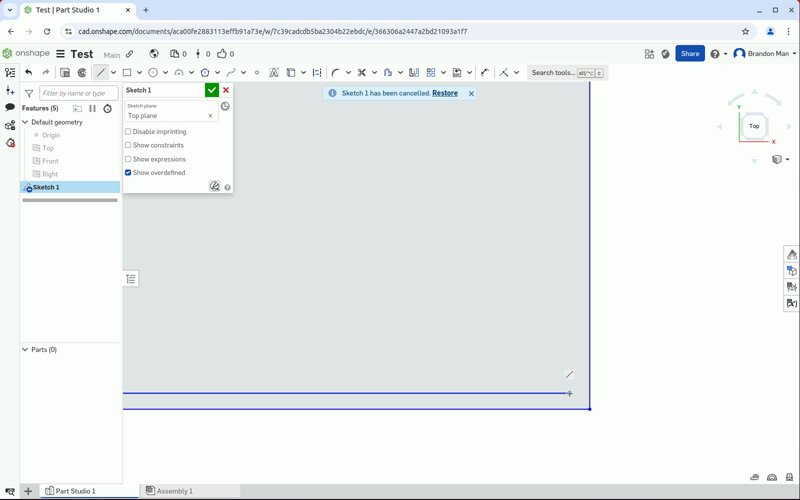
scroll(-6)
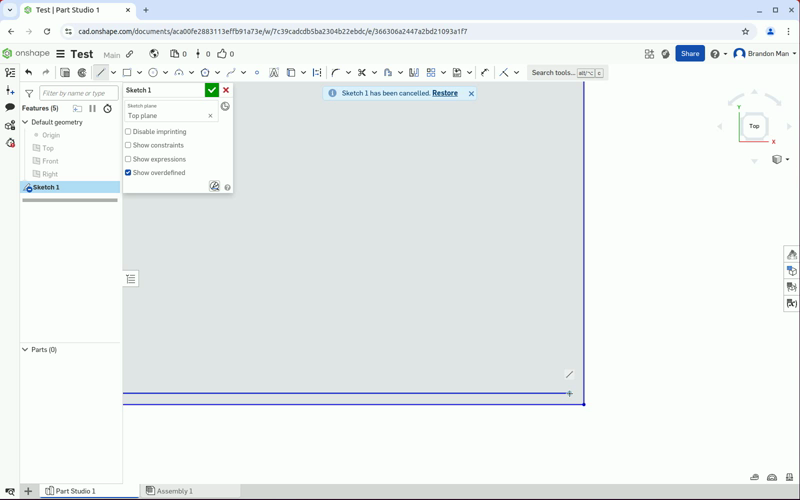
scroll(-6)
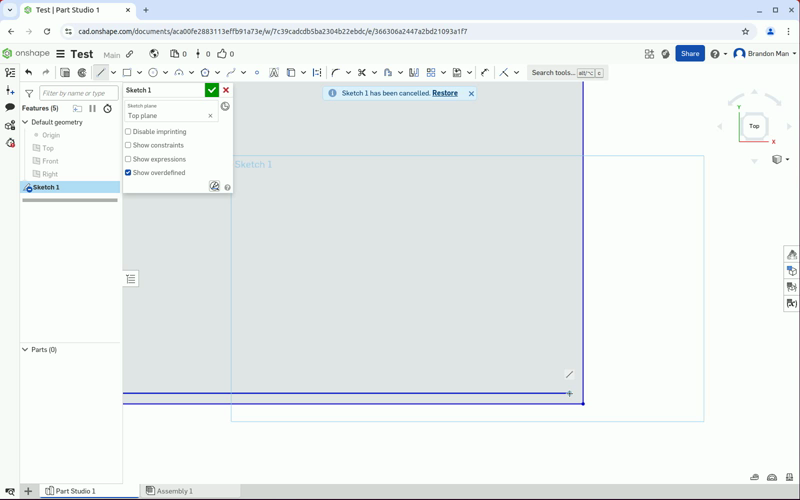
scroll(-6)
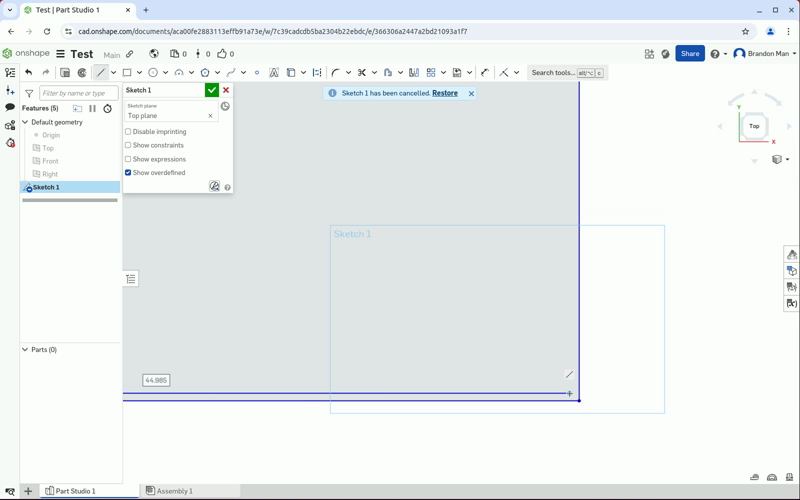
scroll(-6)
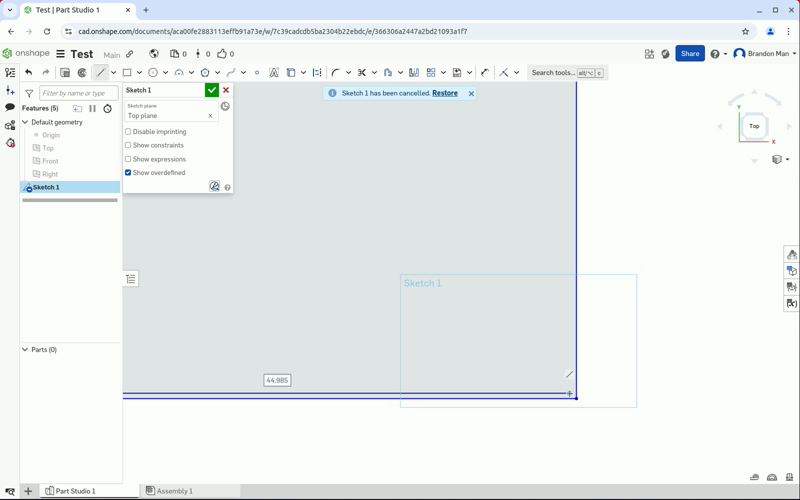
scroll(-6)
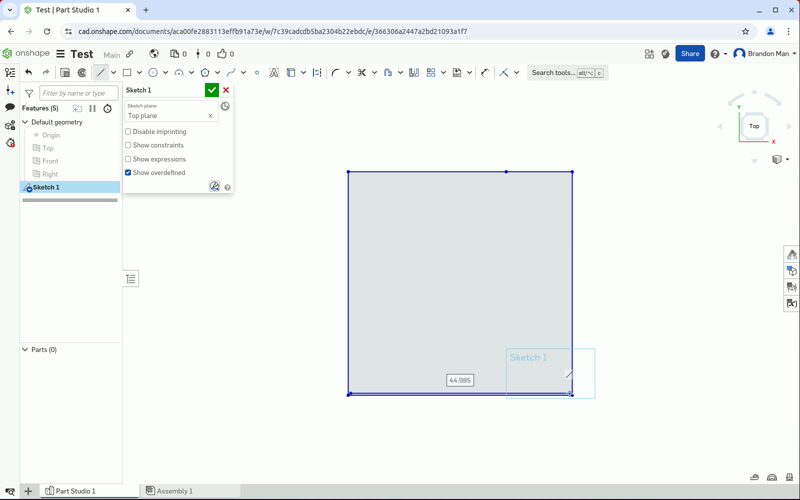
key_up(shift)
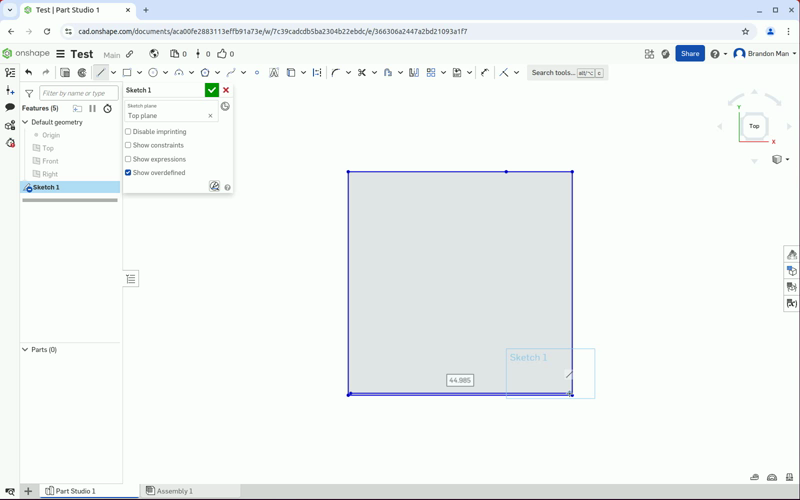
key_down(shift)
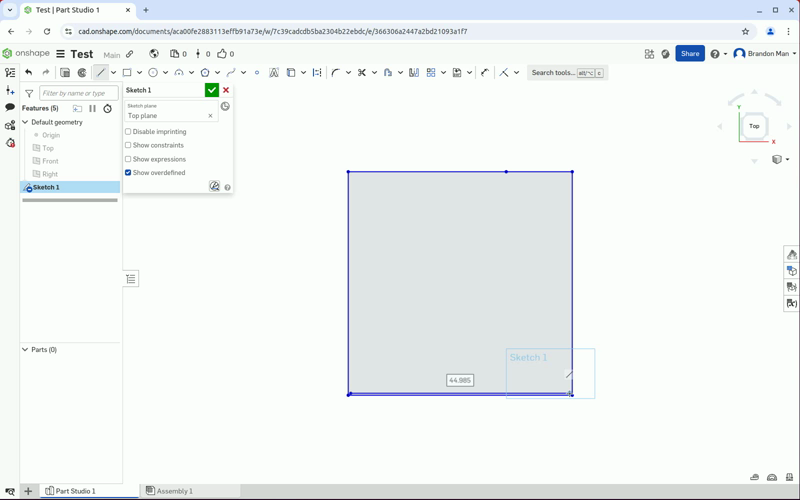
mouse_move(569, 174)
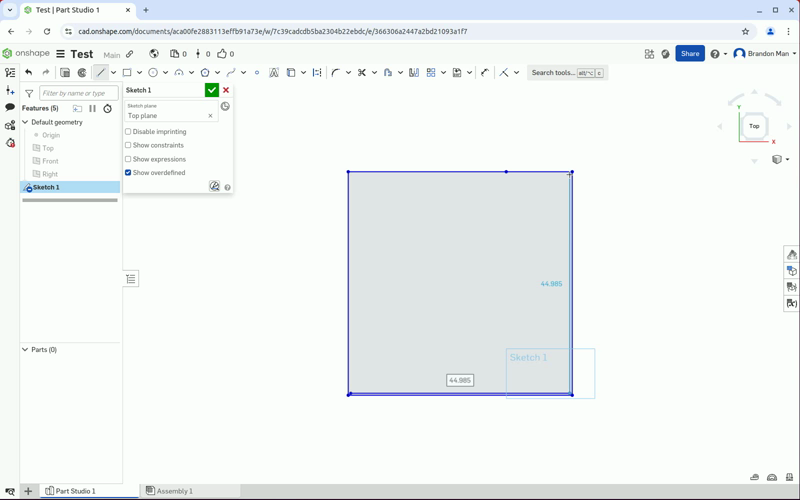
scroll(6)
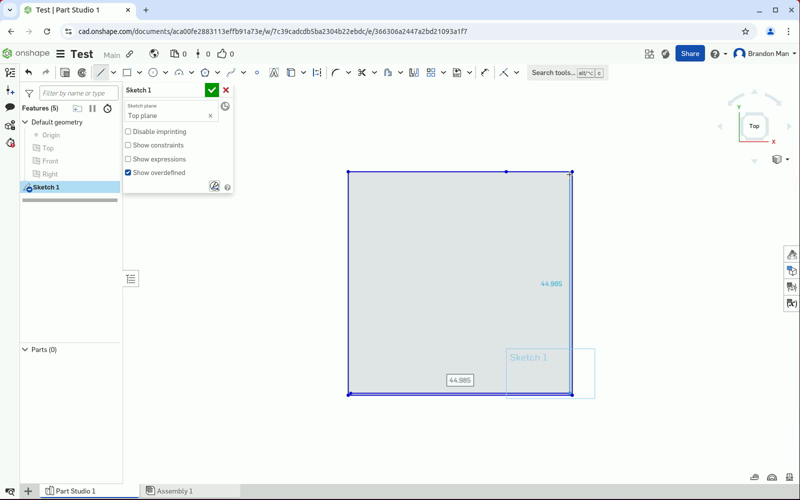
scroll(6)
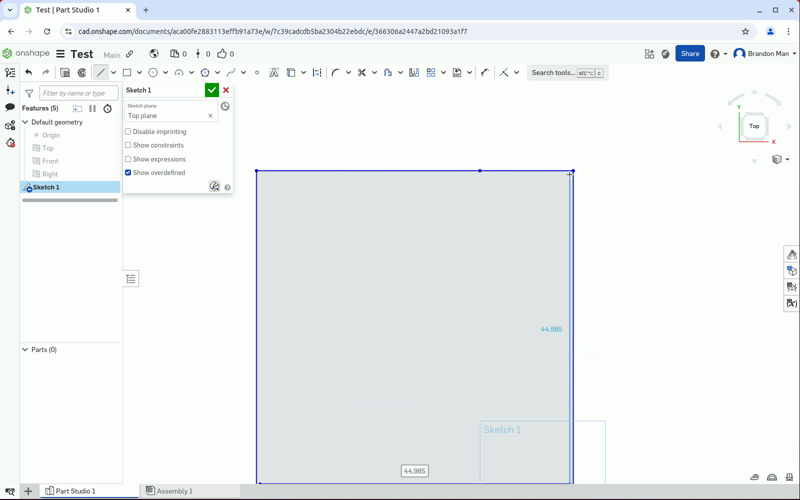
scroll(6)
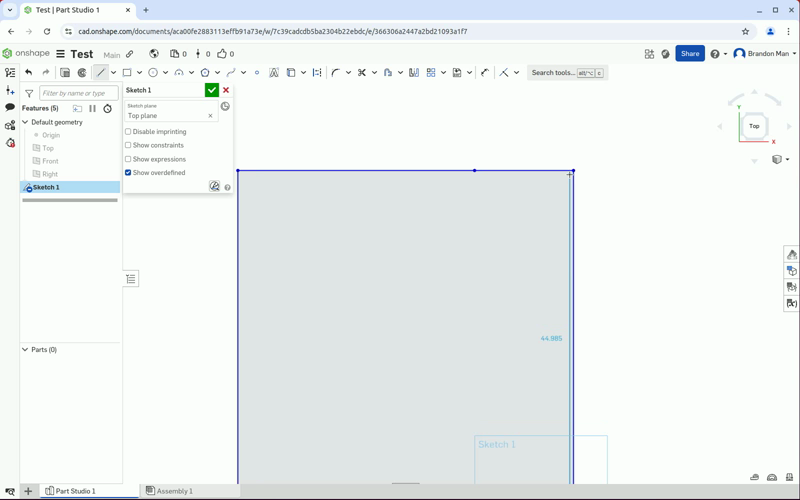
scroll(6)
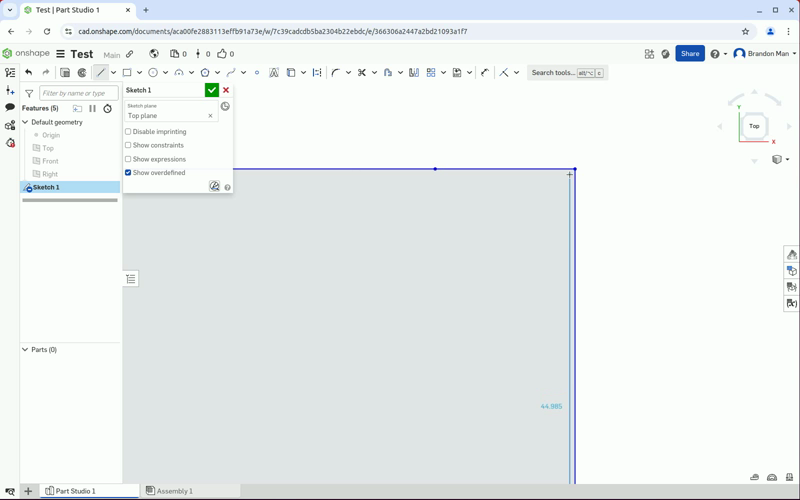
scroll(6)
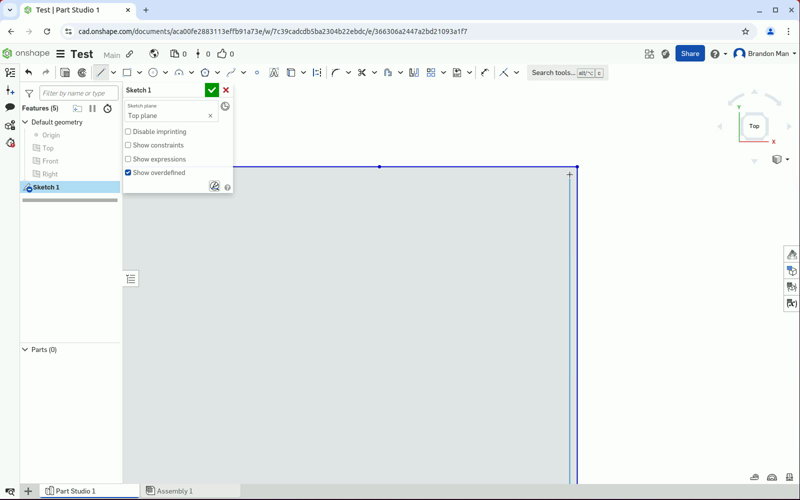
scroll(6)
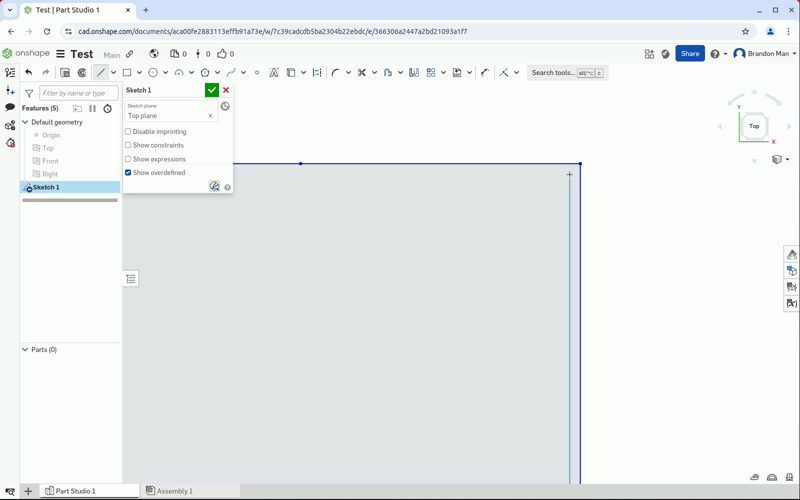
scroll(6)
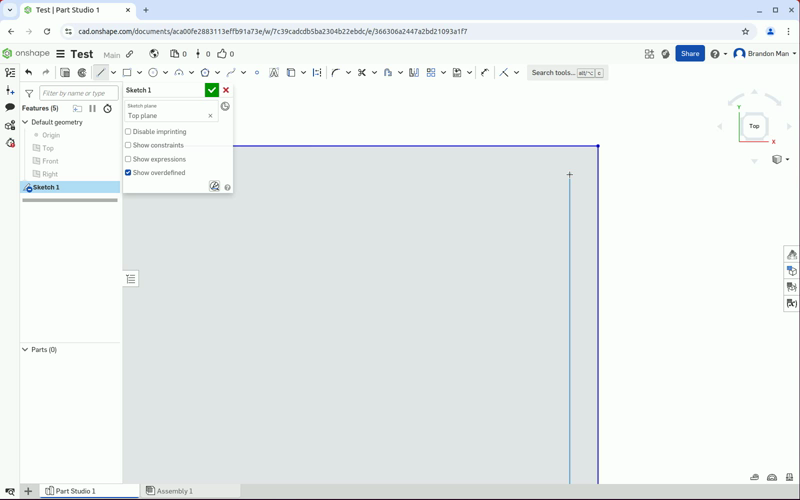
click(569, 174)
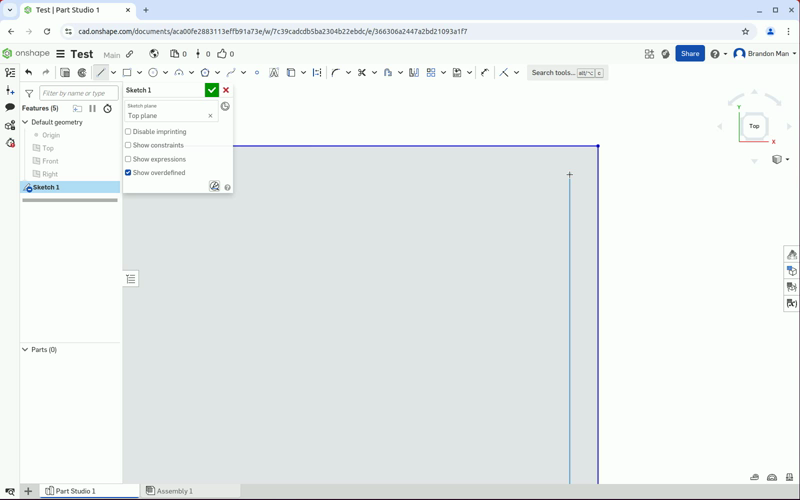
scroll(-6)
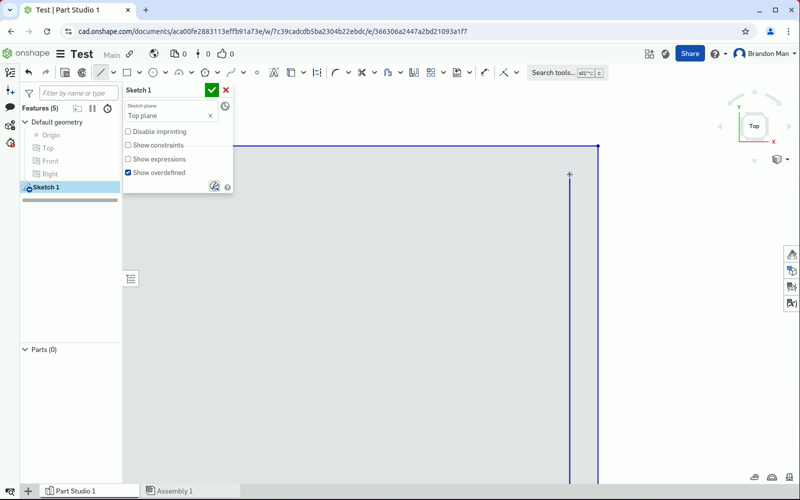
scroll(-6)
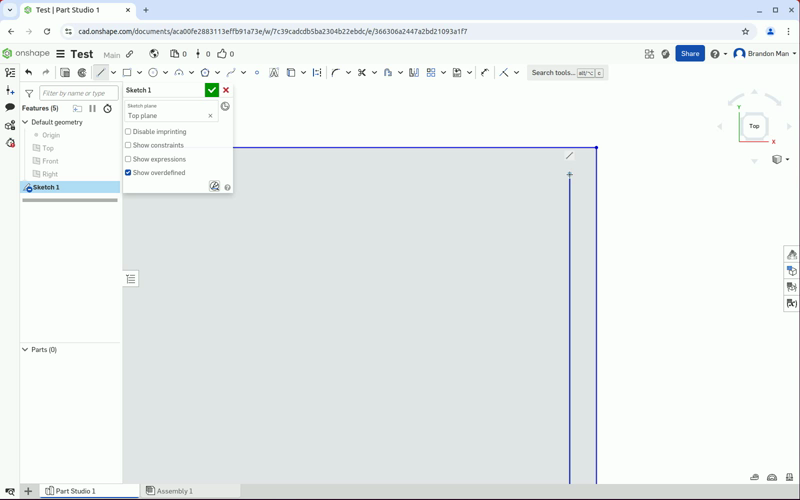
scroll(-6)
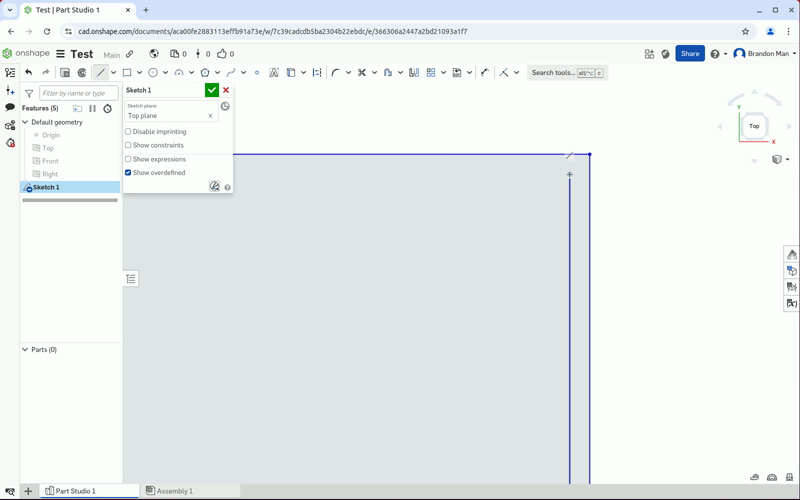
scroll(-6)
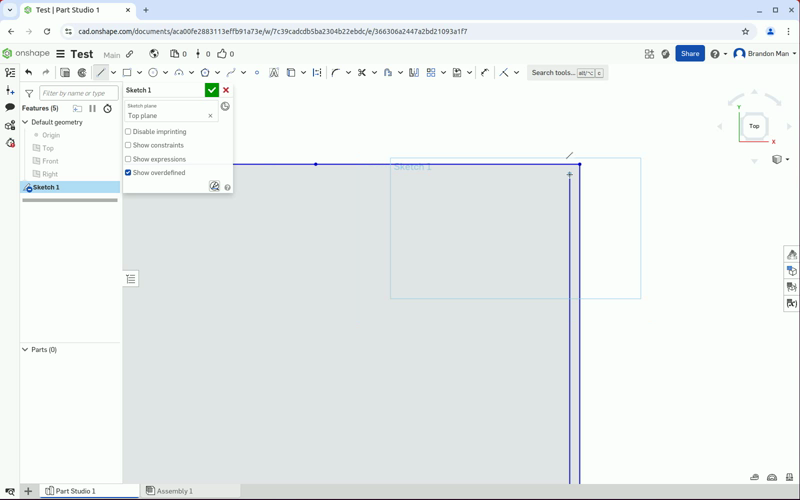
scroll(-6)
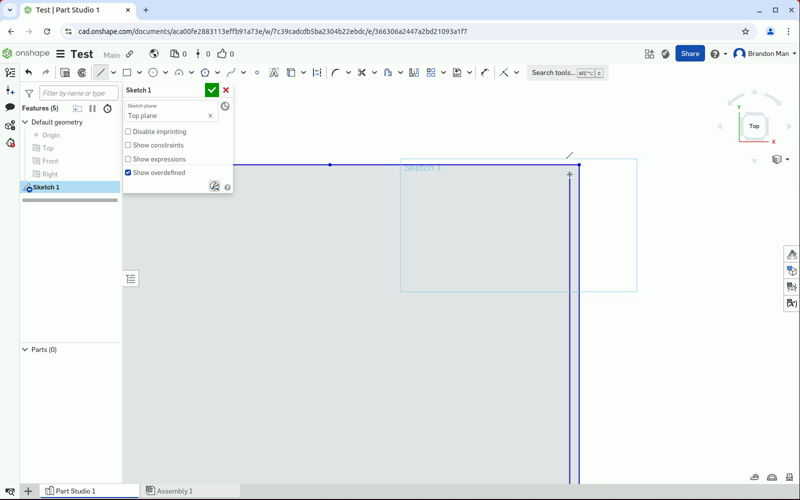
scroll(-6)
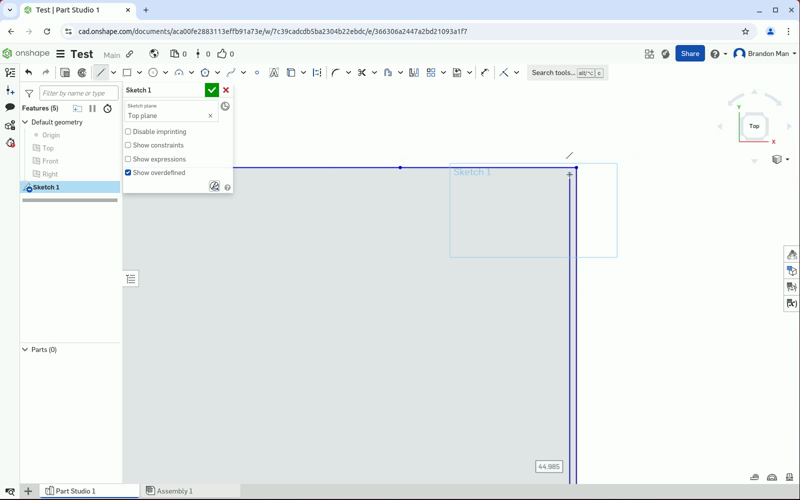
scroll(-6)
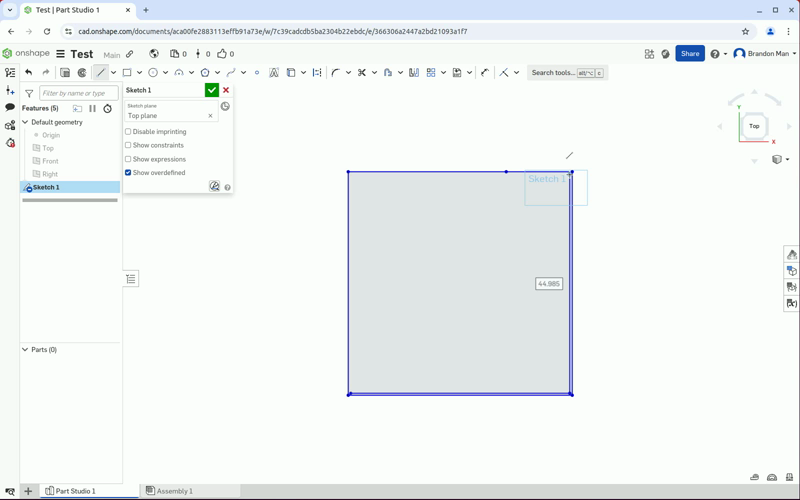
key_up(shift)
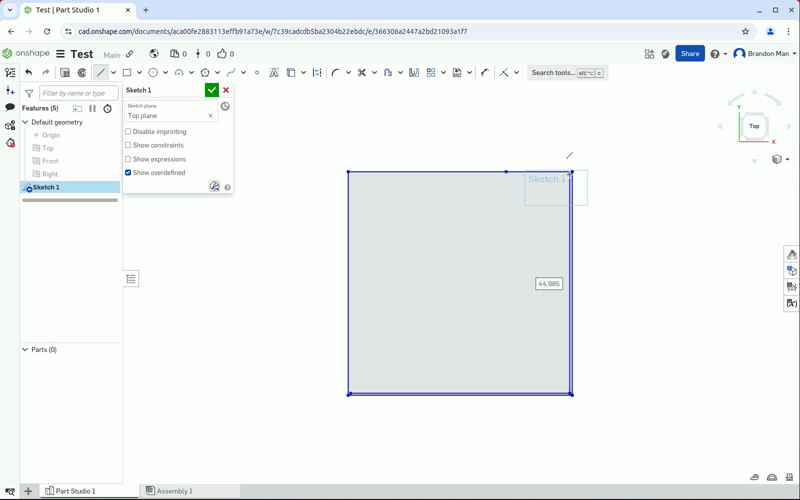
key_down(shift)
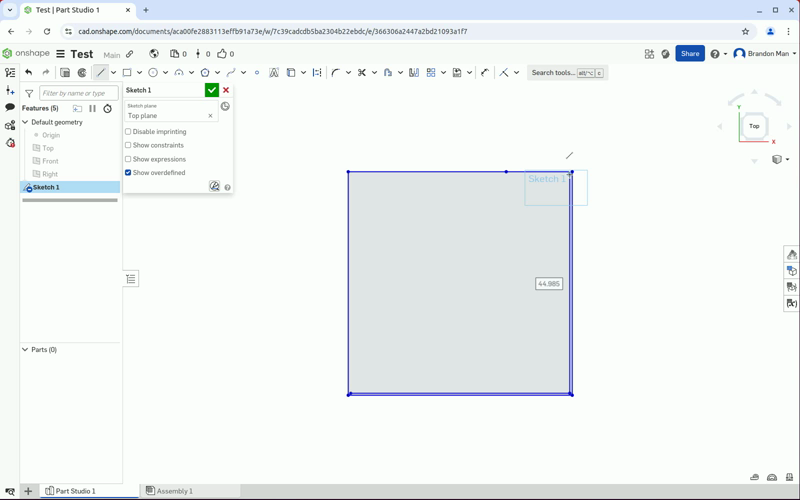
mouse_move(506, 174)
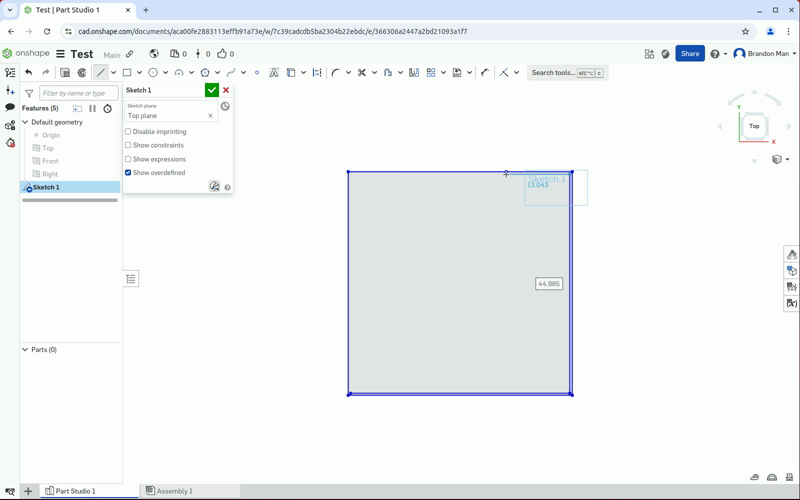
scroll(6)
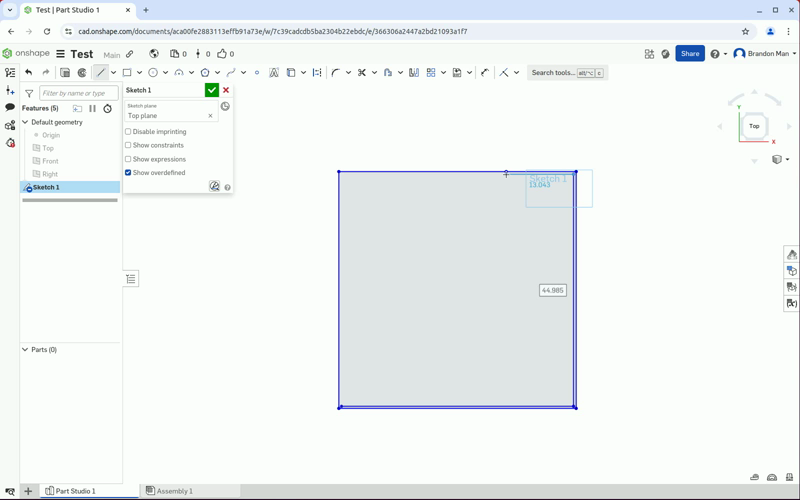
scroll(6)
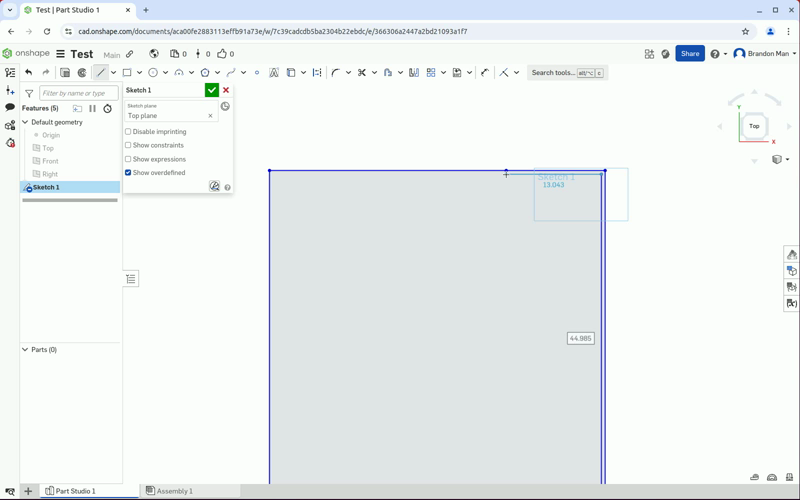
scroll(6)
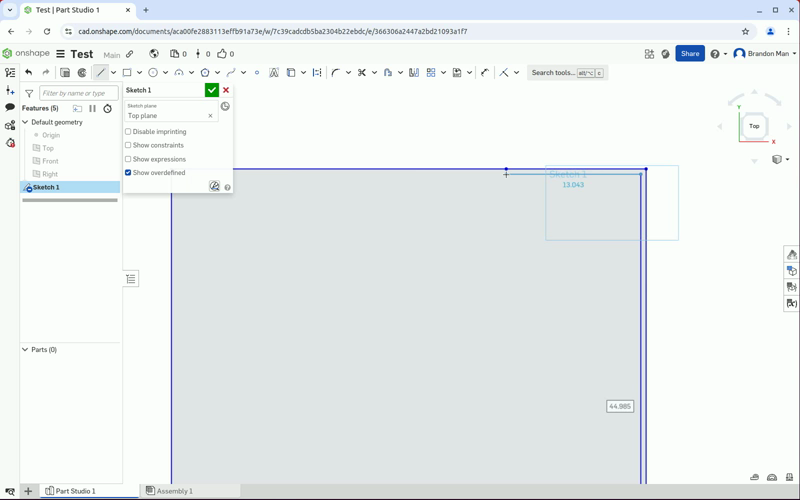
scroll(6)
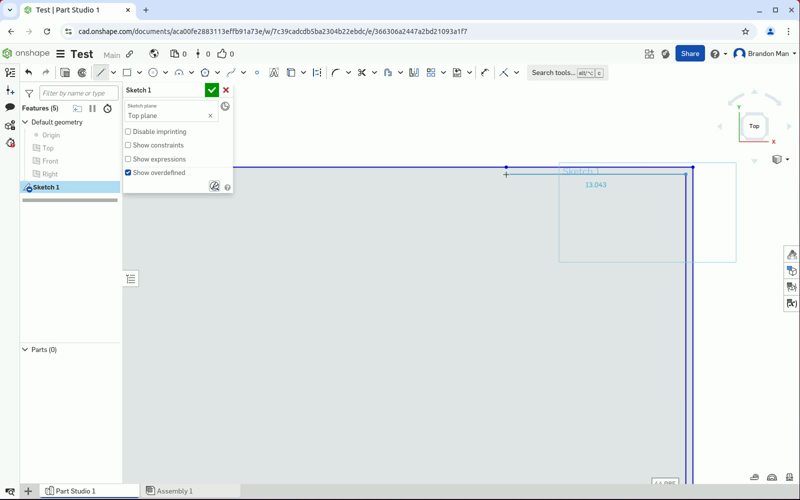
scroll(6)
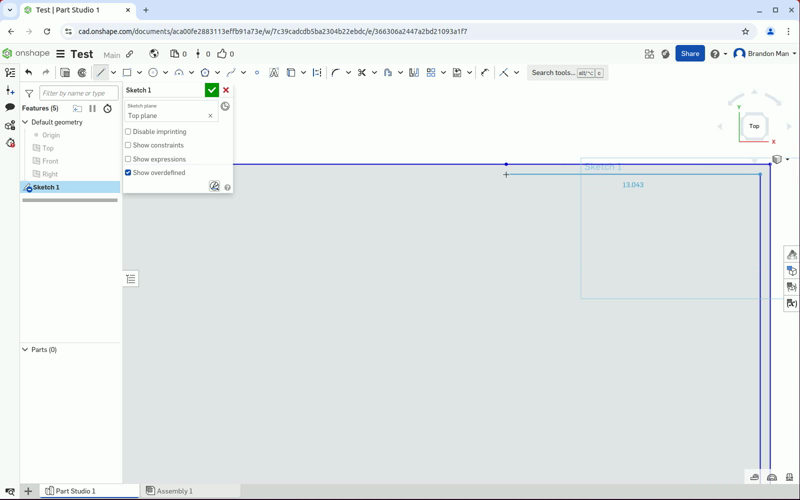
scroll(6)
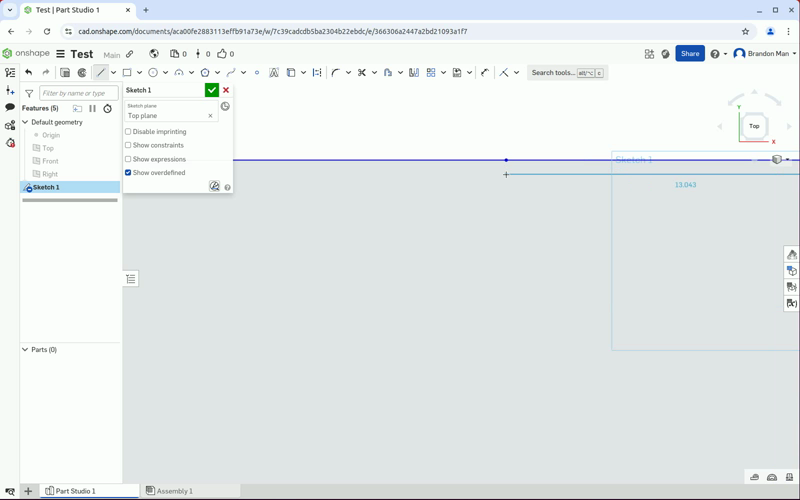
scroll(6)
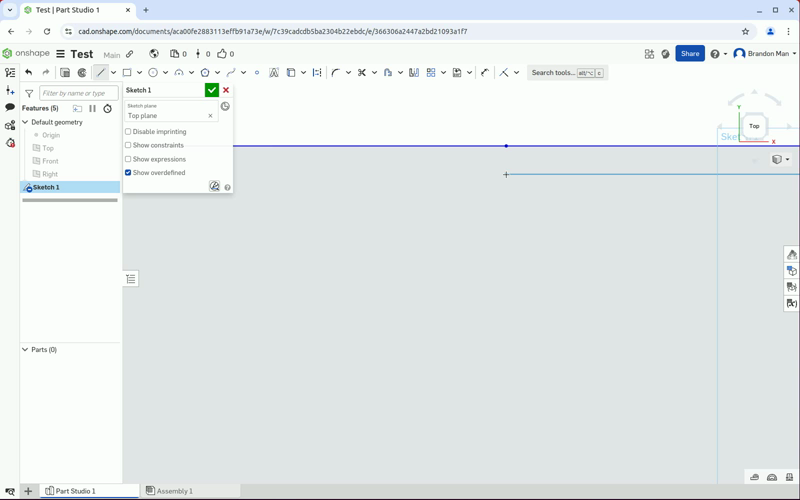
click(506, 174)
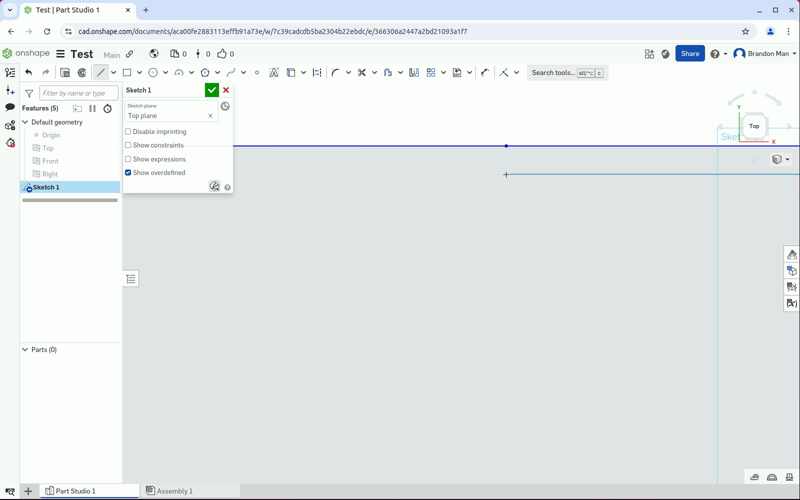
scroll(-6)
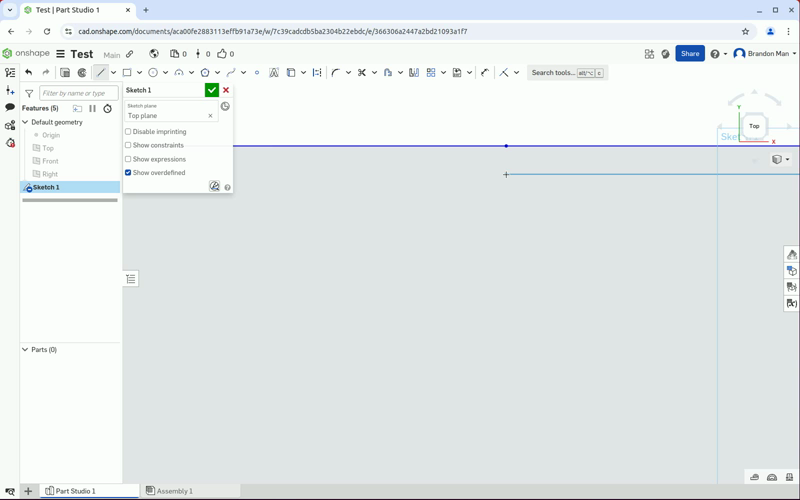
scroll(-6)
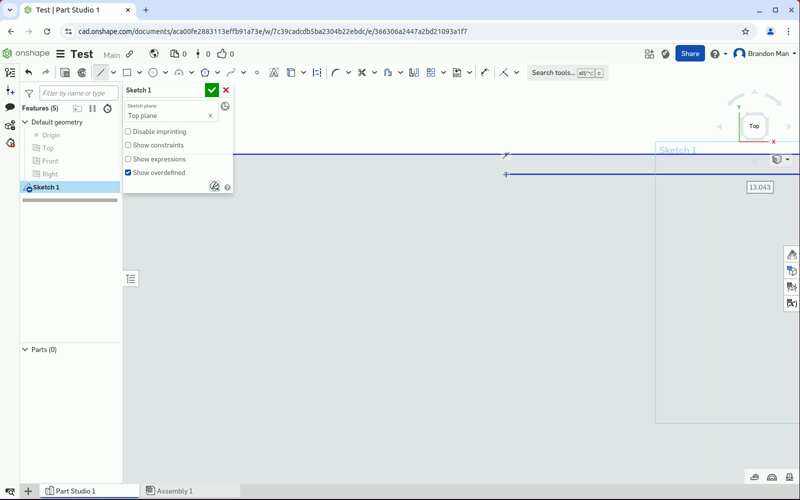
scroll(-6)
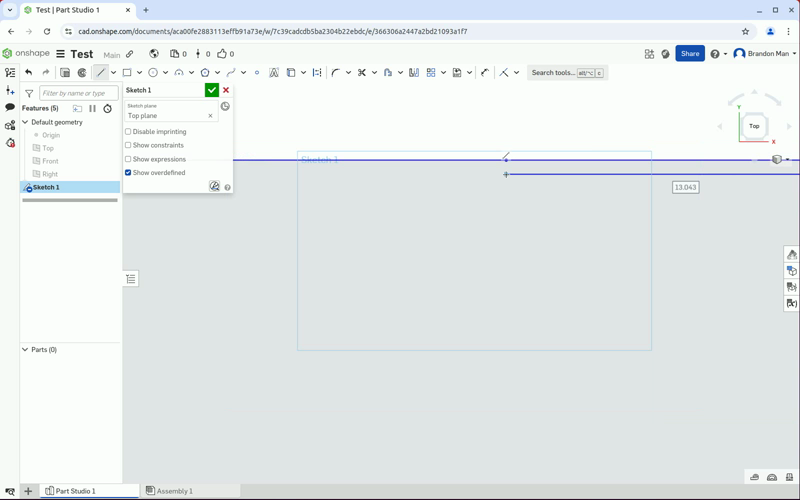
scroll(-6)
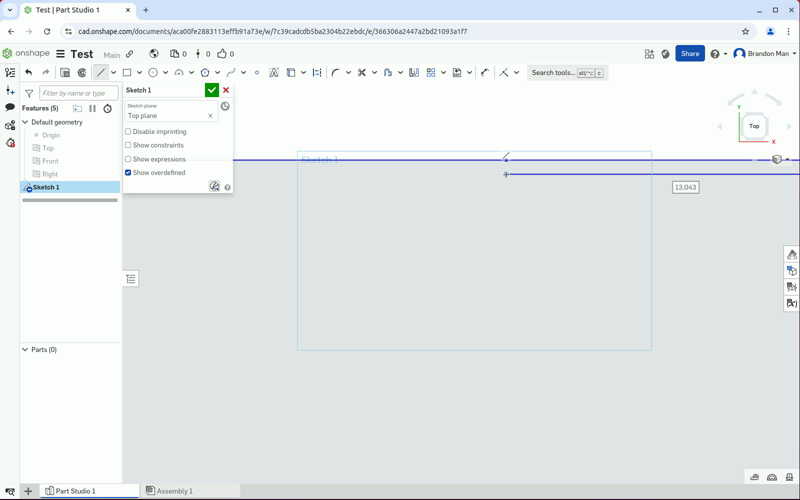
scroll(-6)
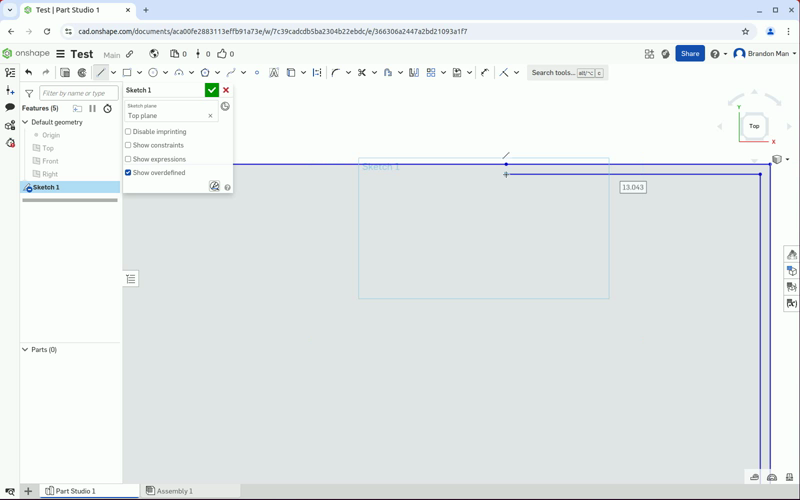
scroll(-6)
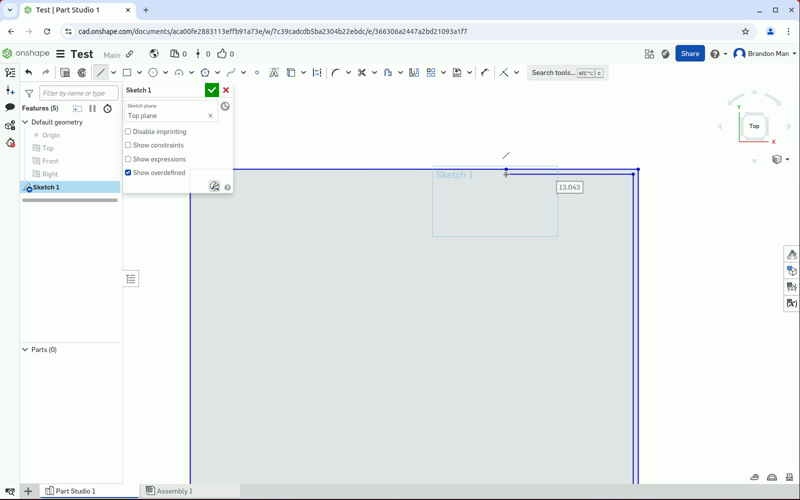
scroll(-6)
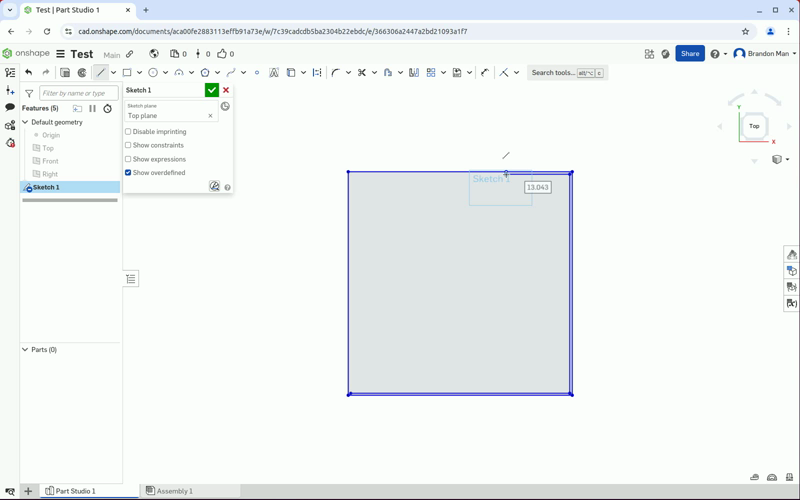
key_up(shift)
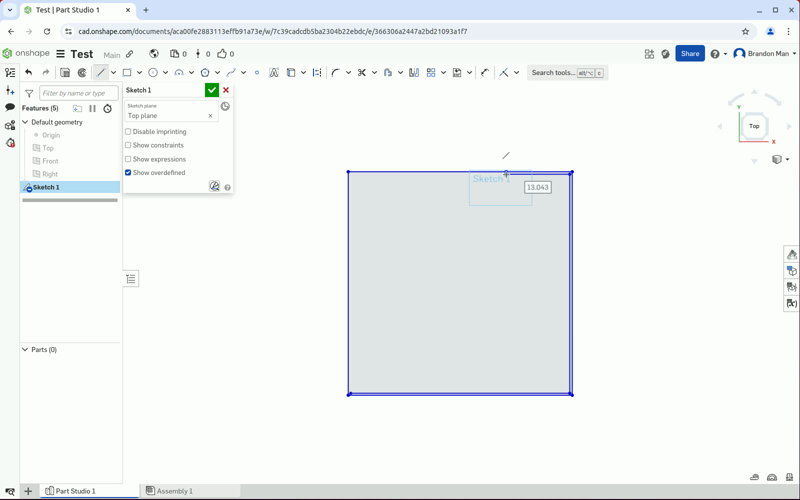
key_down(shift)
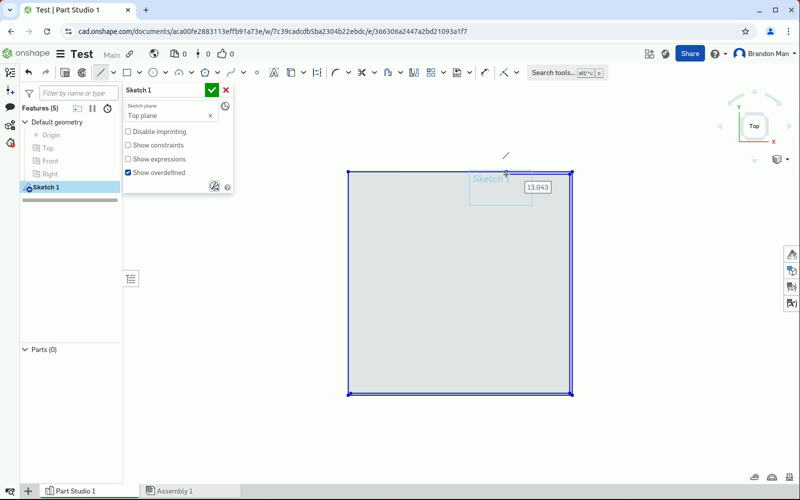
mouse_move(350, 174)
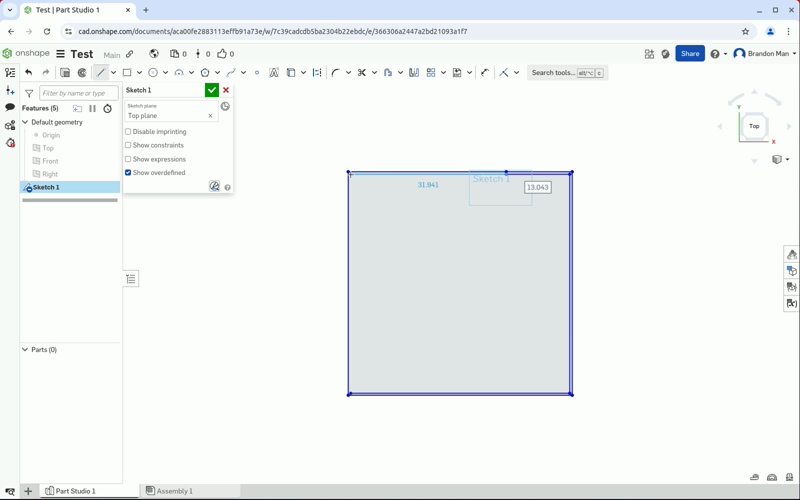
scroll(6)
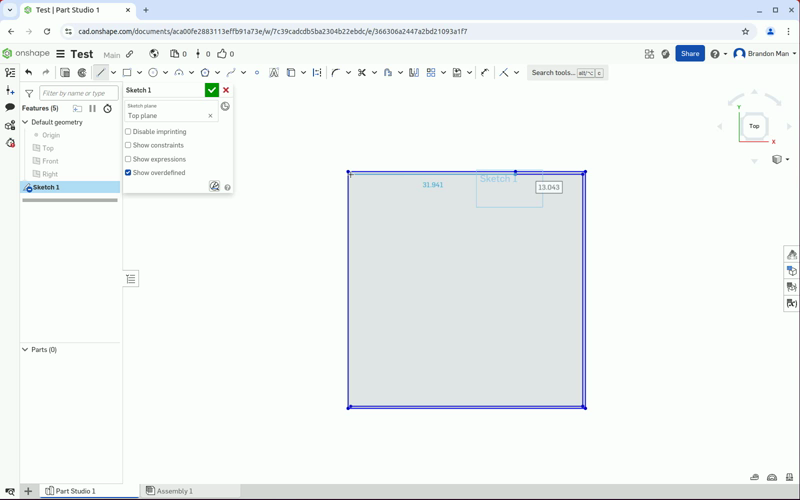
scroll(6)
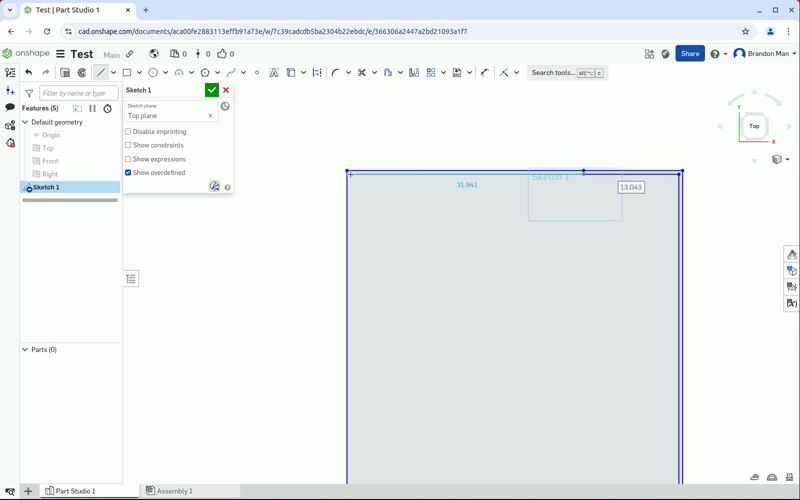
scroll(6)
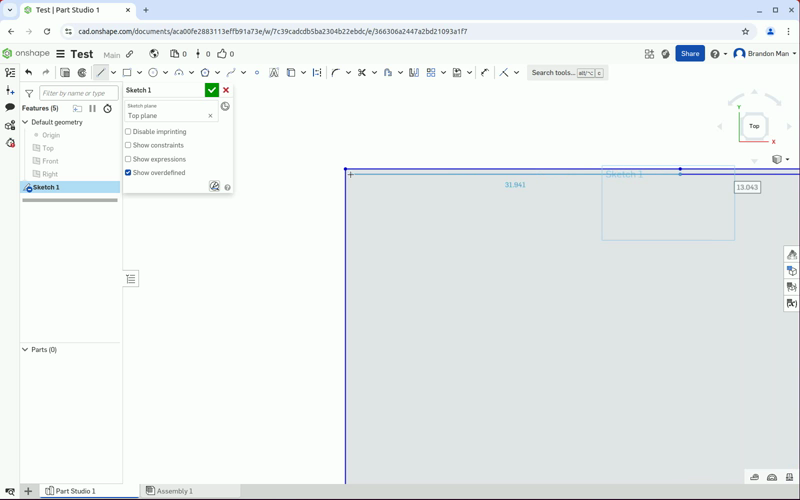
scroll(6)
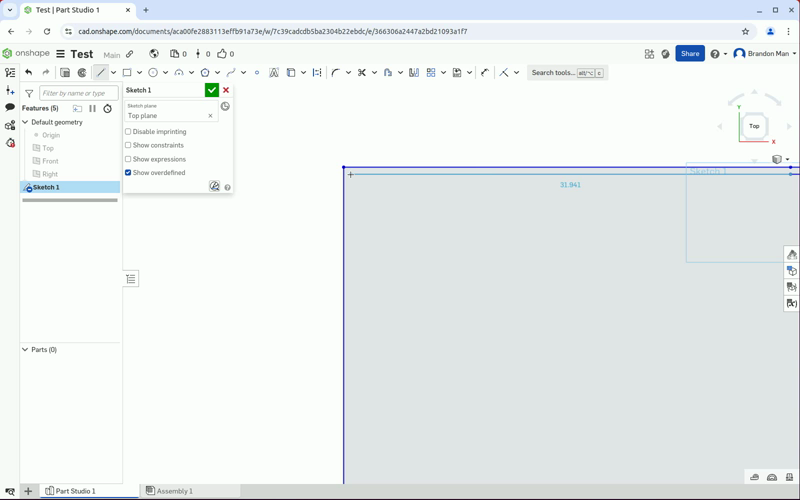
scroll(6)
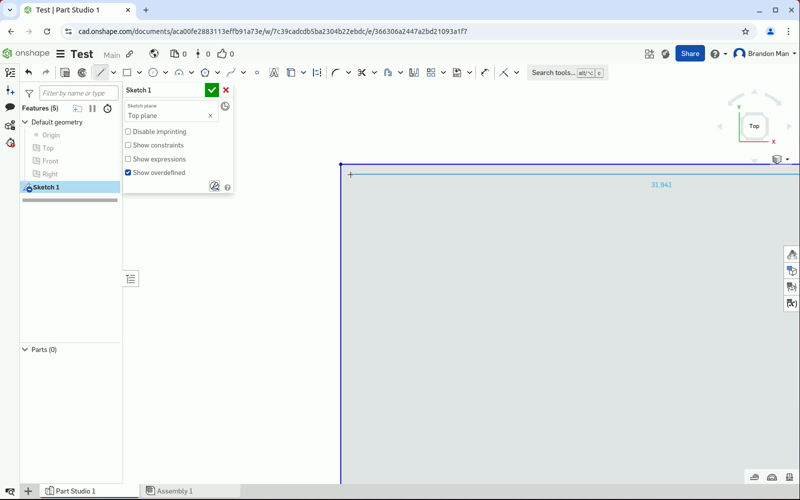
scroll(6)
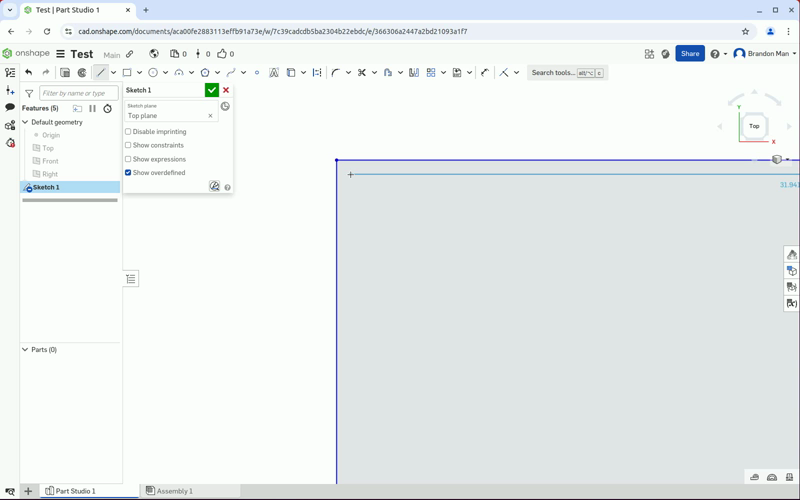
scroll(6)
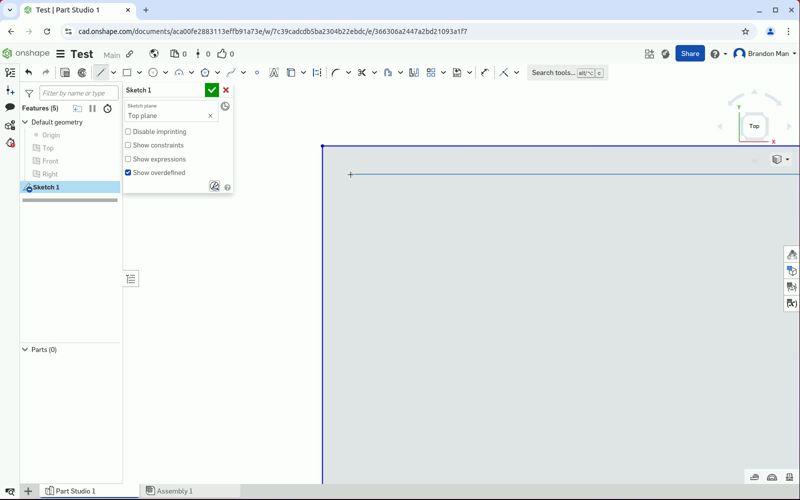
click(350, 174)
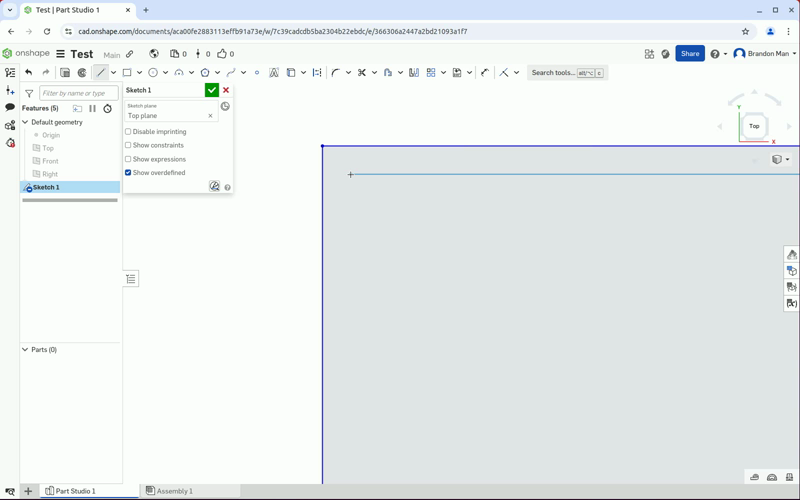
scroll(-6)
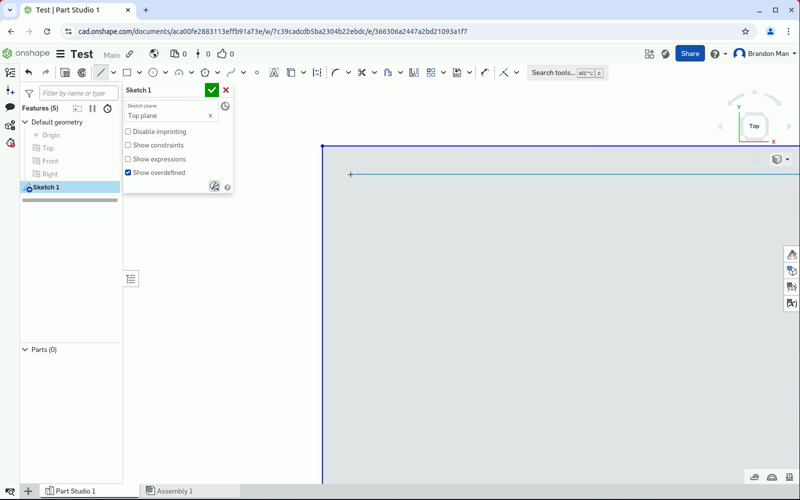
scroll(-6)
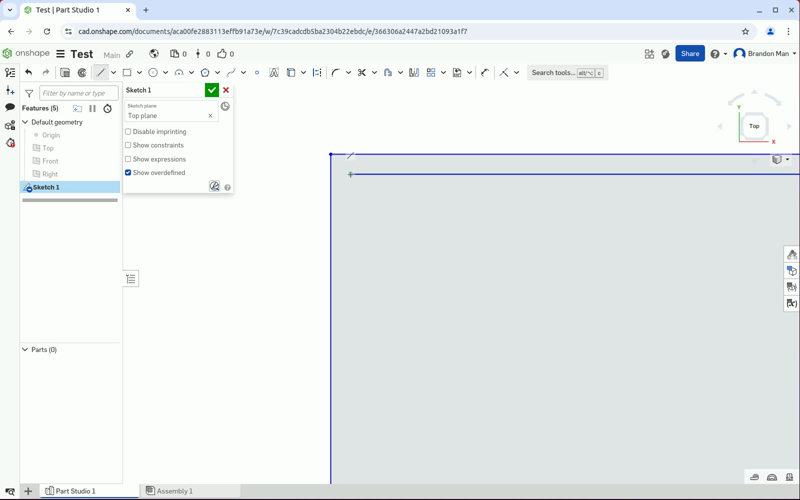
scroll(-6)
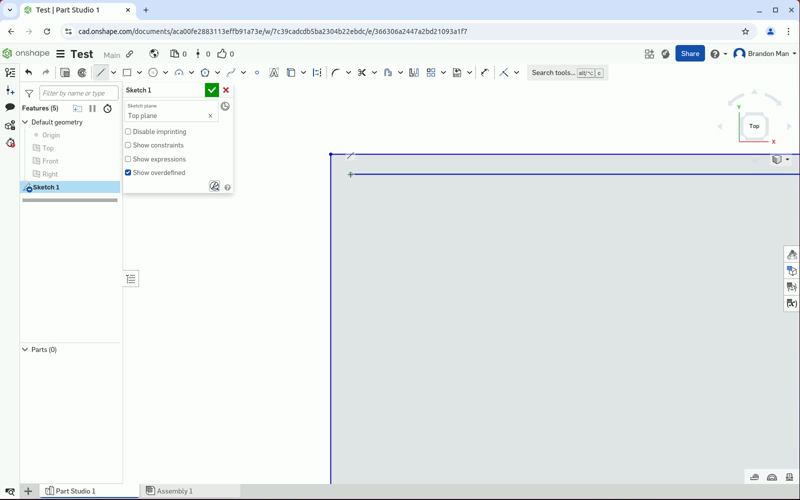
scroll(-6)
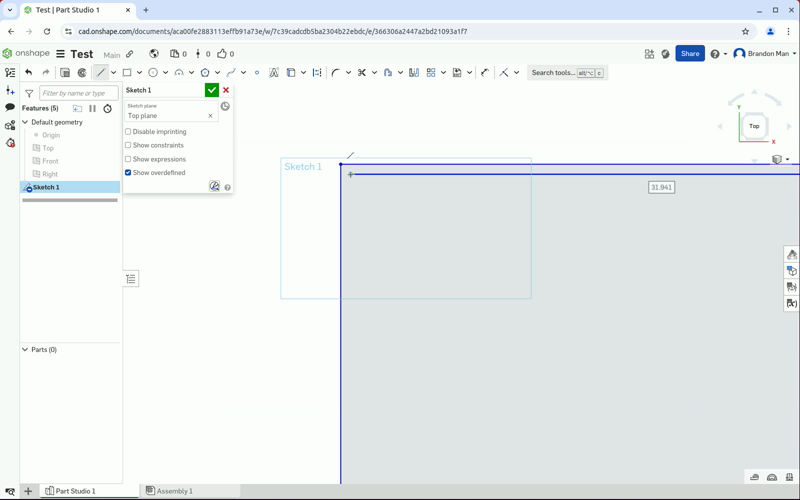
scroll(-6)
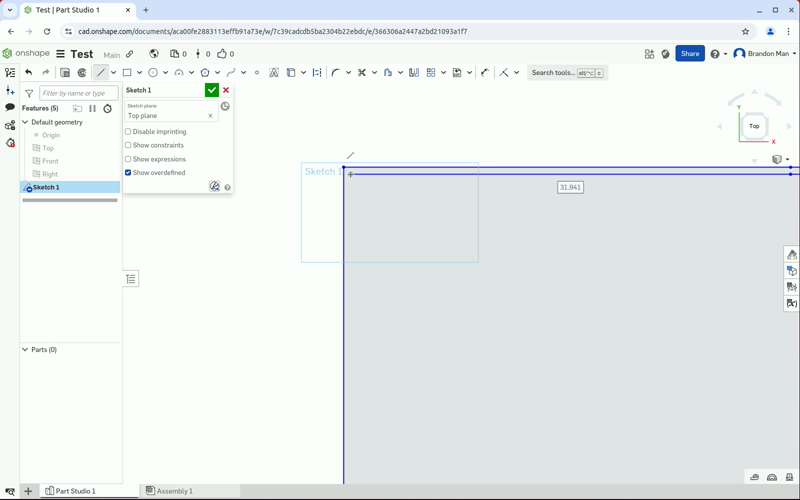
scroll(-6)
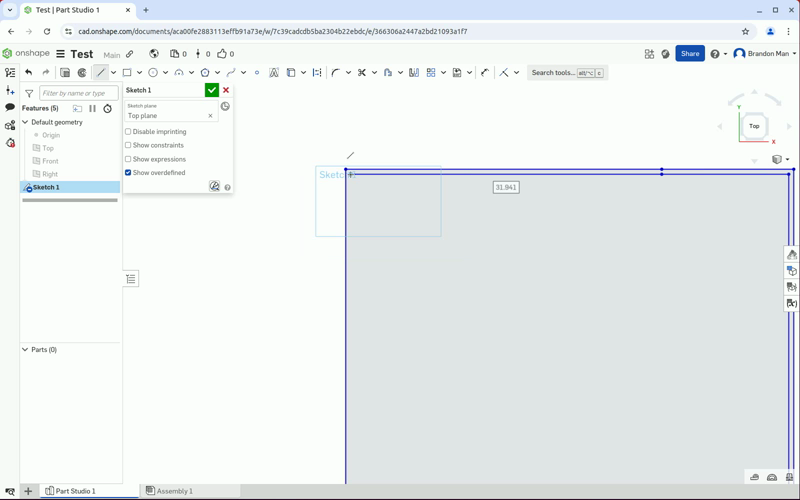
scroll(-6)
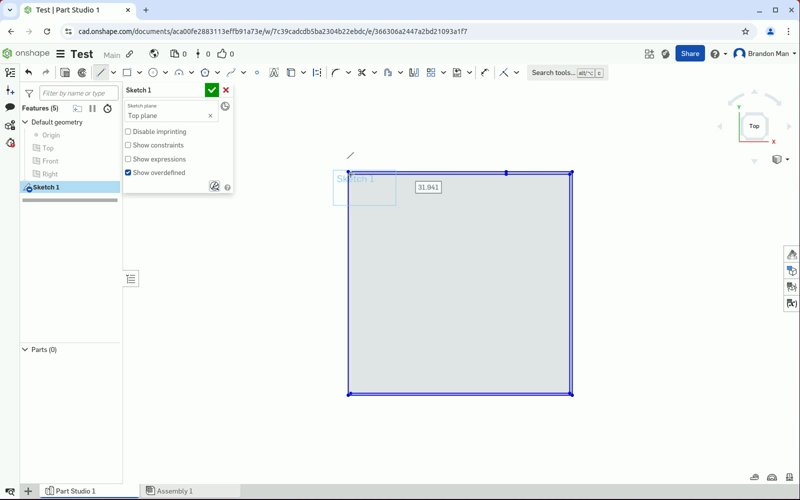
key_up(shift)
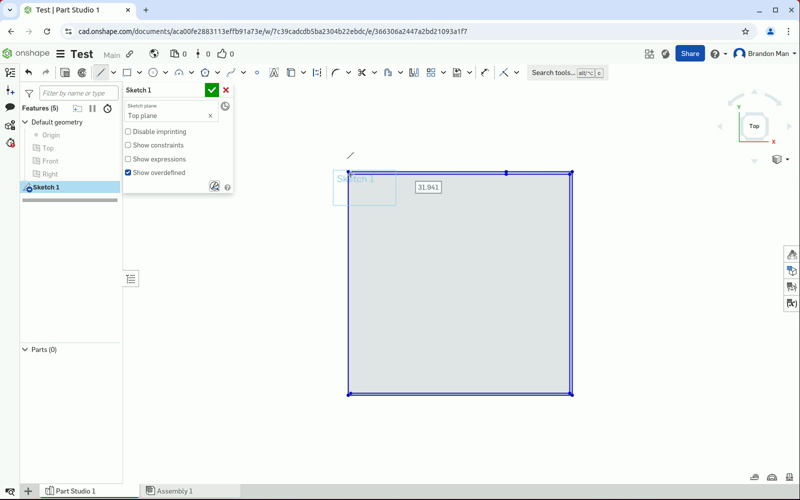
key_down(shift)
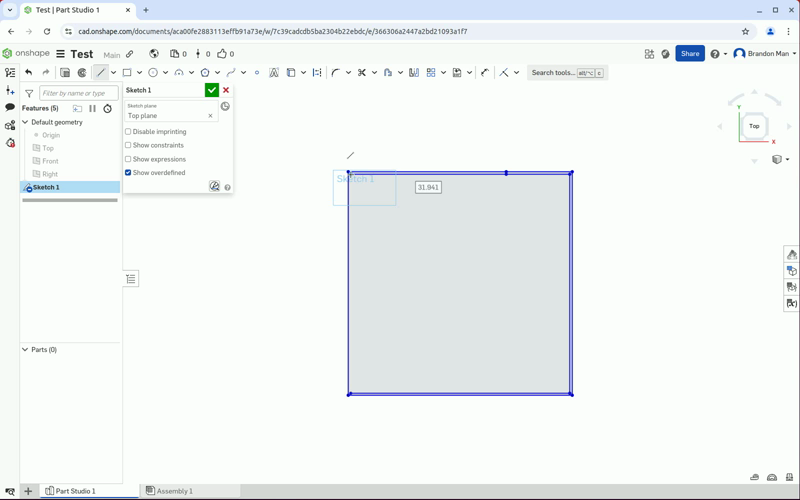
mouse_move(350, 393)
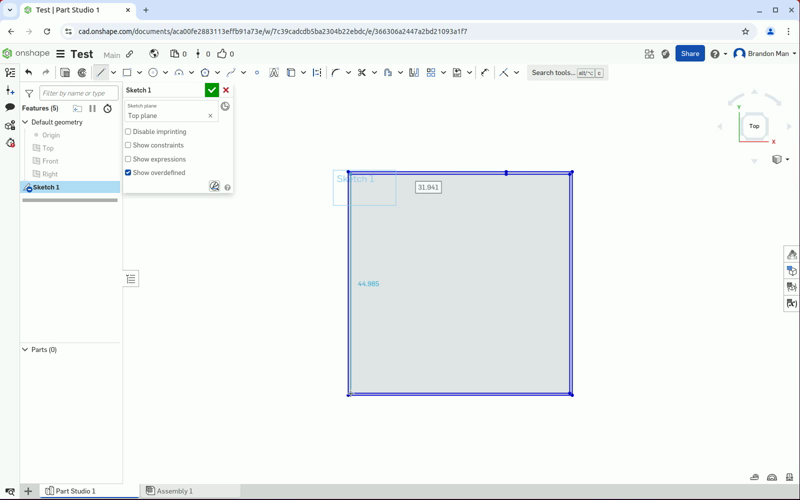
scroll(6)
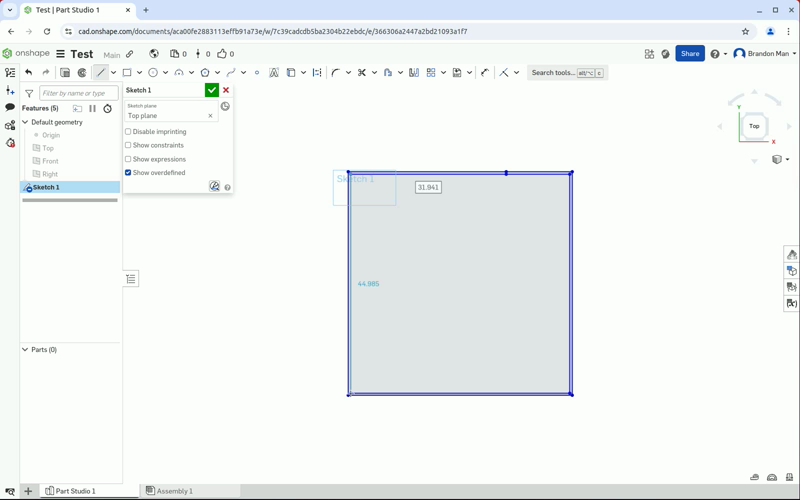
scroll(6)
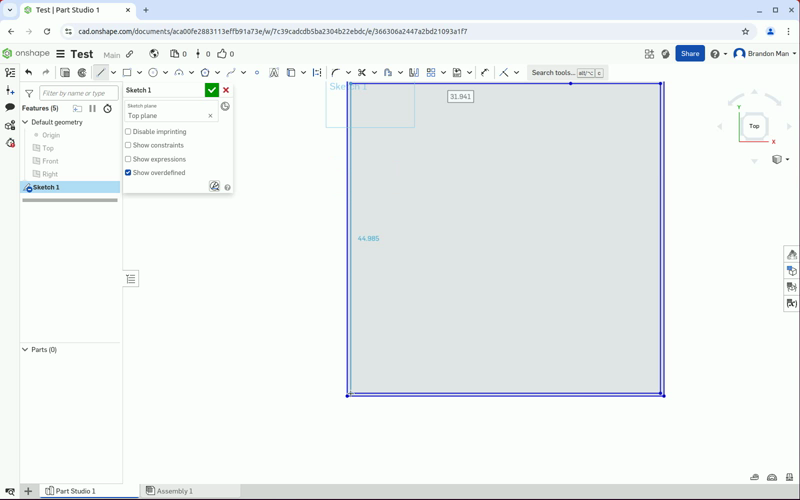
scroll(6)
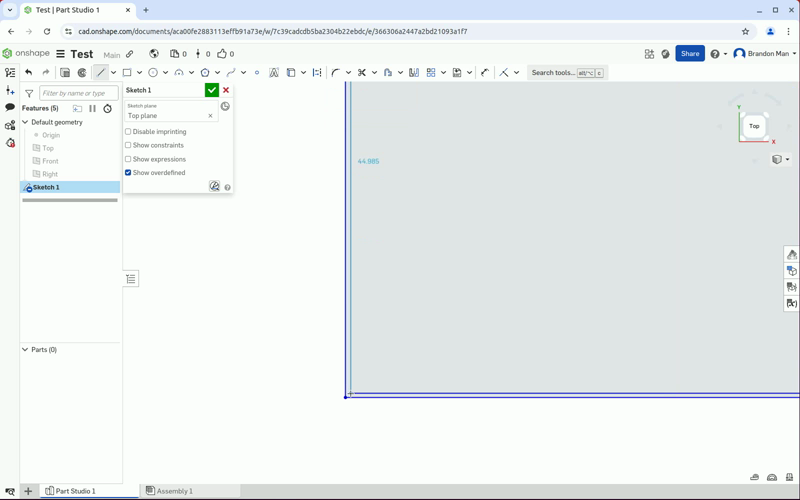
scroll(6)
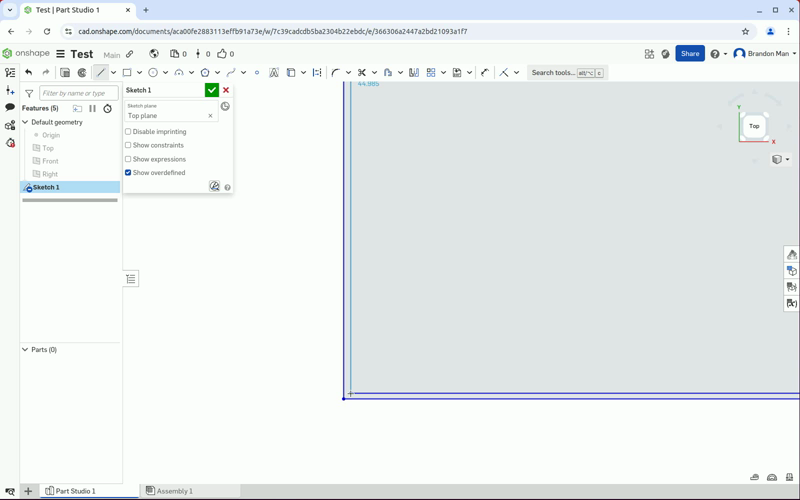
scroll(6)
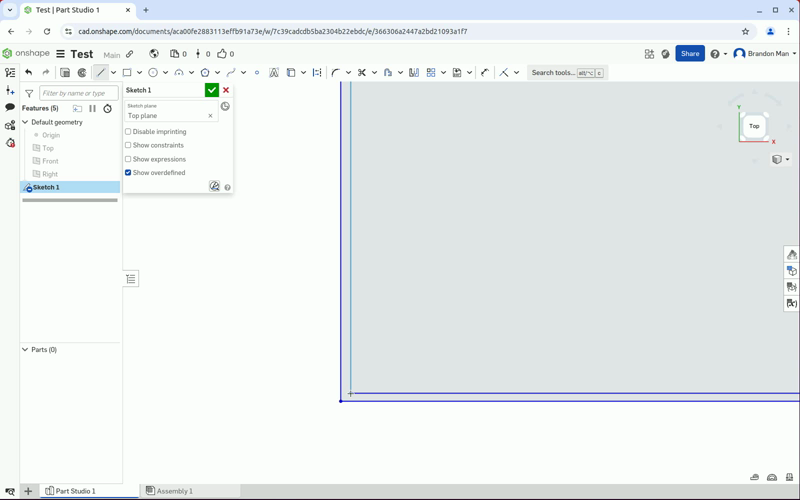
scroll(6)
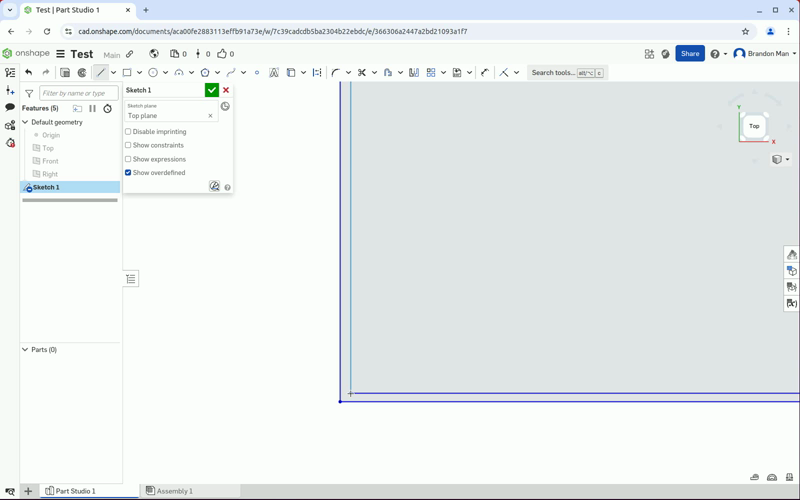
scroll(6)
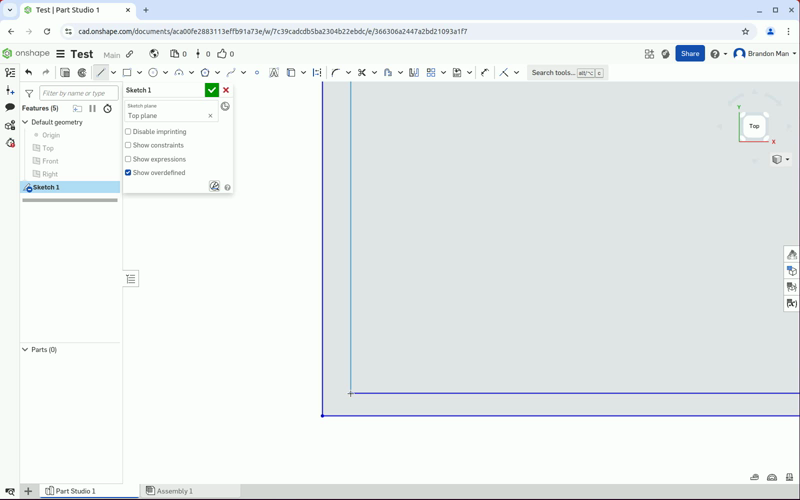
key_up(shift)
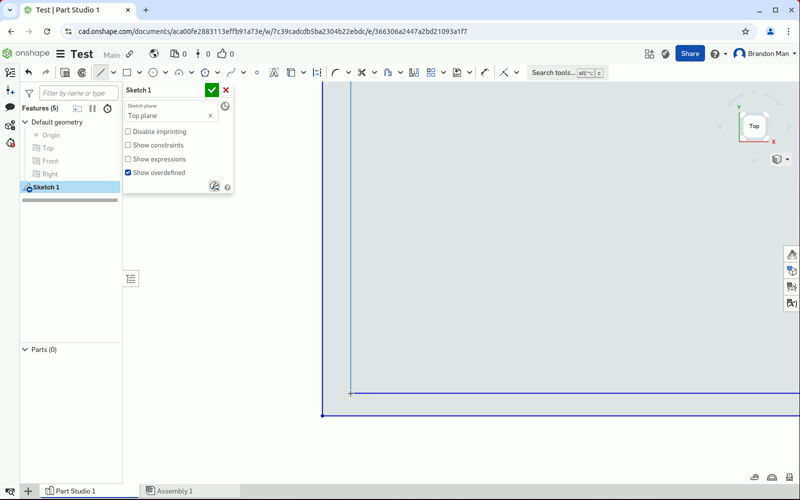
click(350, 393)
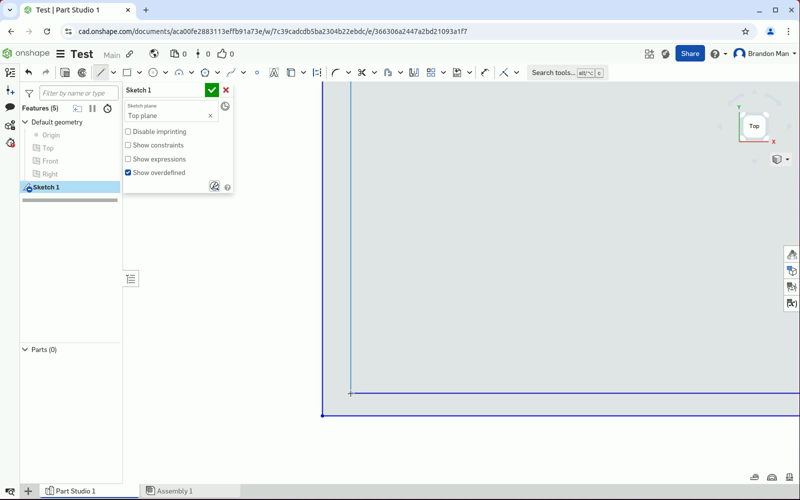
scroll(-6)
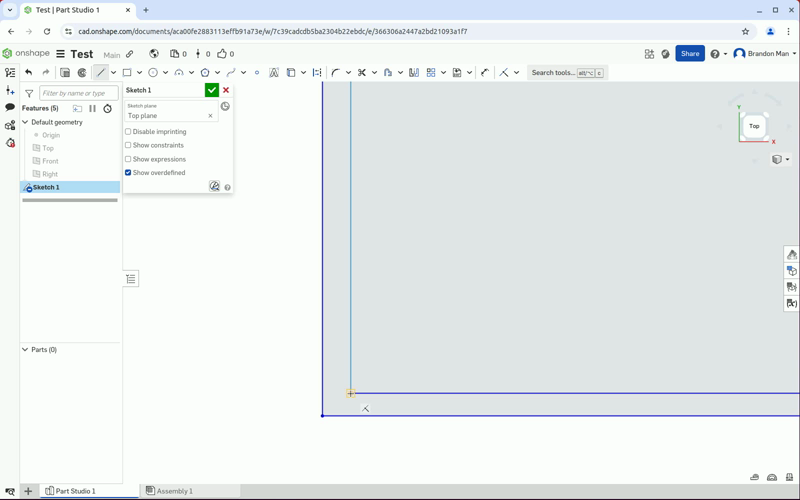
scroll(-6)
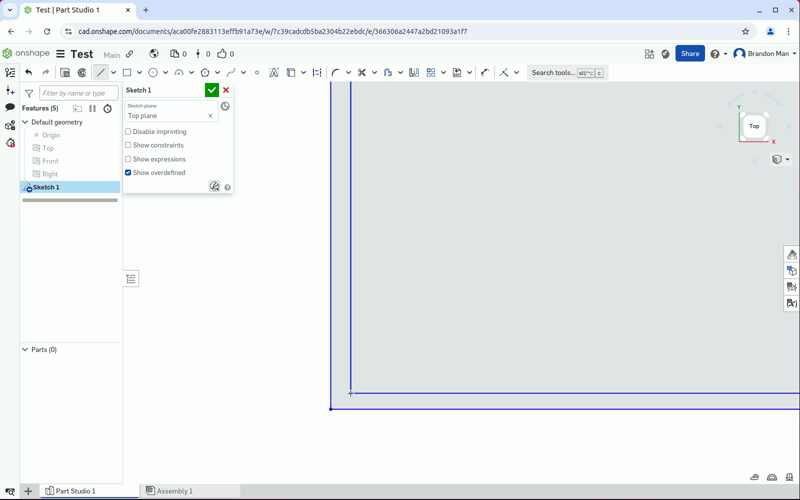
scroll(-6)
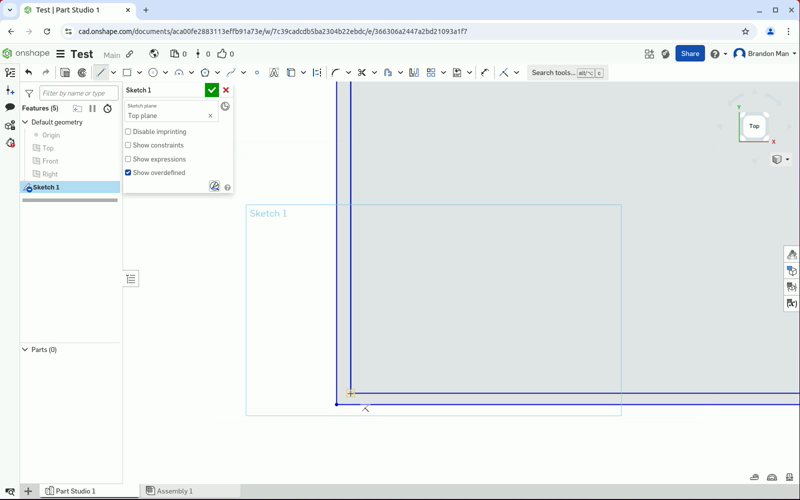
scroll(-6)
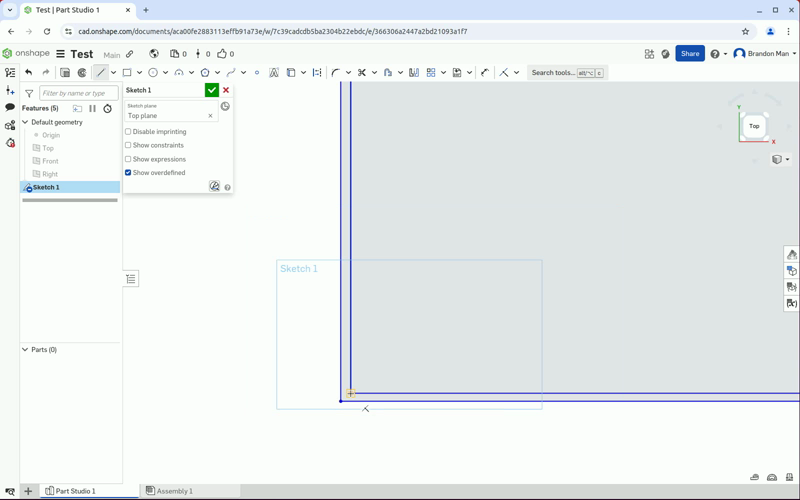
scroll(-6)
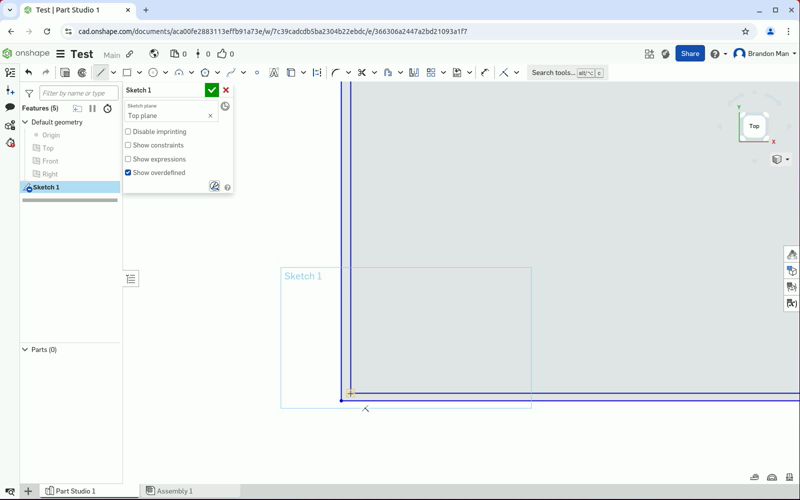
scroll(-6)
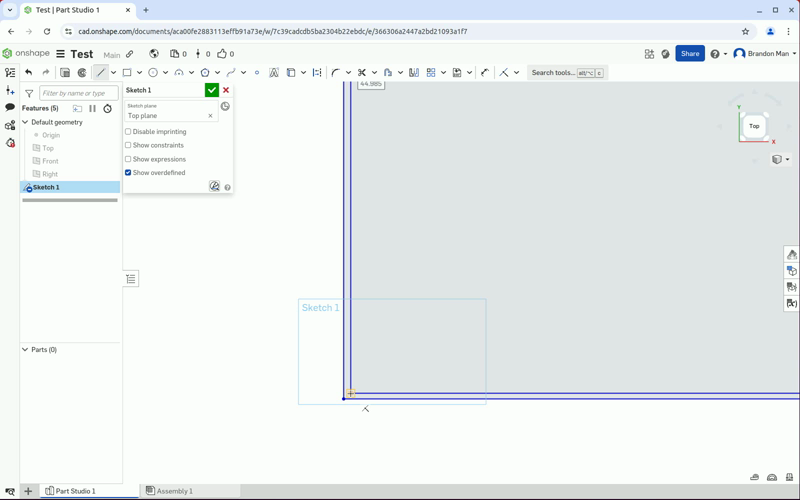
scroll(-6)
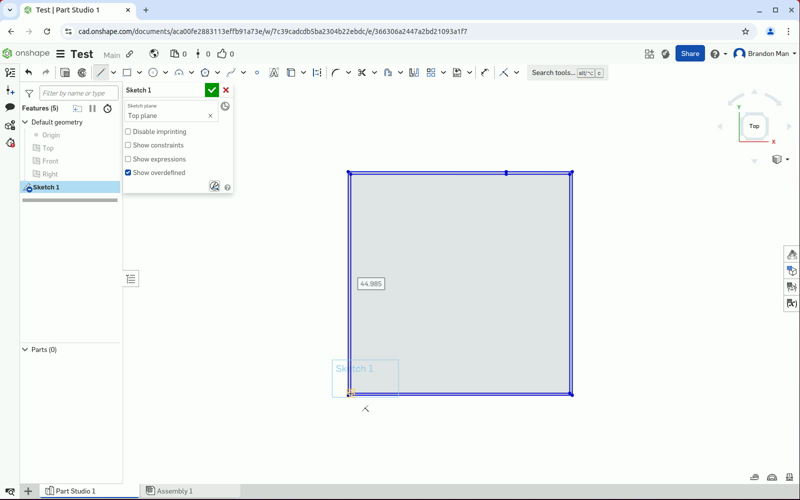
key(esc)
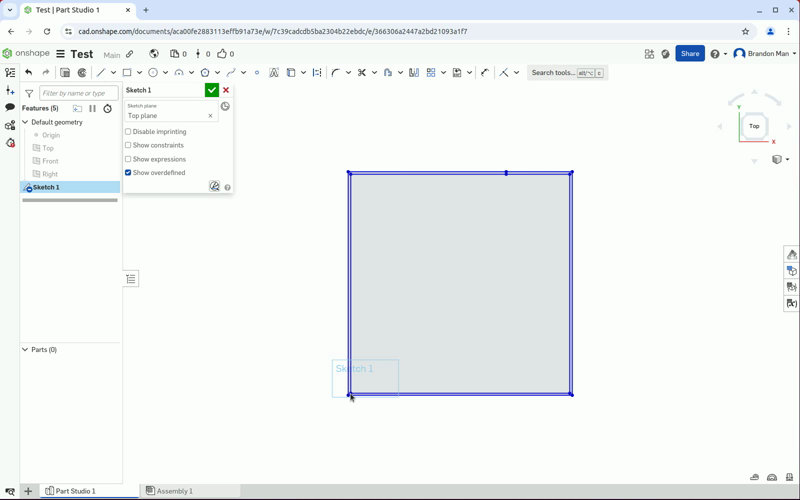
mouse_move(570, 392)
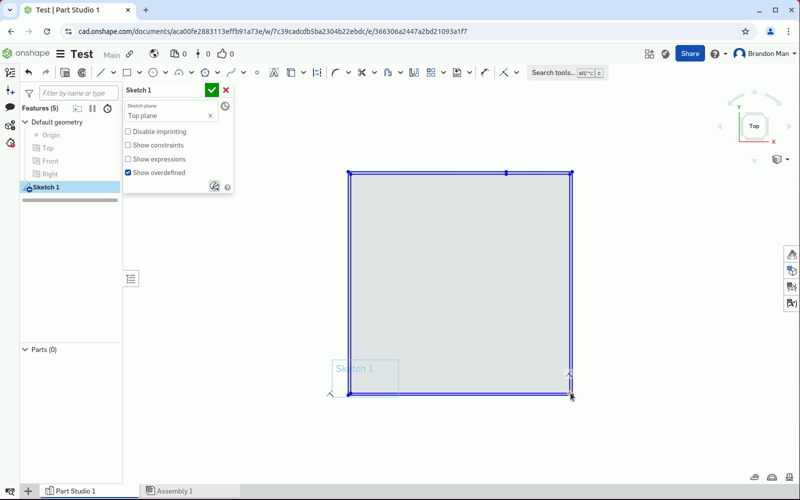
click(570, 392)
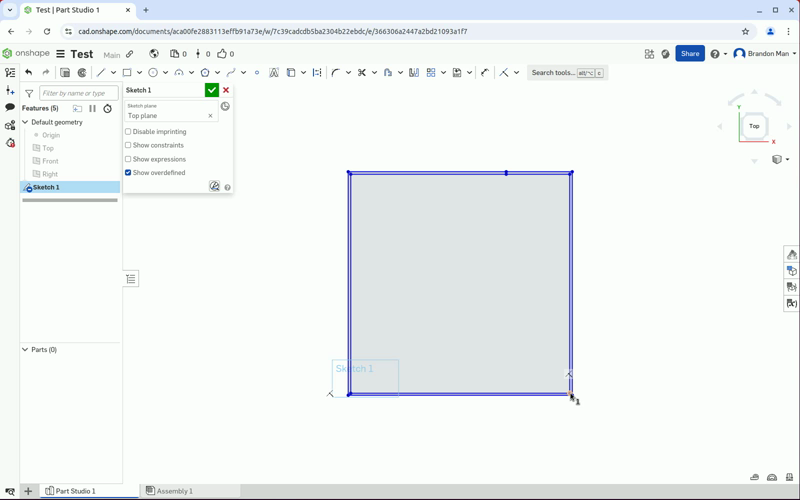
mouse_move(73, 352)
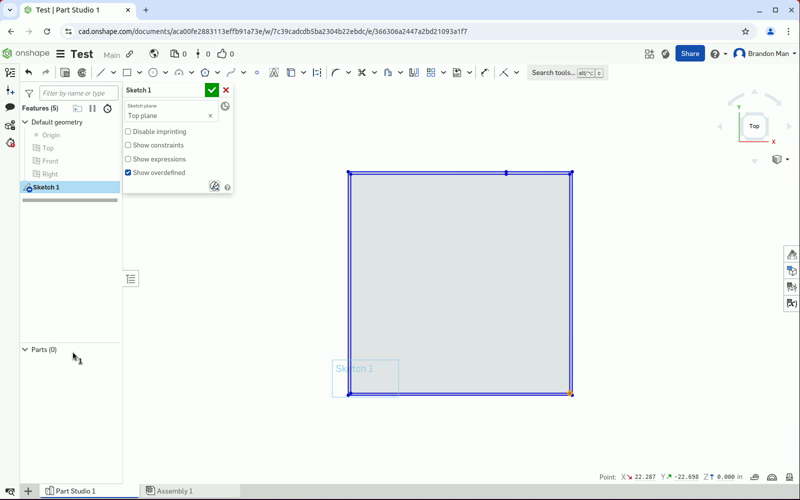
key(shift+y)
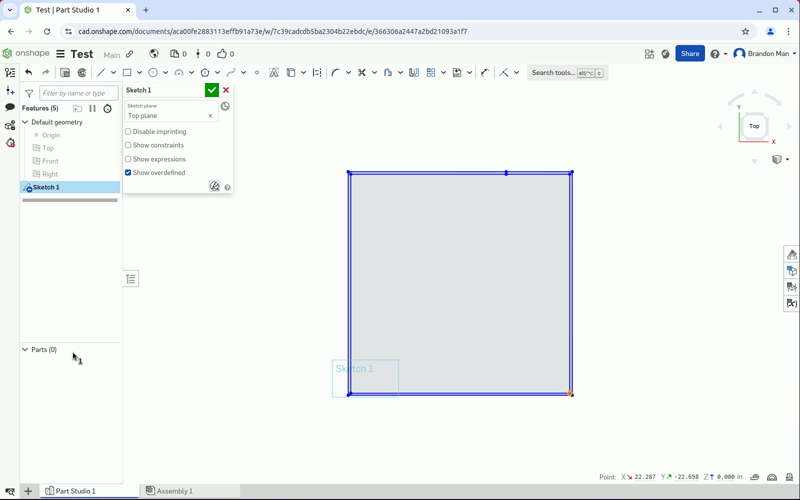
key(shift+e)
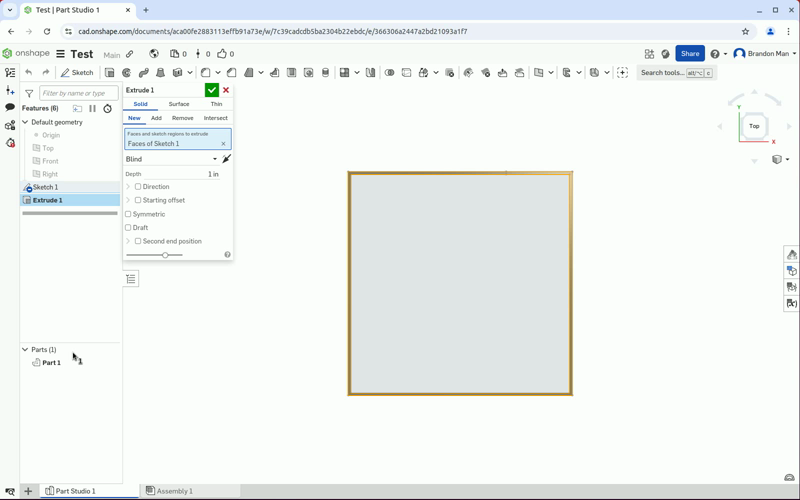
mouse_move(143, 106)
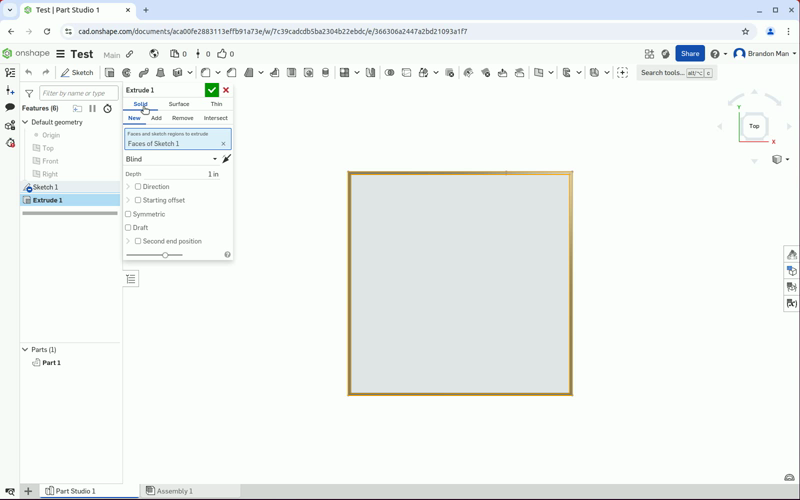
click(143, 106)
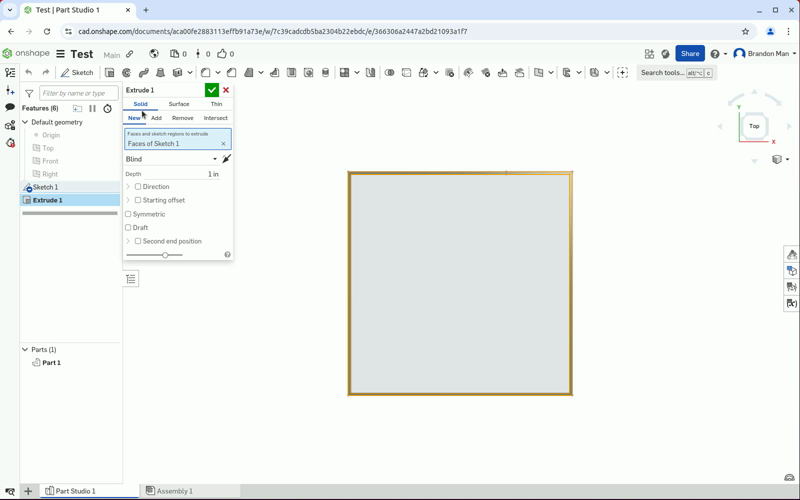
mouse_move(137, 120)
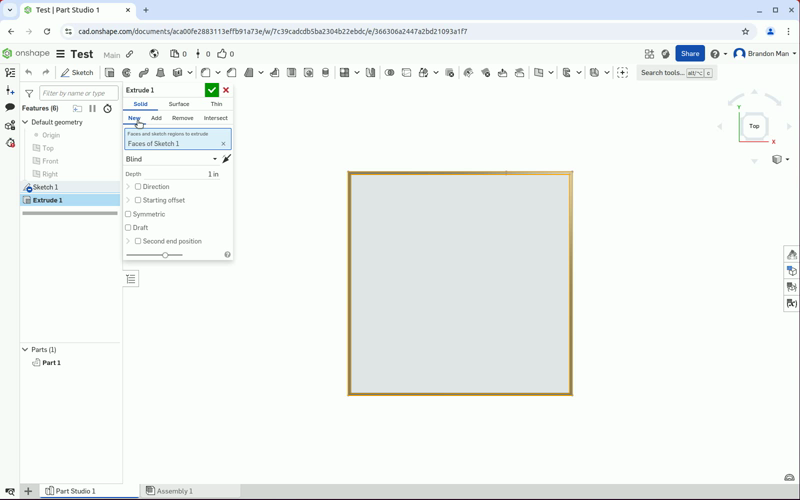
click(137, 120)
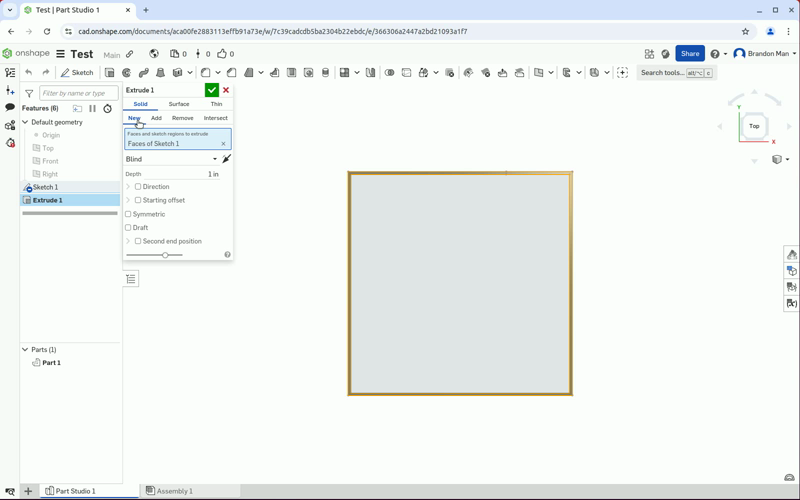
key(tab, 4)
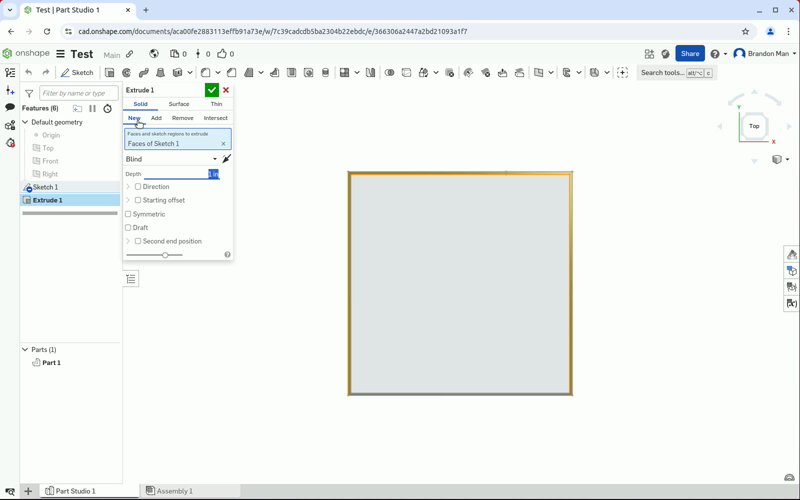
text(0.963)
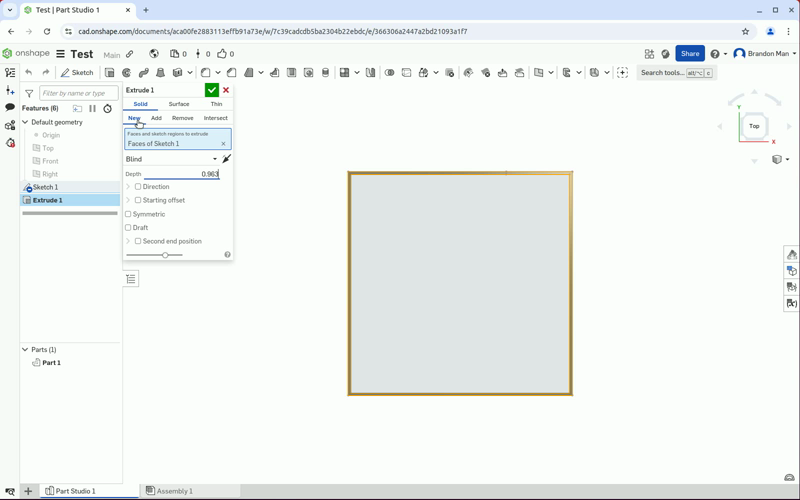
key(enter)
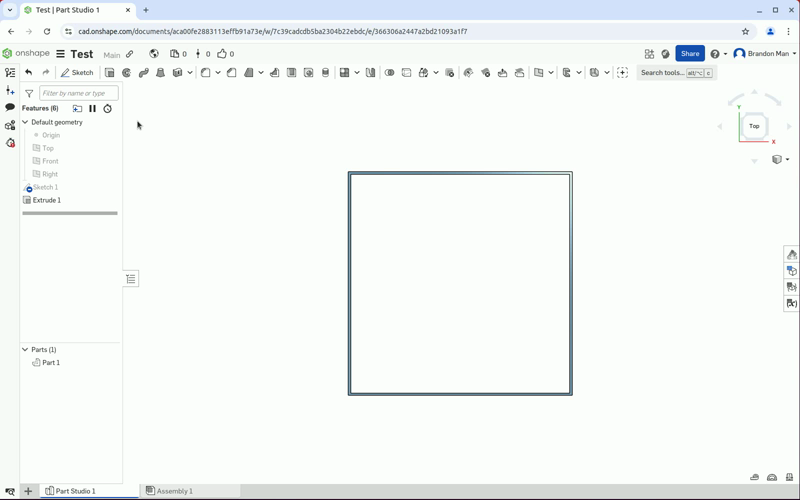
key(shift+h)
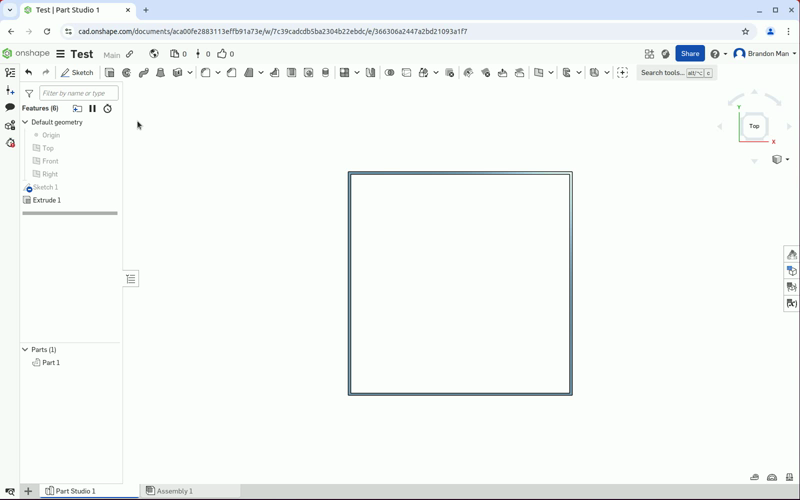
key(shift+h)
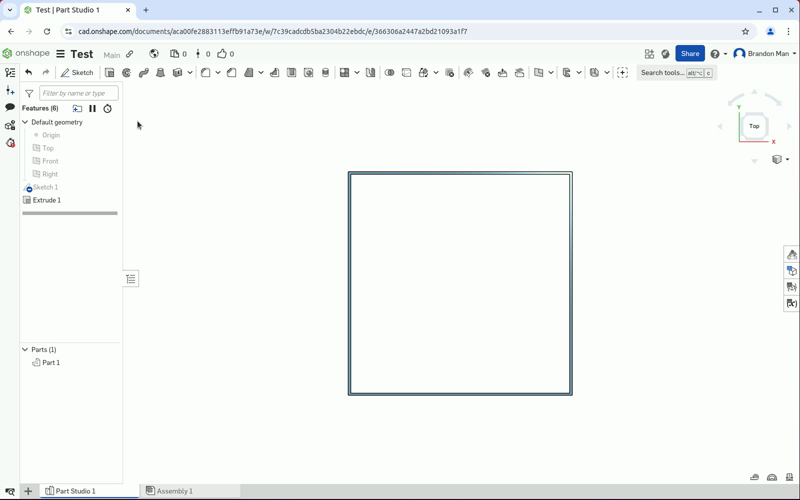
mouse_move(73, 189)
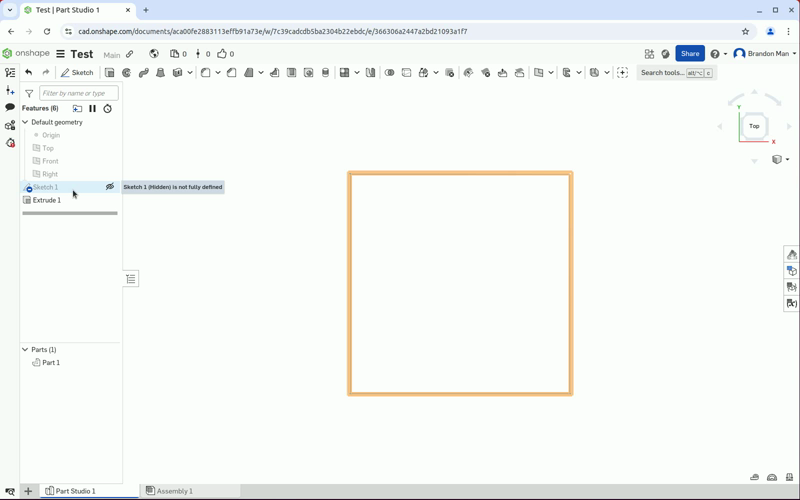
click(73, 189)
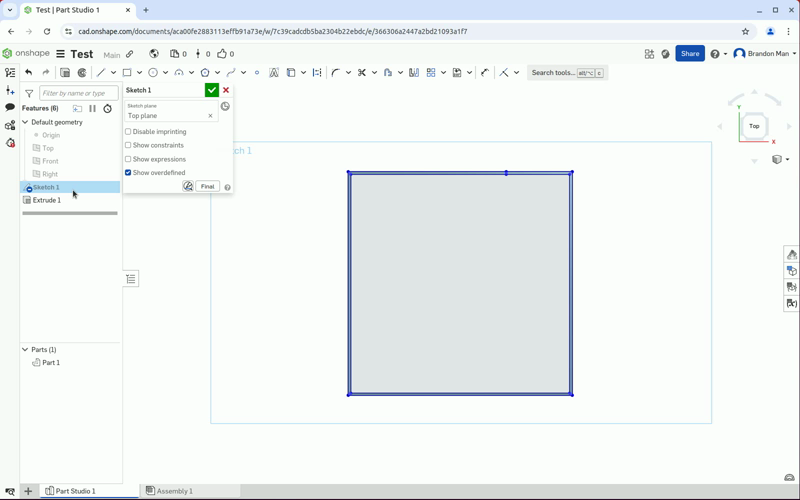
mouse_move(229, 92)
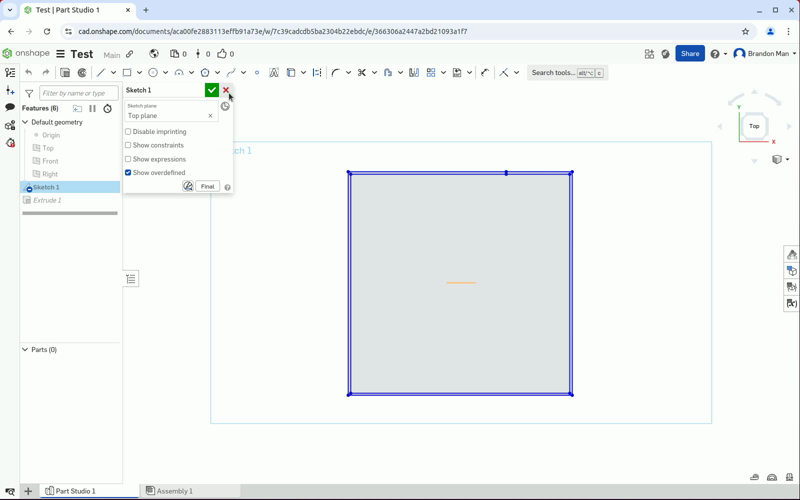
click(229, 92)
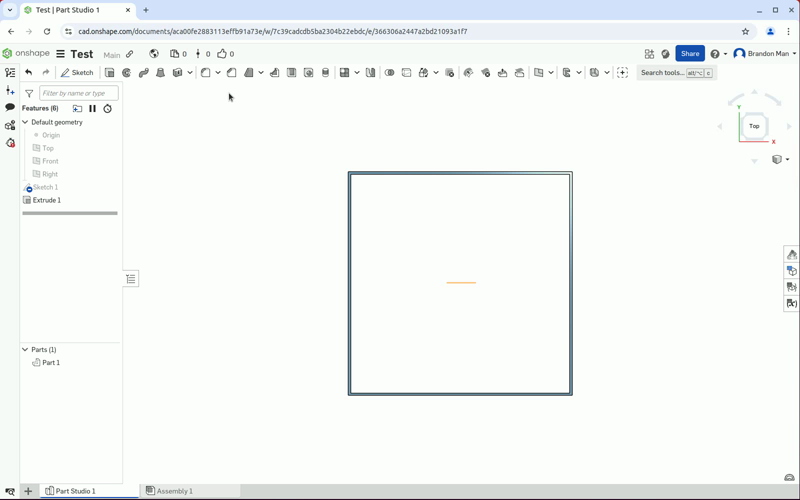
mouse_move(541, 75)
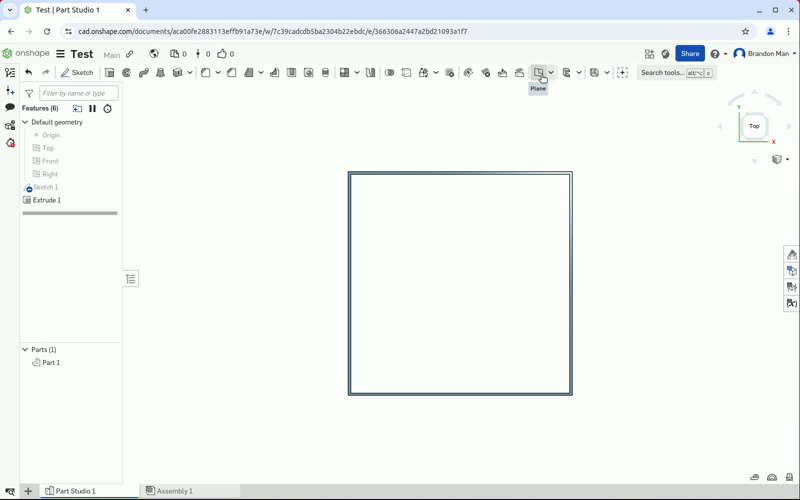
click(541, 75)
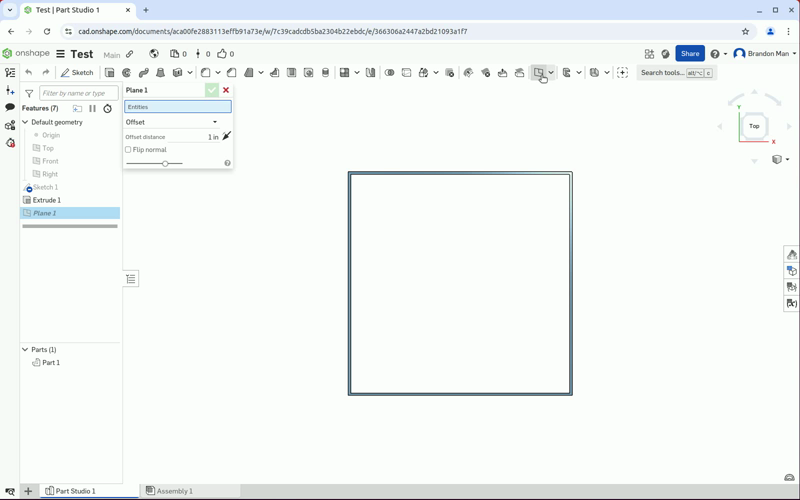
mouse_move(73, 150)
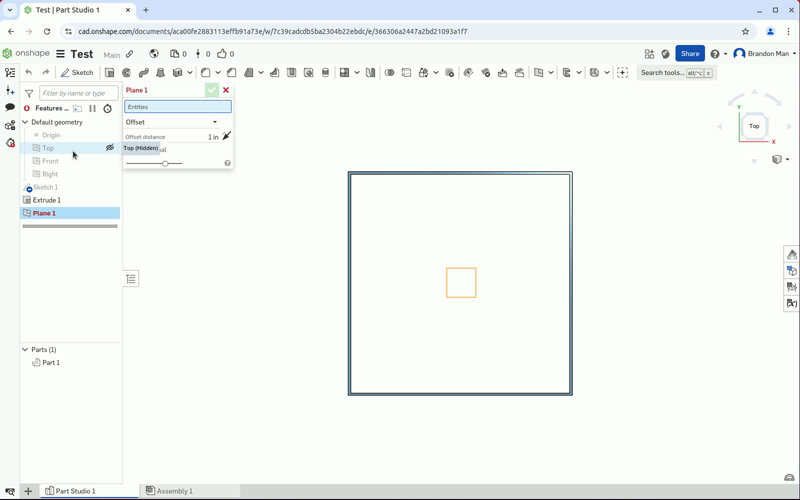
click(73, 150)
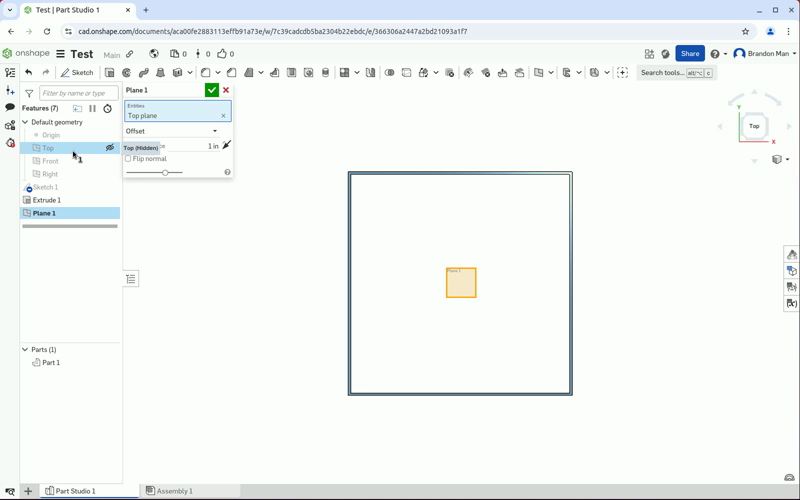
key(tab, 2)
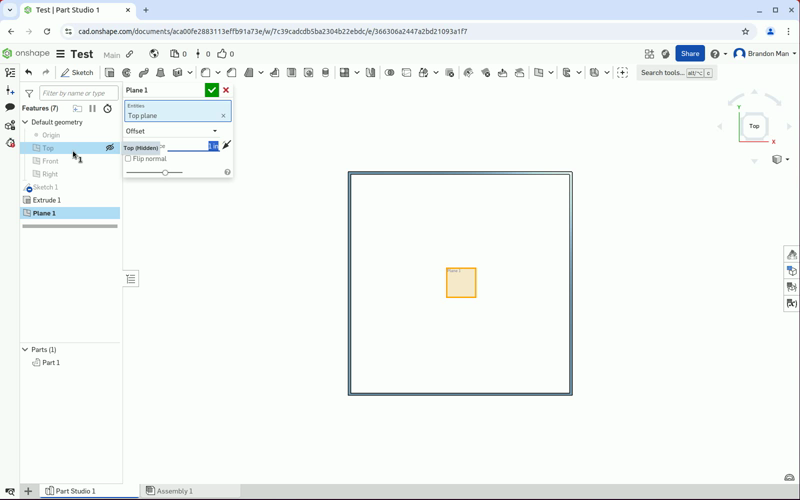
text(0.955)
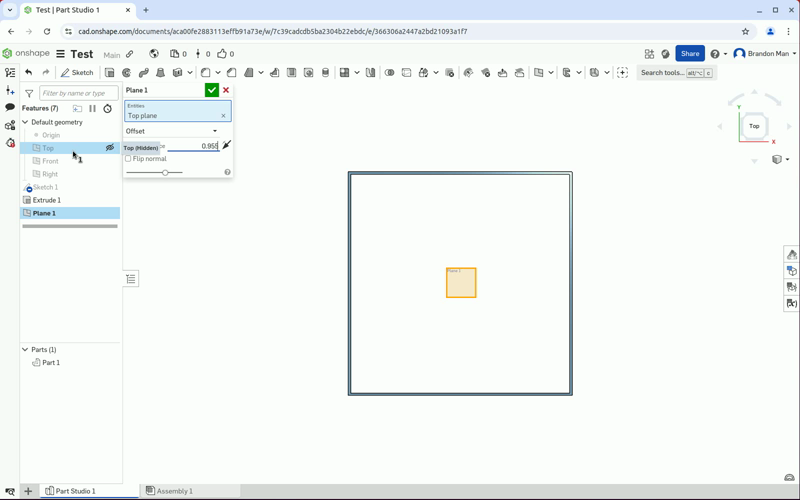
key(enter, 2)
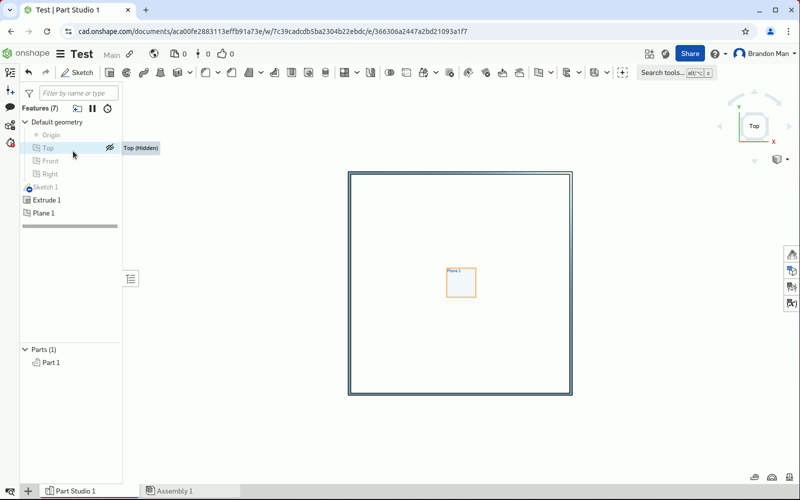
key(shift+s)
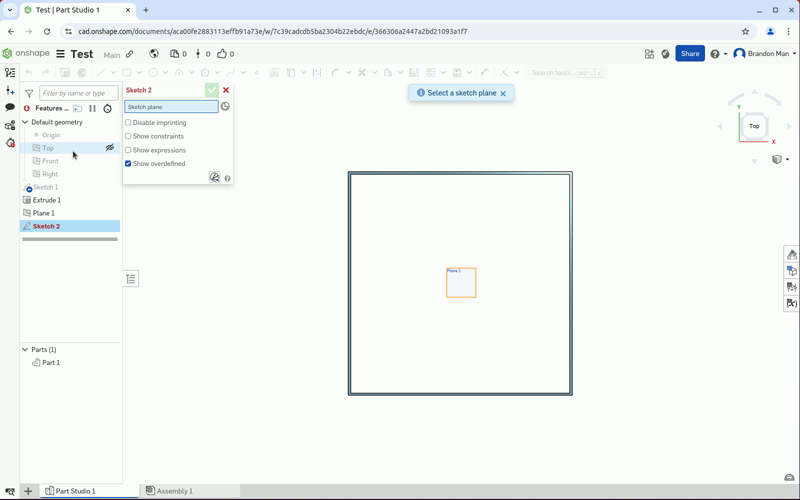
mouse_move(73, 215)
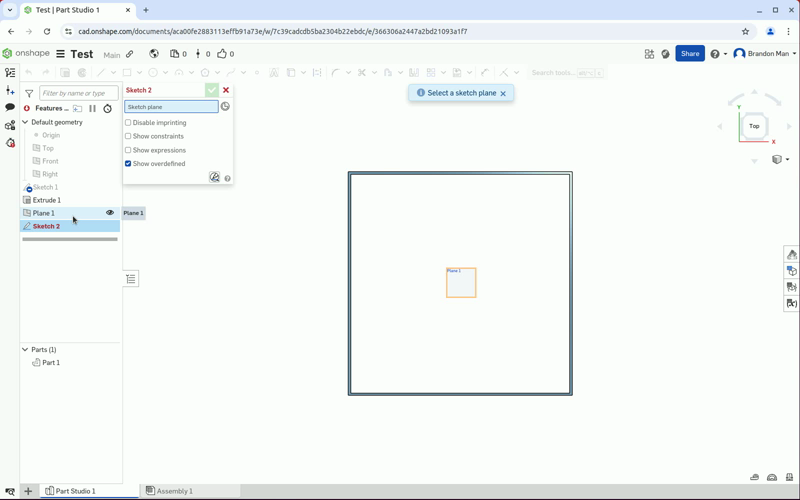
click(73, 215)
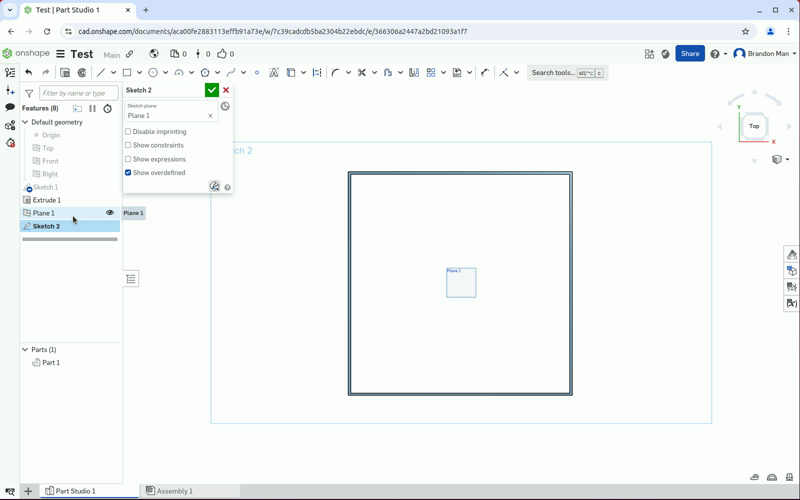
mouse_move(73, 352)
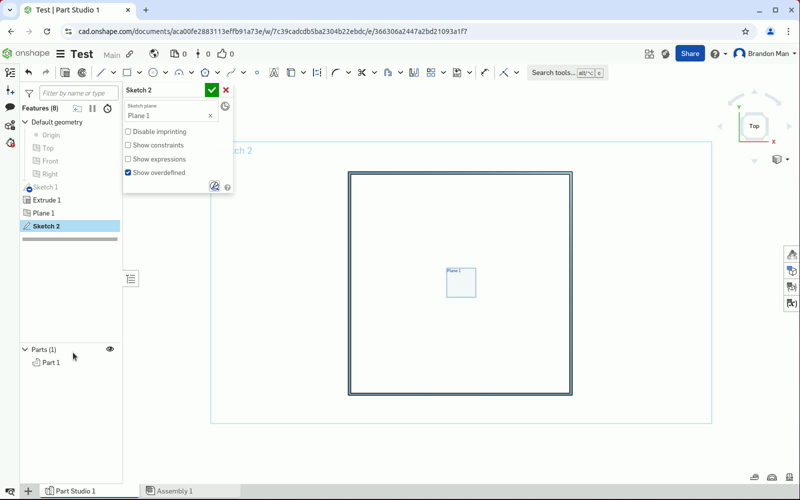
key(y)
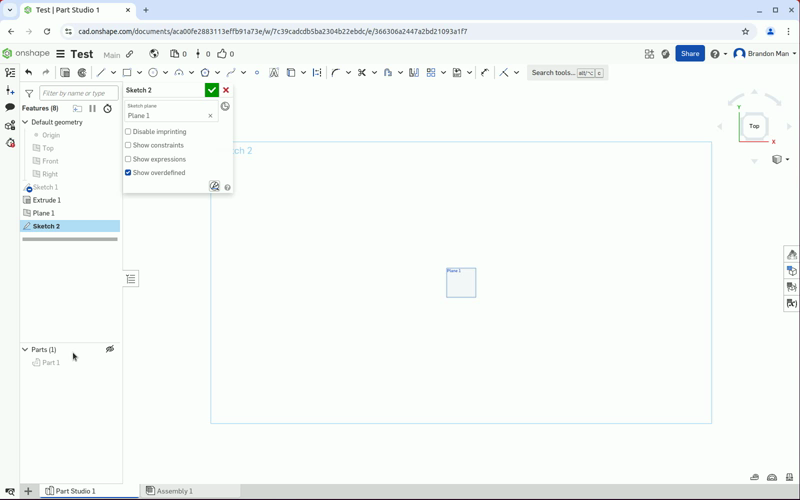
key(l)
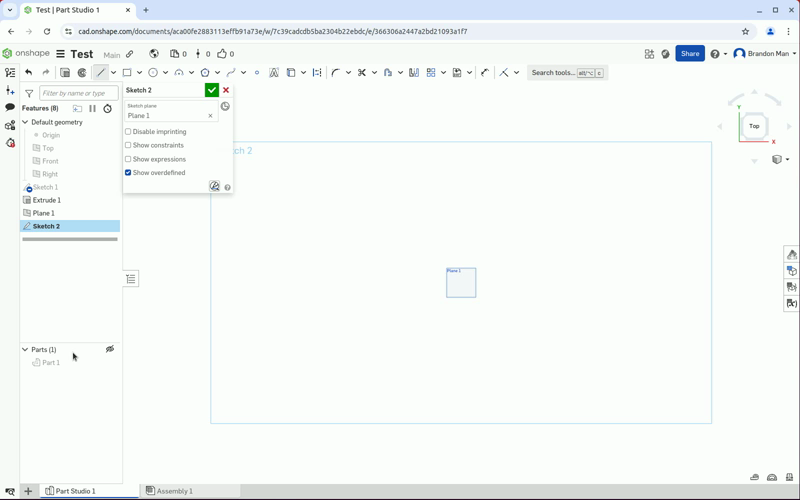
key_down(shift)
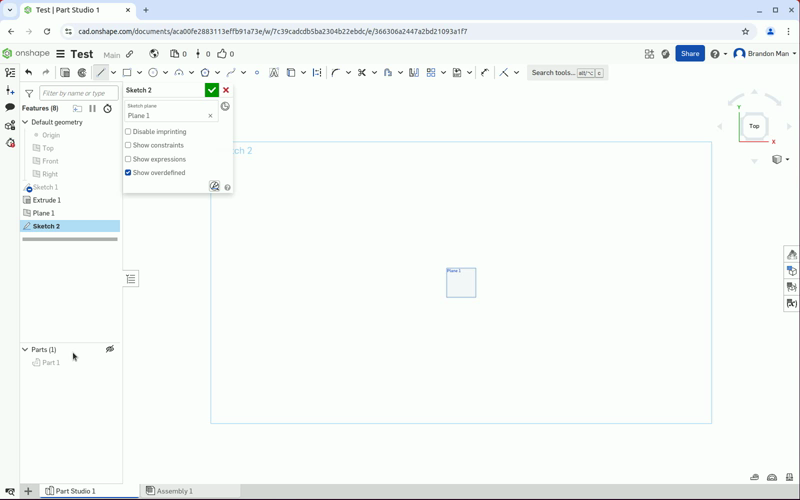
mouse_move(350, 211)
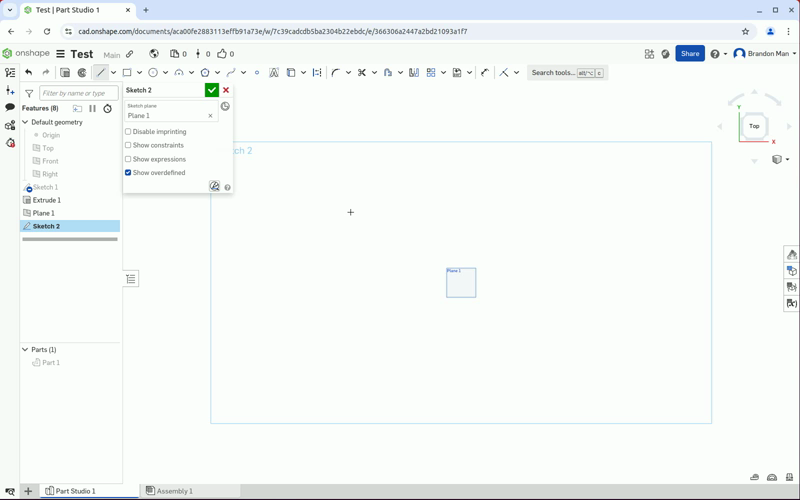
click(350, 211)
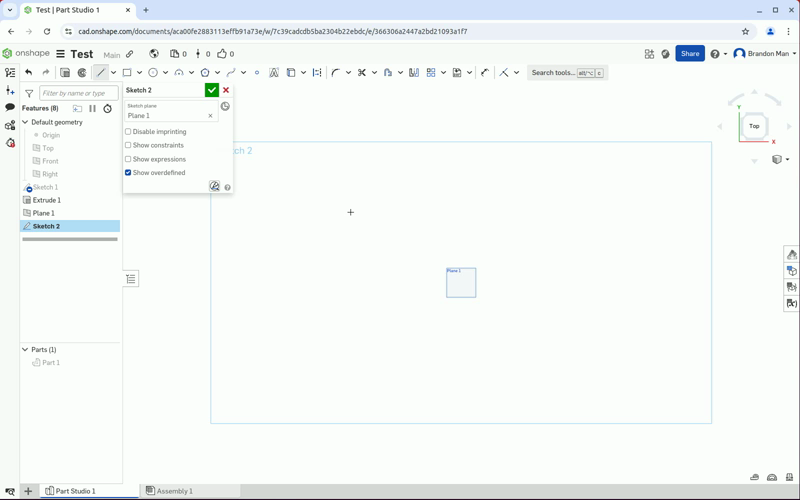
key_up(shift)
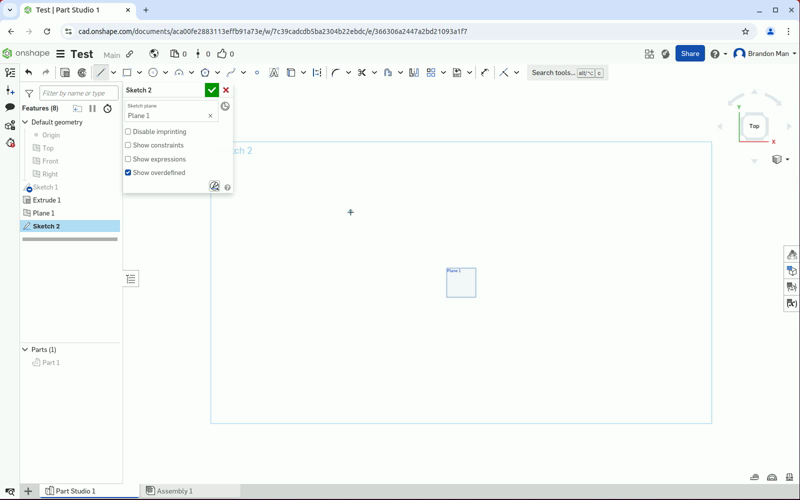
key_down(shift)
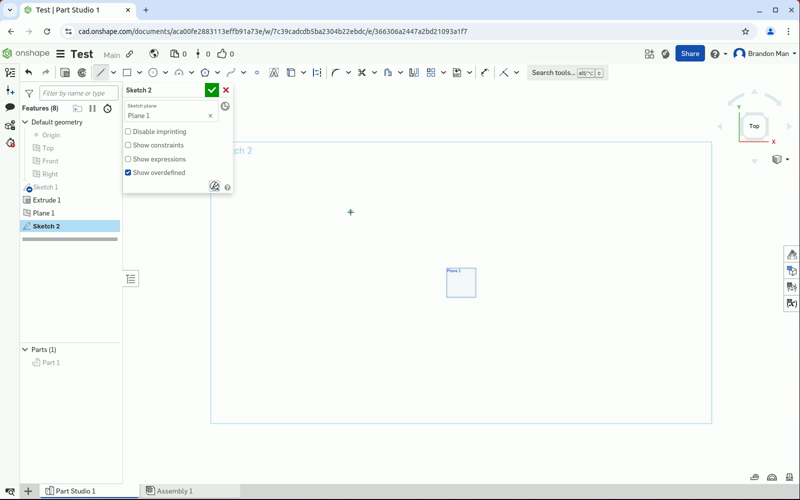
mouse_move(570, 211)
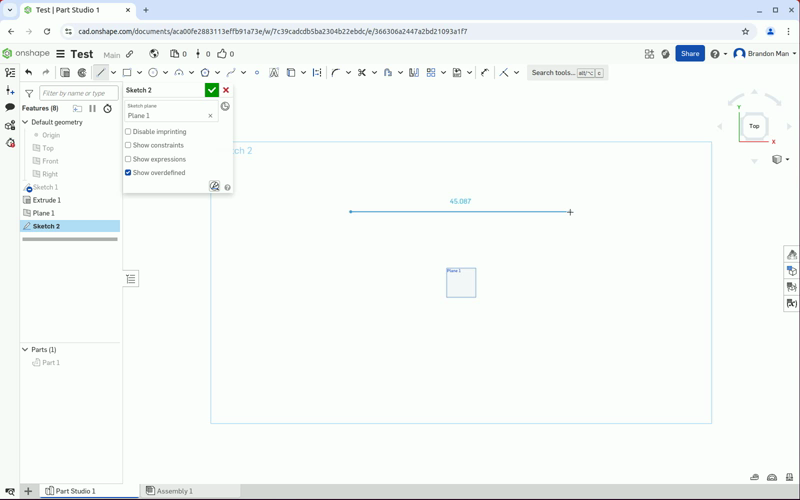
click(570, 211)
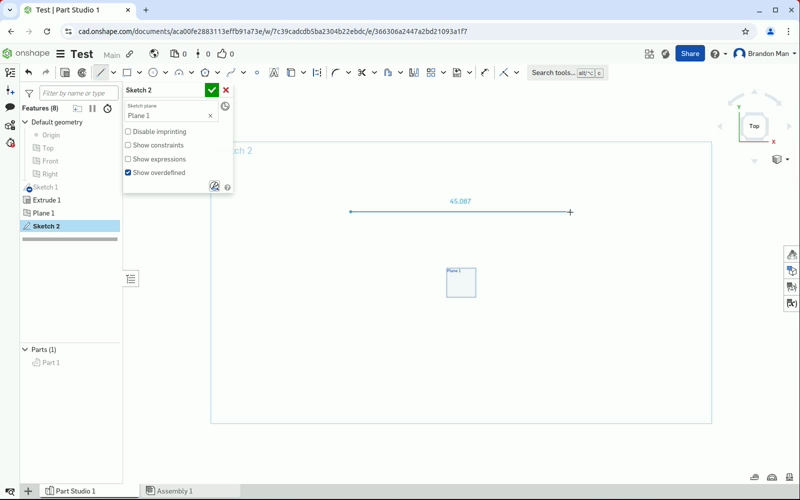
key_up(shift)
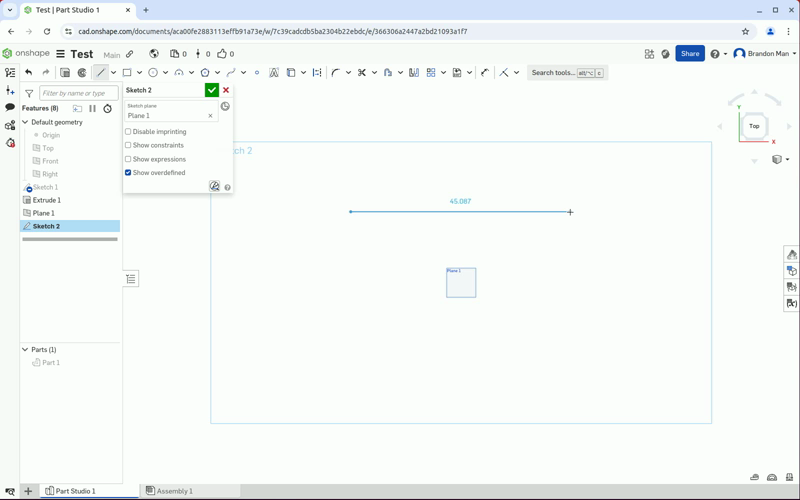
key_down(shift)
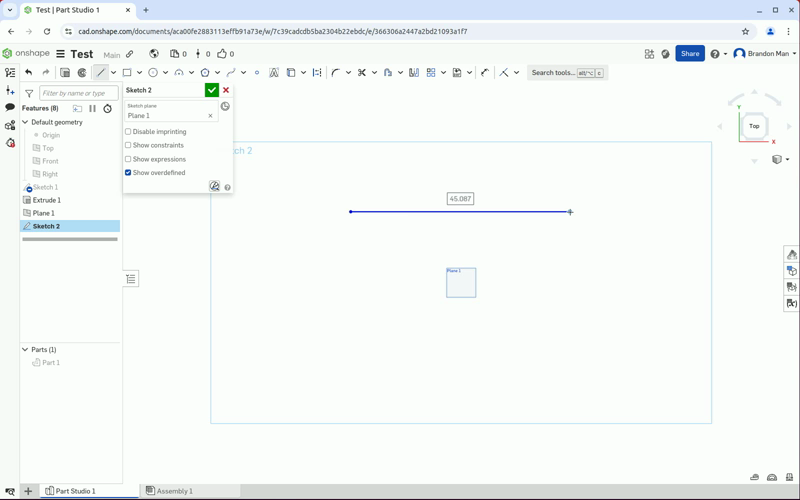
mouse_move(589, 211)
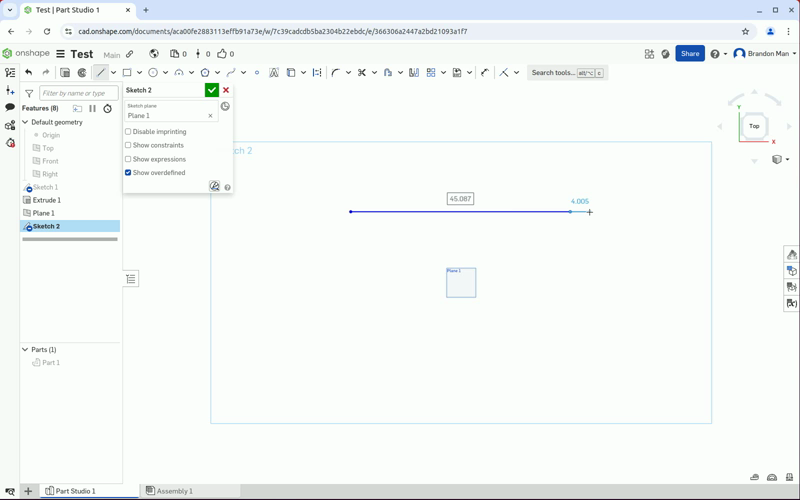
mouse_move(570, 206)
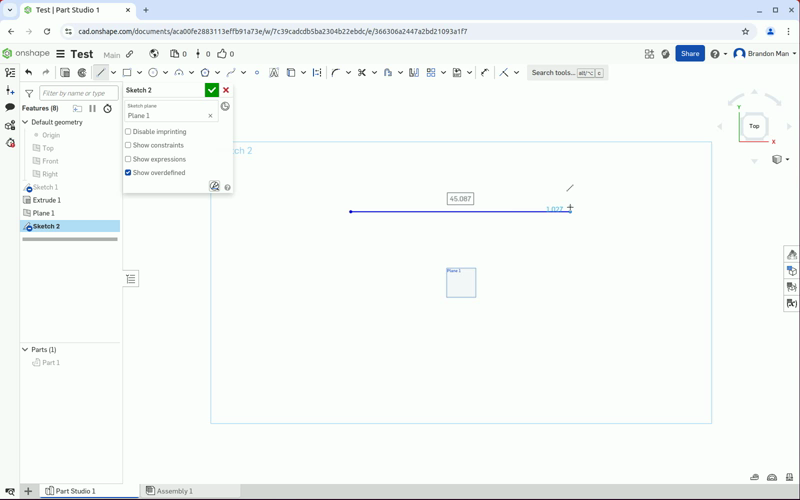
scroll(6)
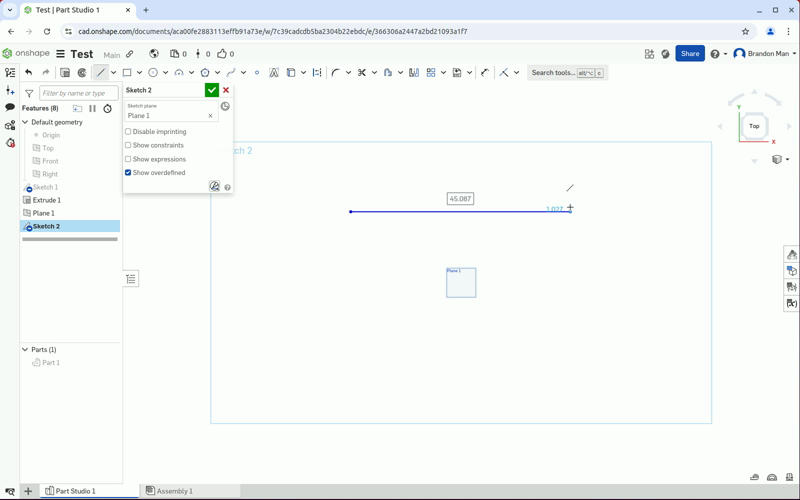
scroll(6)
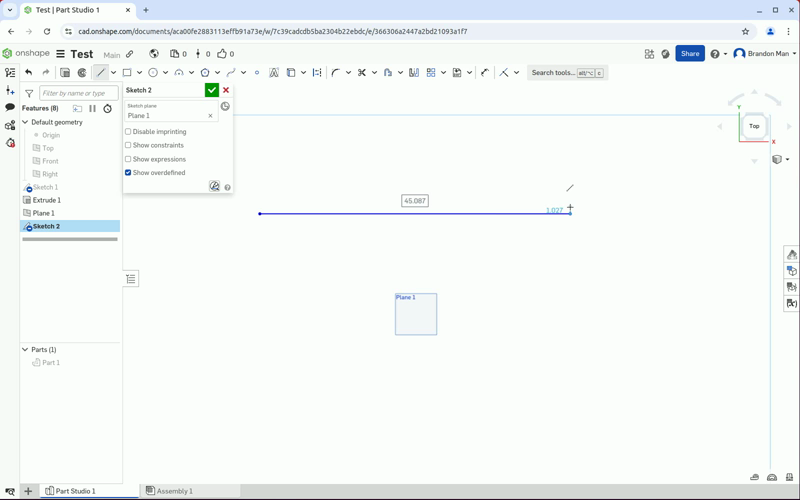
scroll(6)
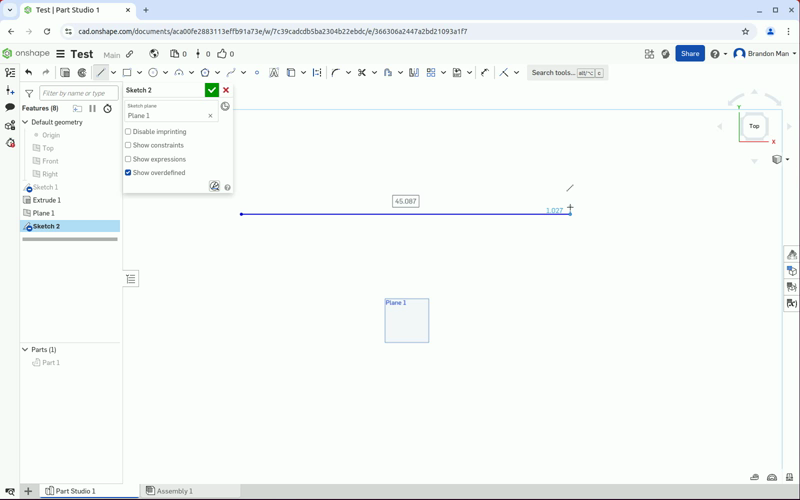
scroll(6)
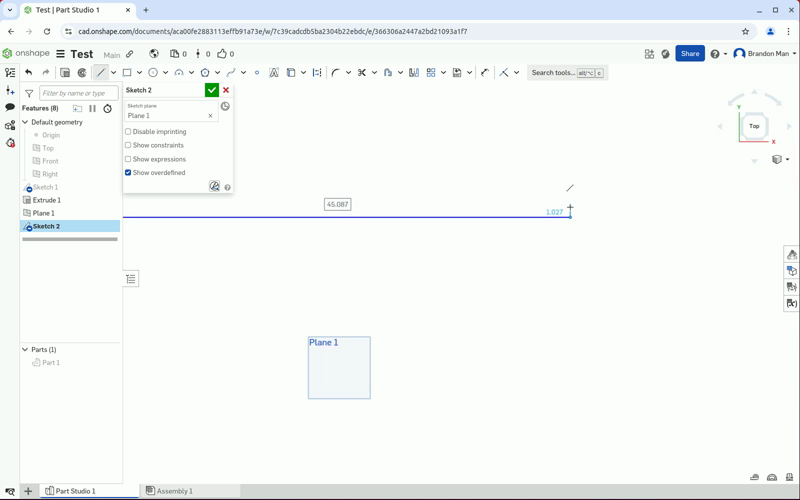
scroll(6)
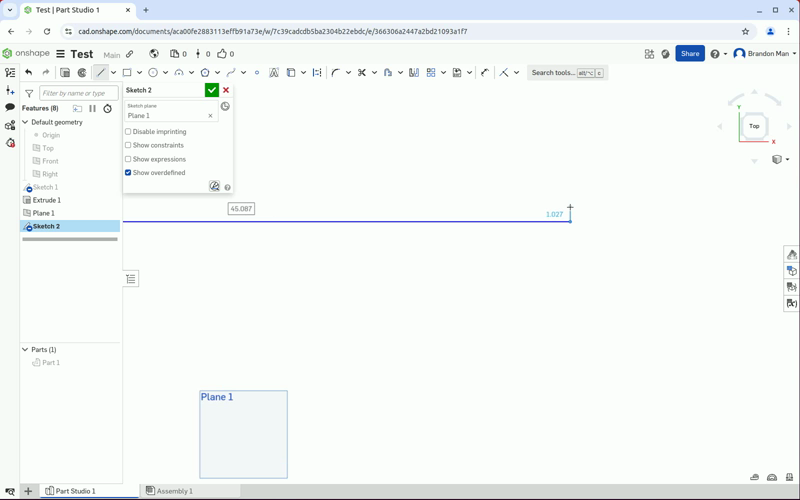
scroll(6)
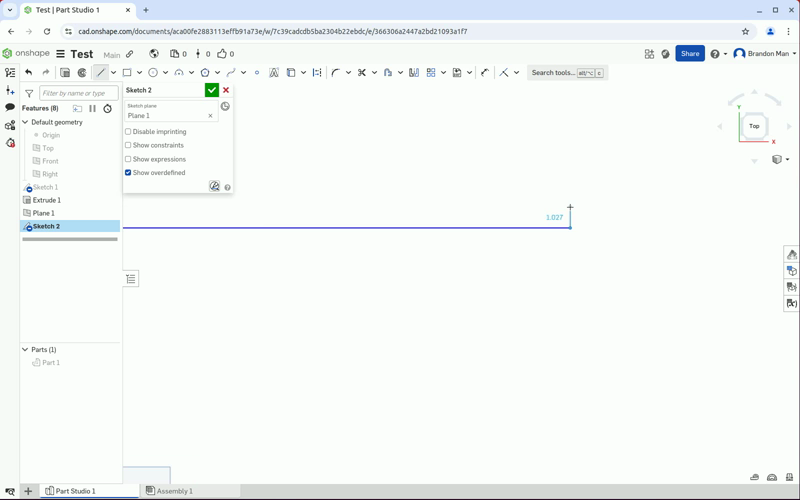
scroll(6)
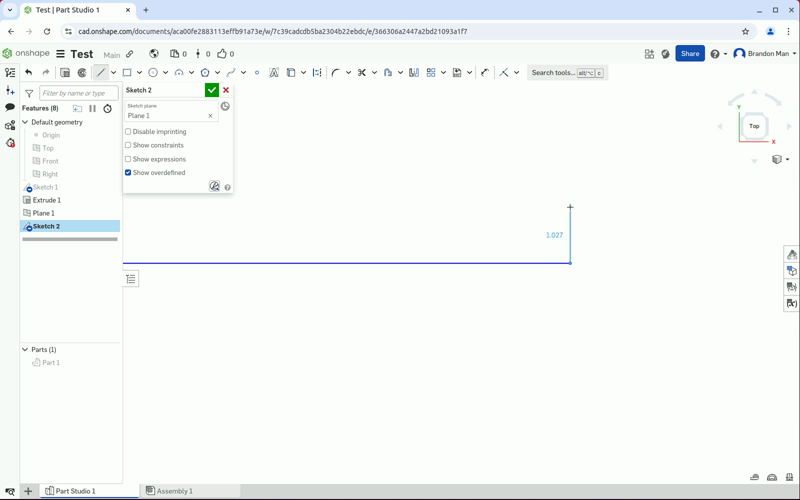
click(570, 206)
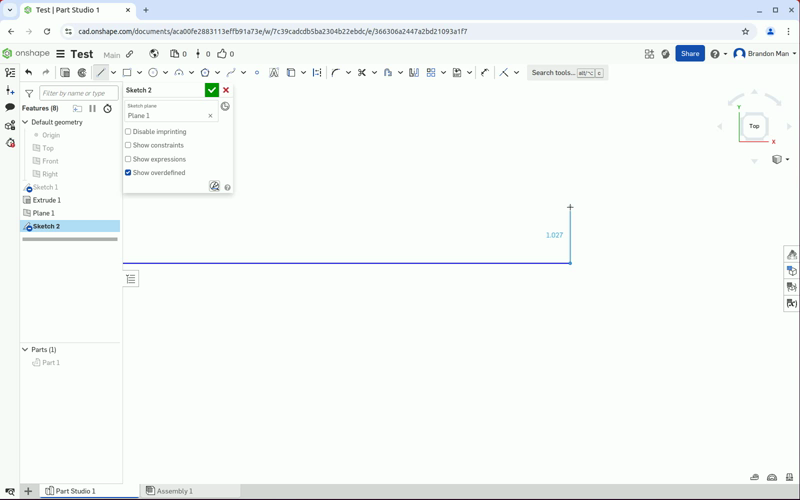
scroll(-6)
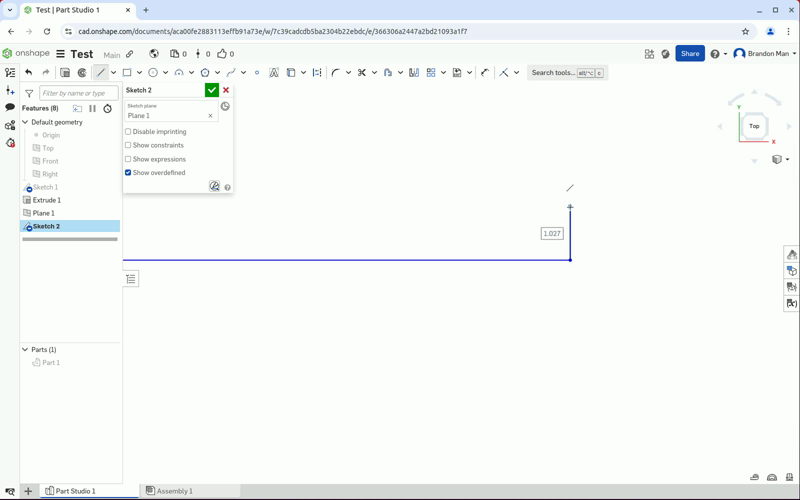
scroll(-6)
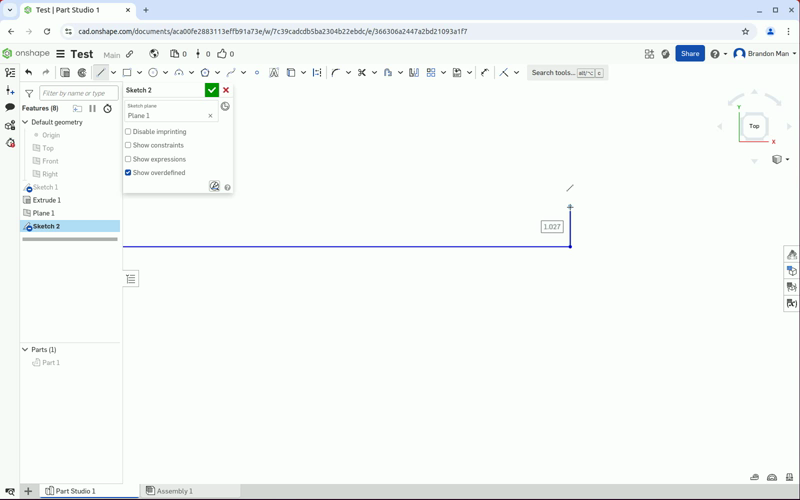
scroll(-6)
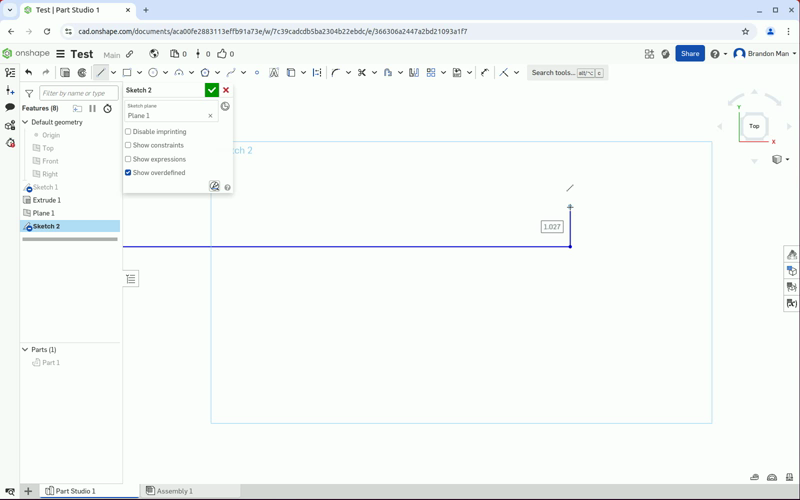
scroll(-6)
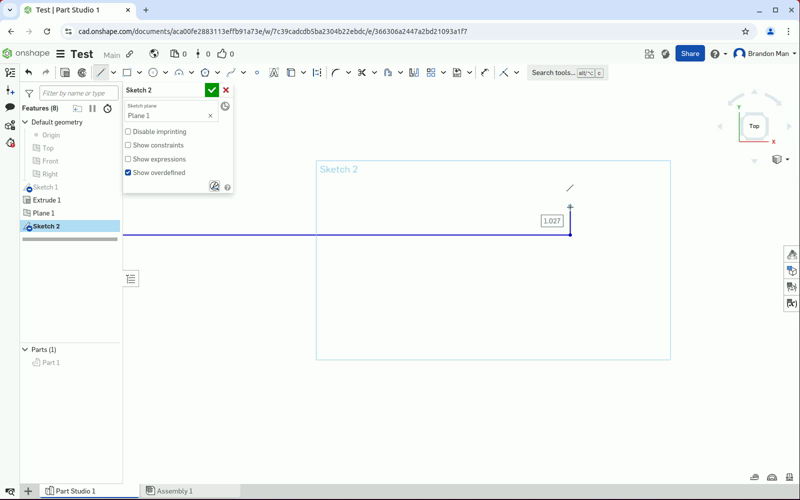
scroll(-6)
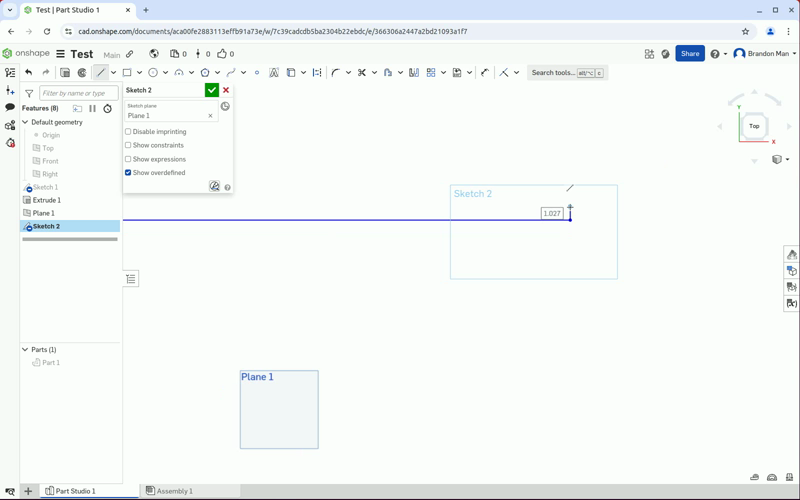
scroll(-6)
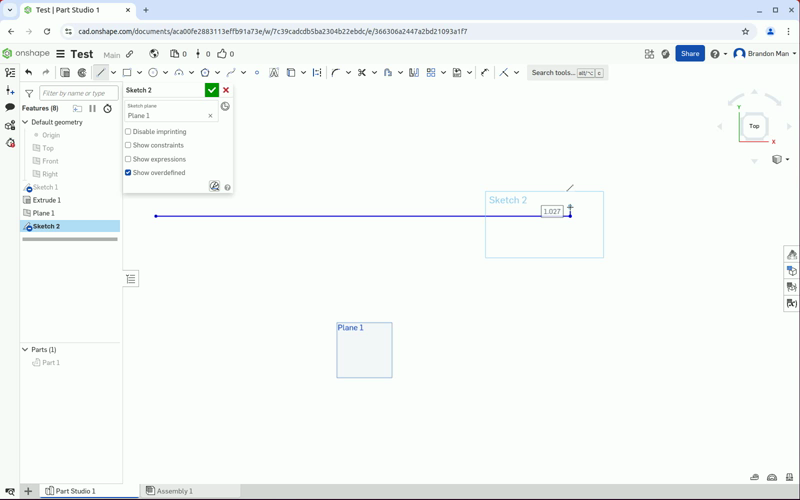
scroll(-6)
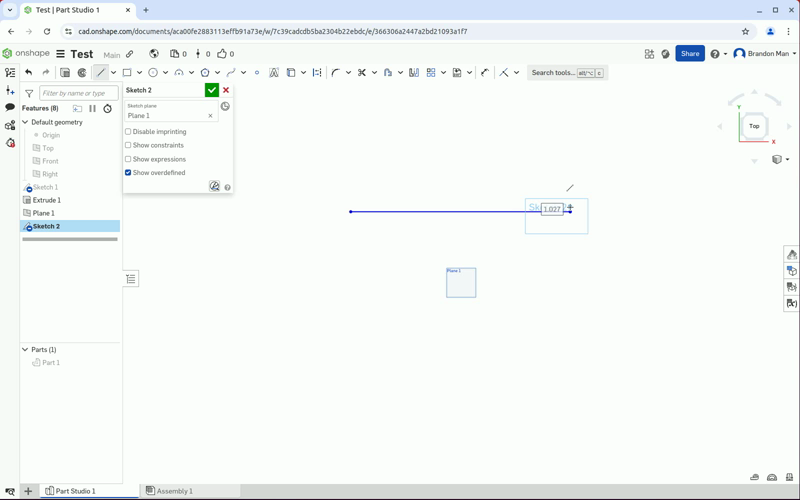
key_up(shift)
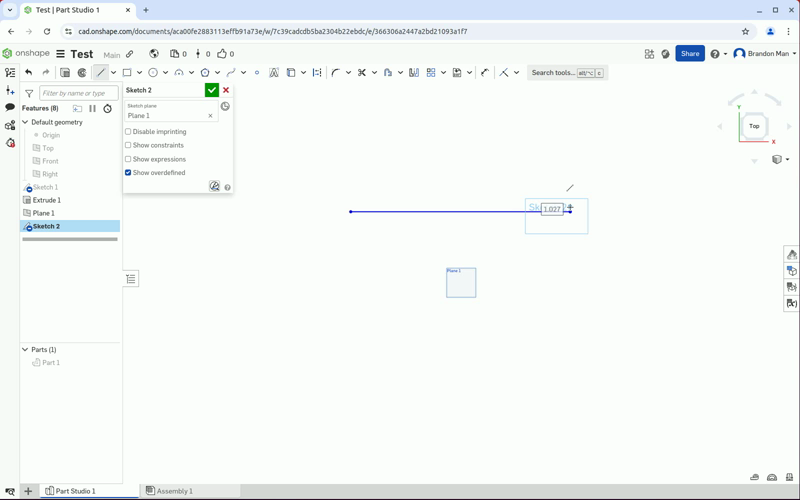
key_down(shift)
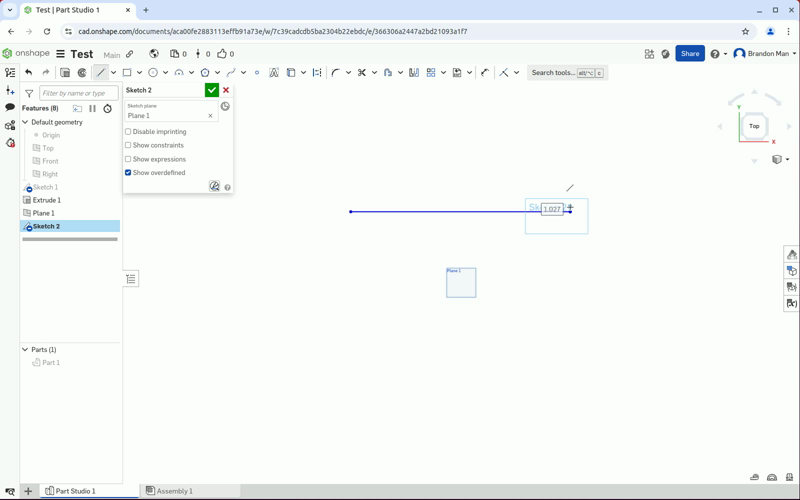
mouse_move(350, 206)
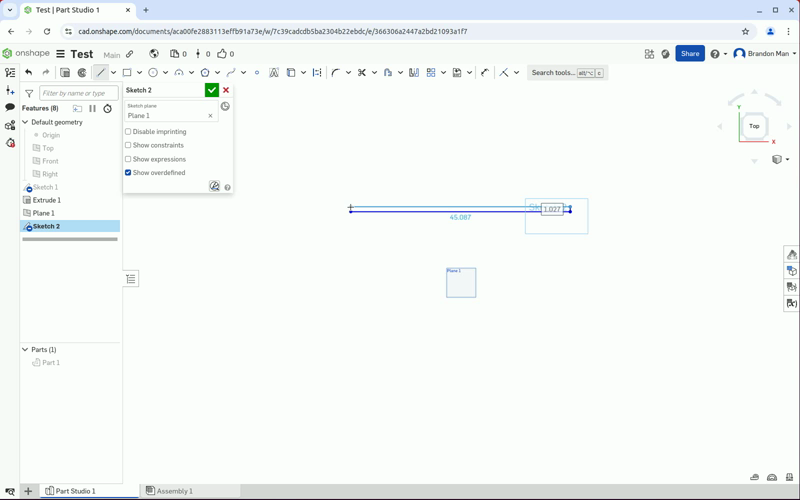
click(350, 206)
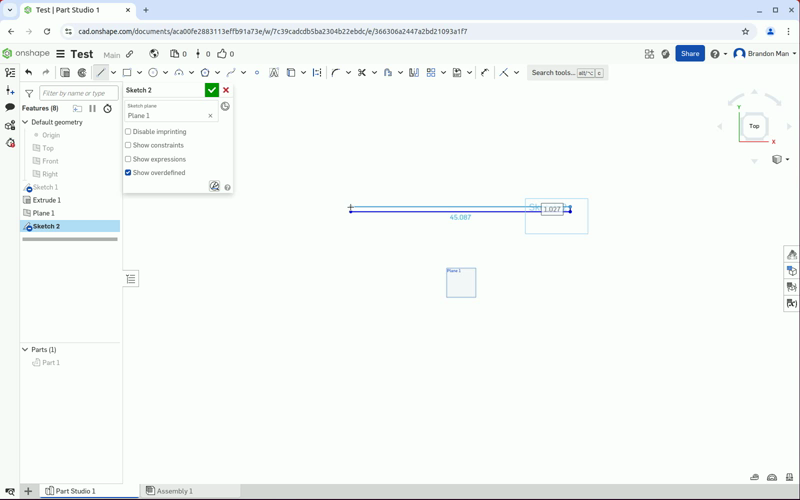
key_up(shift)
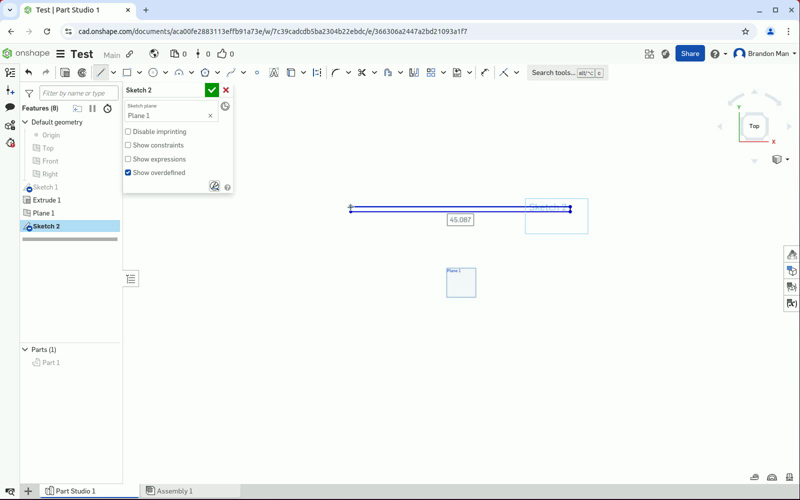
mouse_move(380, 206)
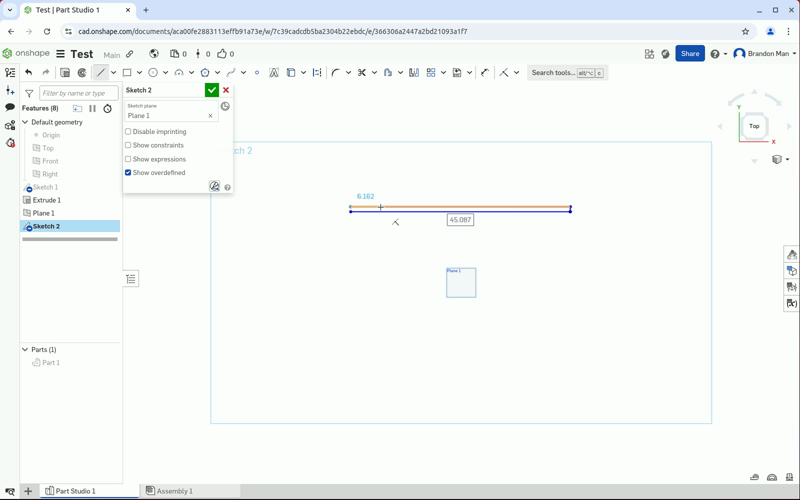
key_down(shift)
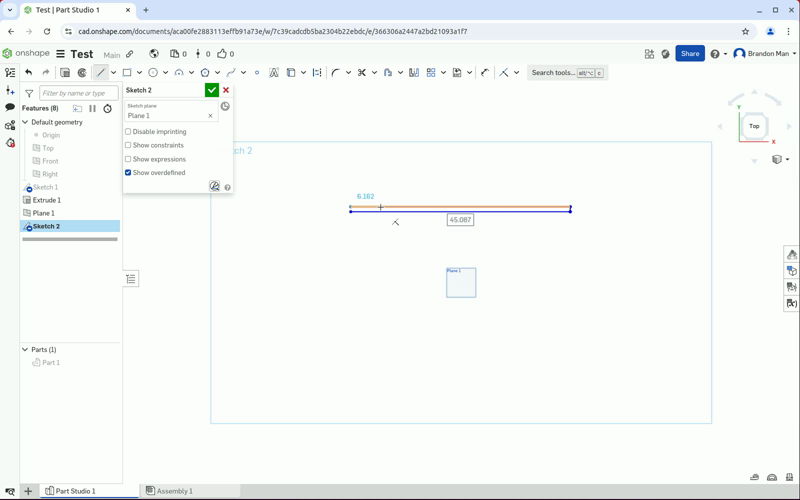
mouse_move(350, 211)
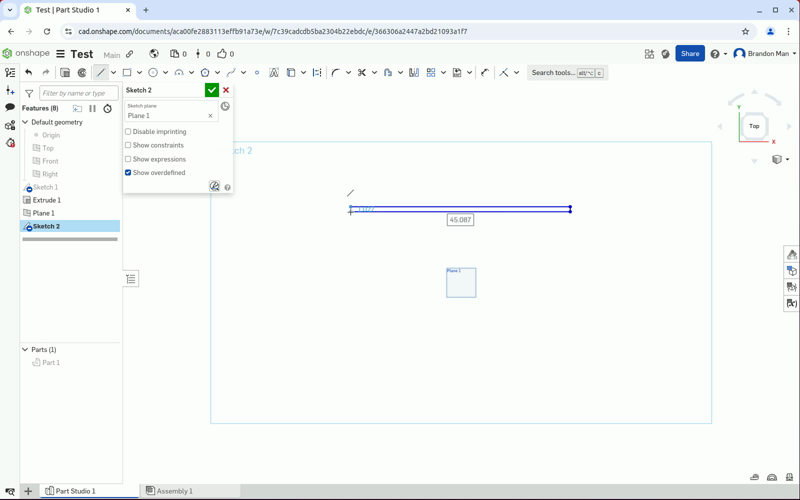
scroll(6)
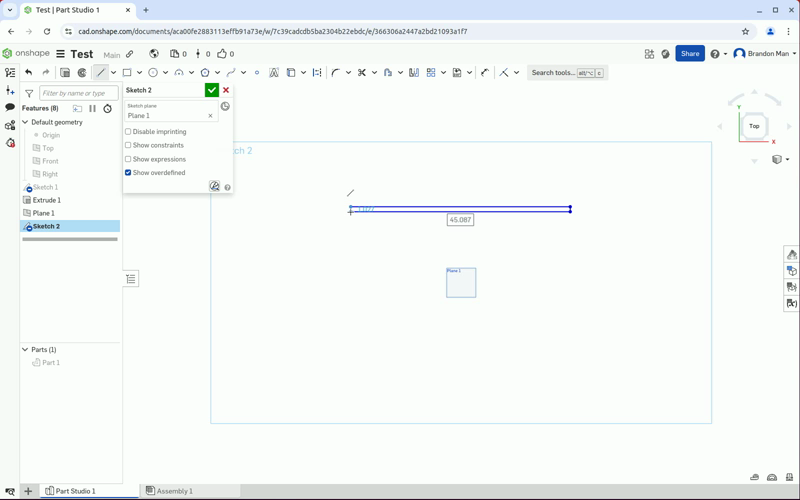
scroll(6)
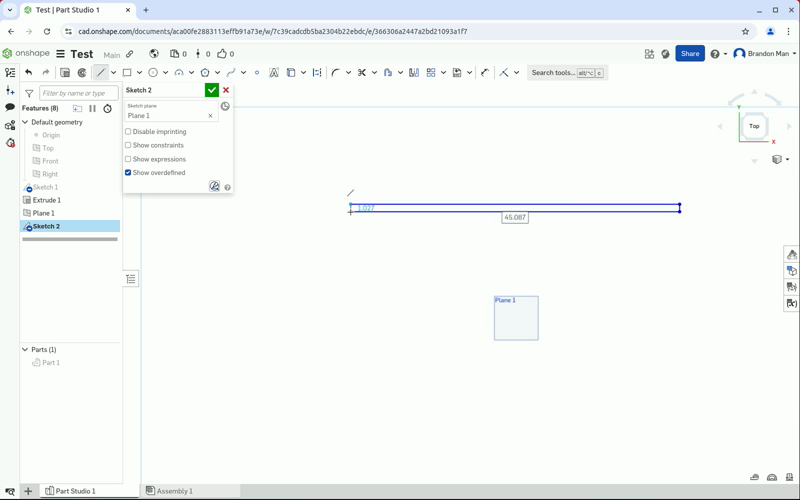
scroll(6)
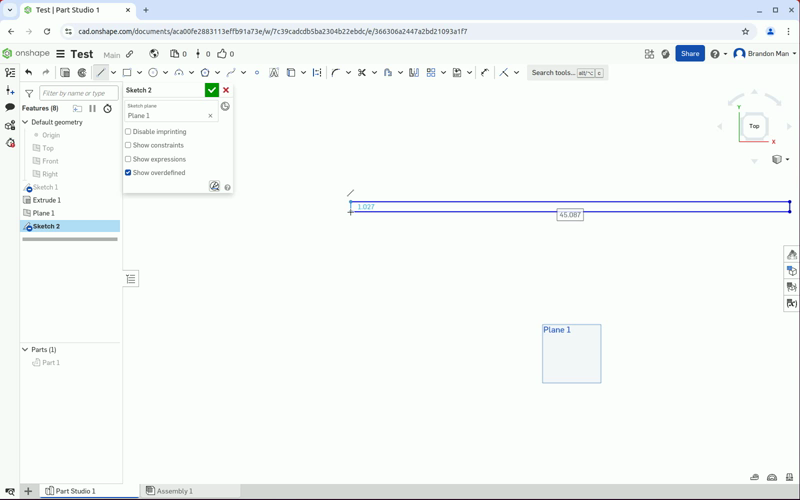
scroll(6)
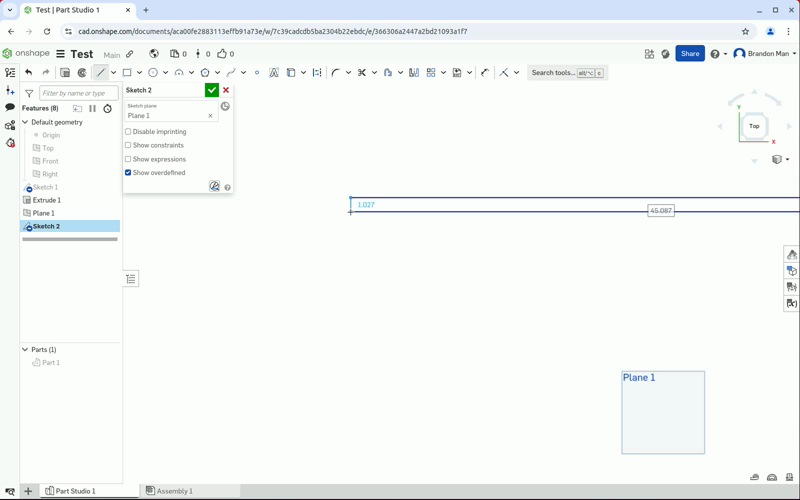
scroll(6)
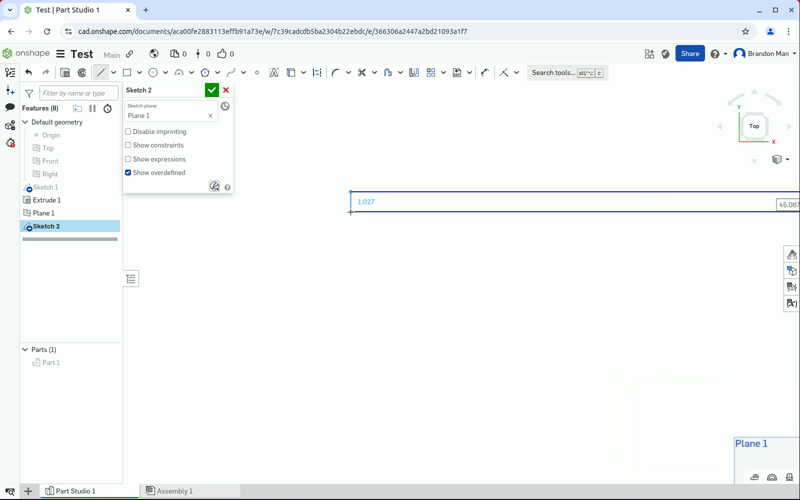
scroll(6)
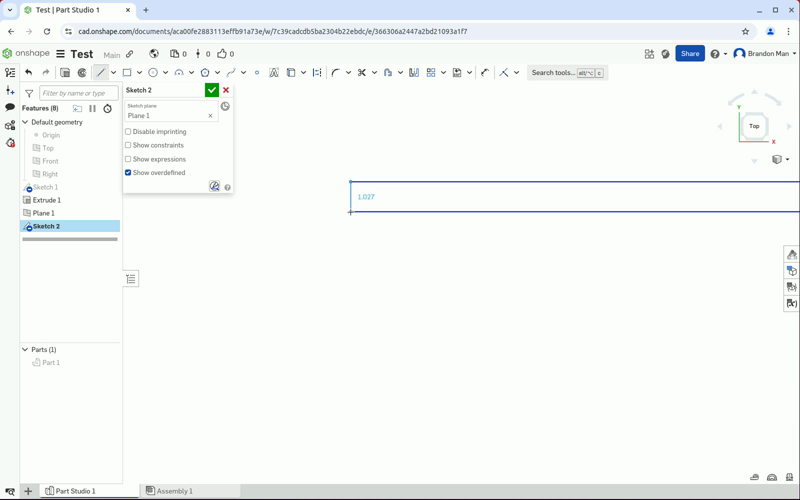
scroll(6)
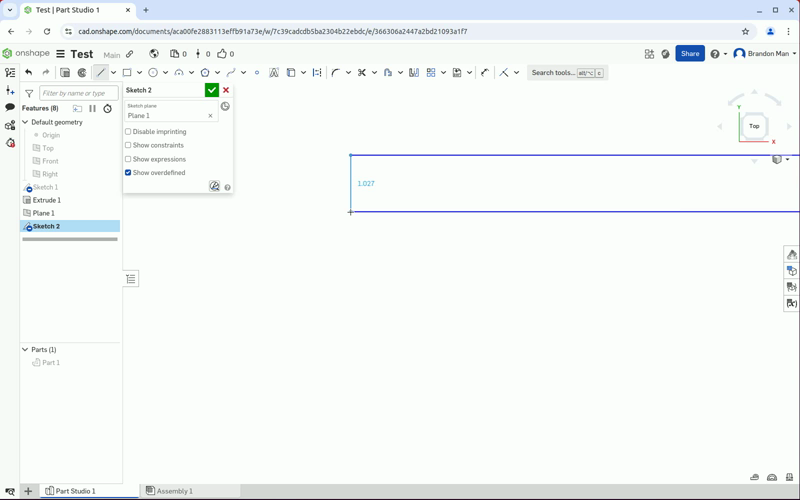
key_up(shift)
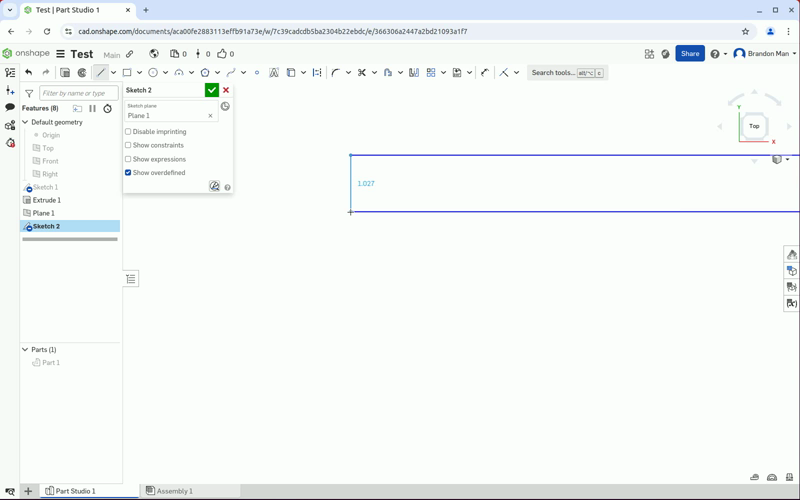
click(350, 211)
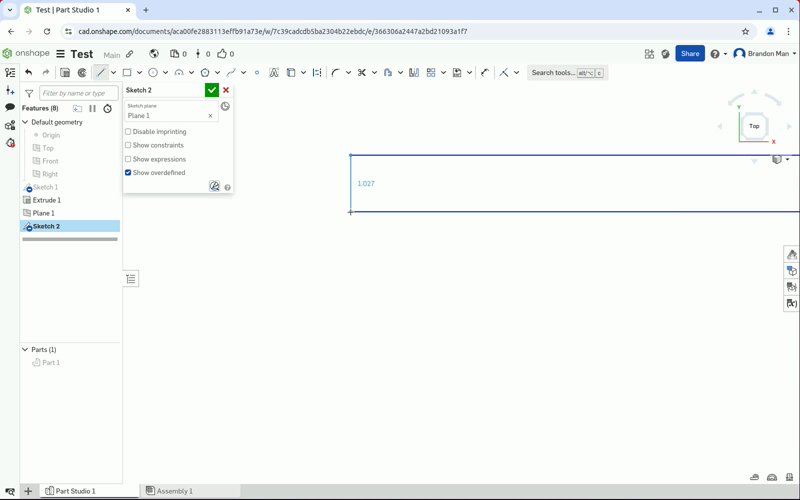
scroll(-6)
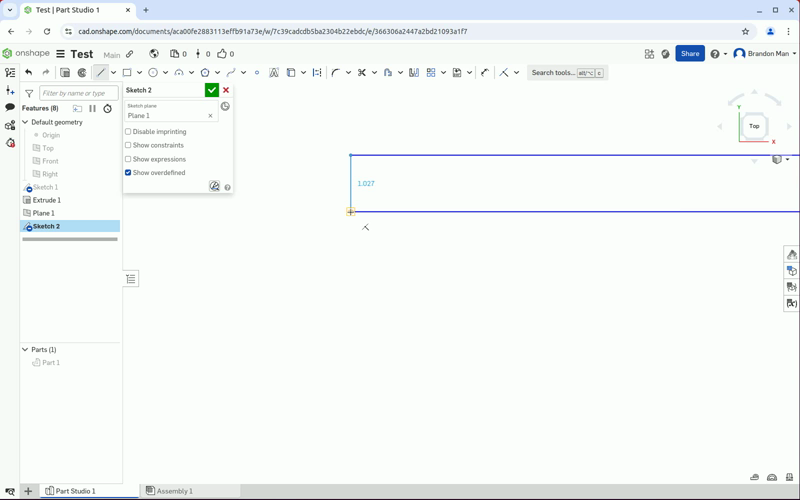
scroll(-6)
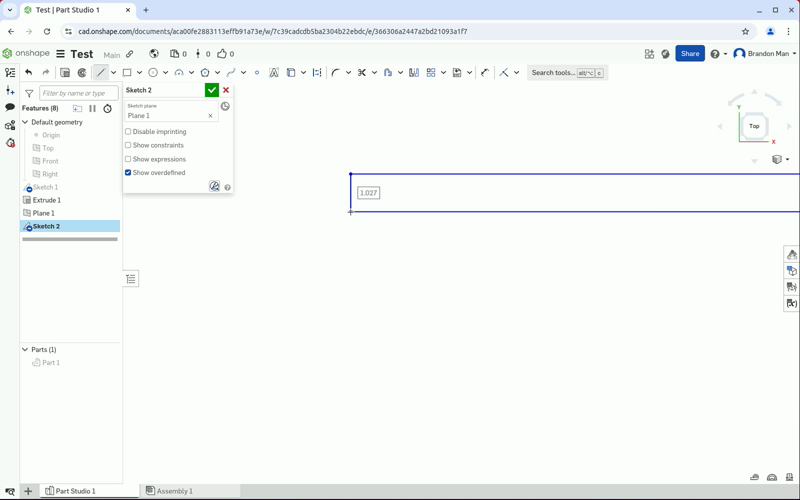
scroll(-6)
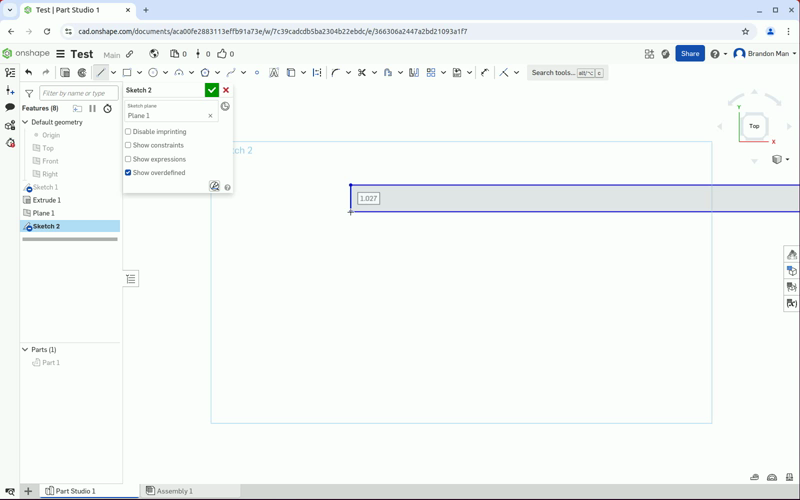
scroll(-6)
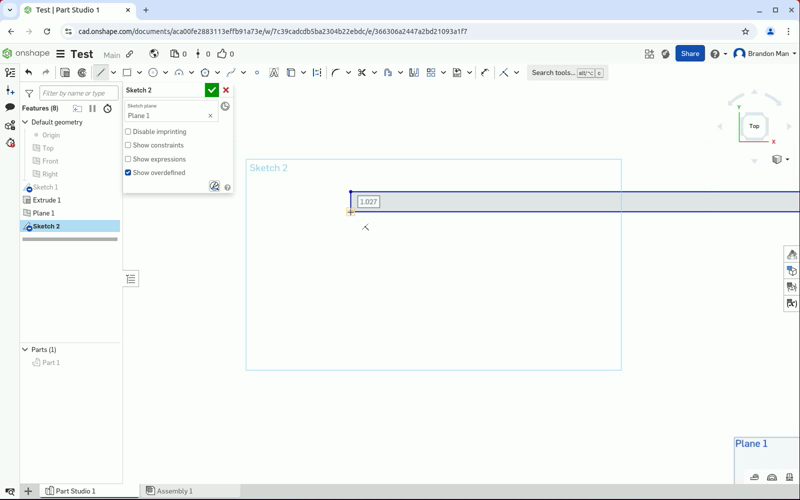
scroll(-6)
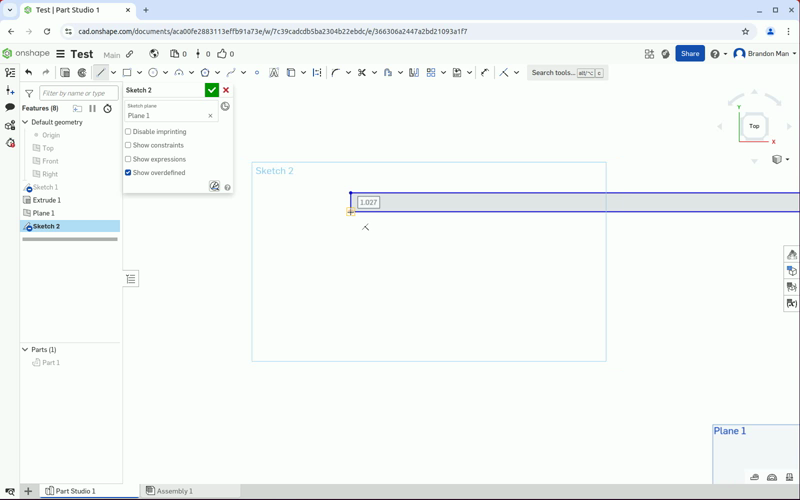
scroll(-6)
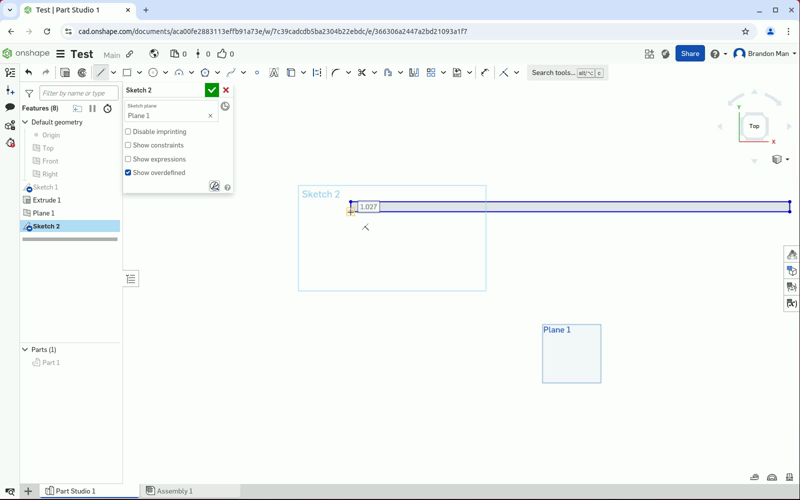
scroll(-6)
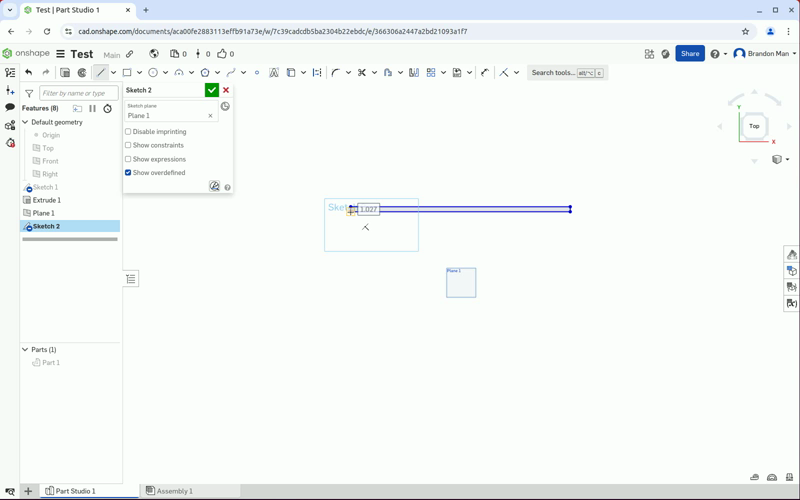
key(esc)
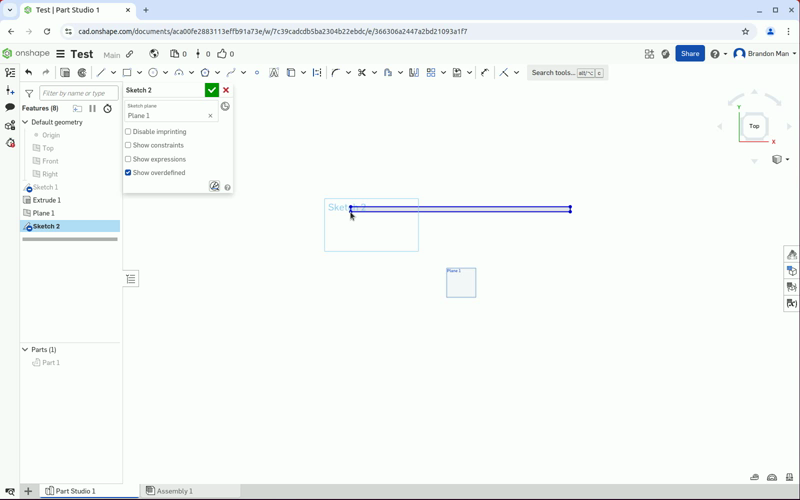
mouse_move(417, 210)
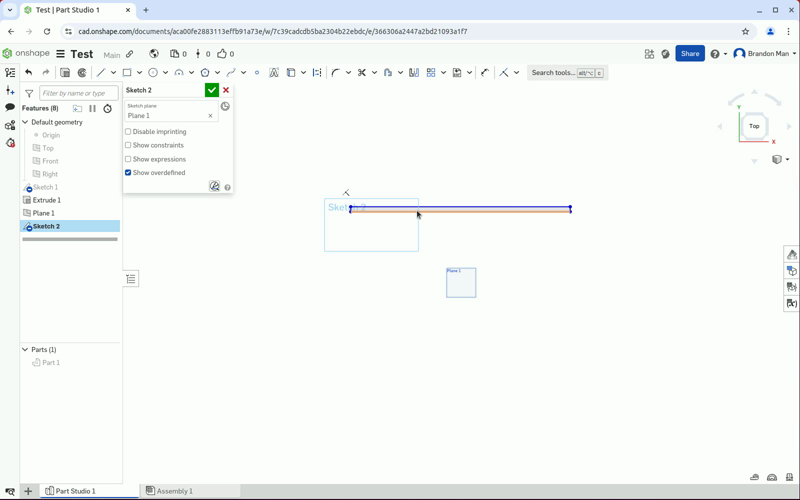
scroll(6)
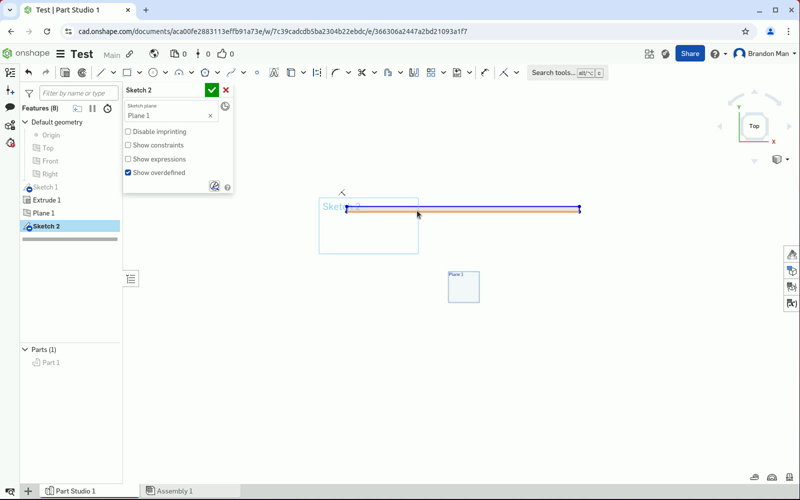
scroll(6)
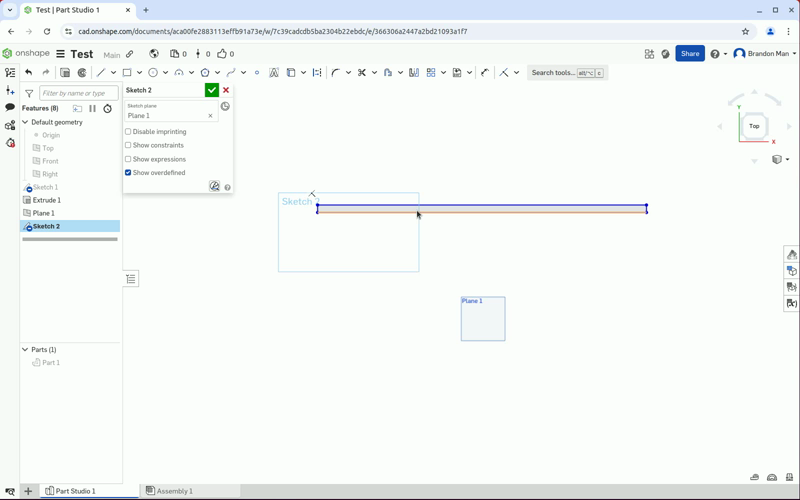
scroll(6)
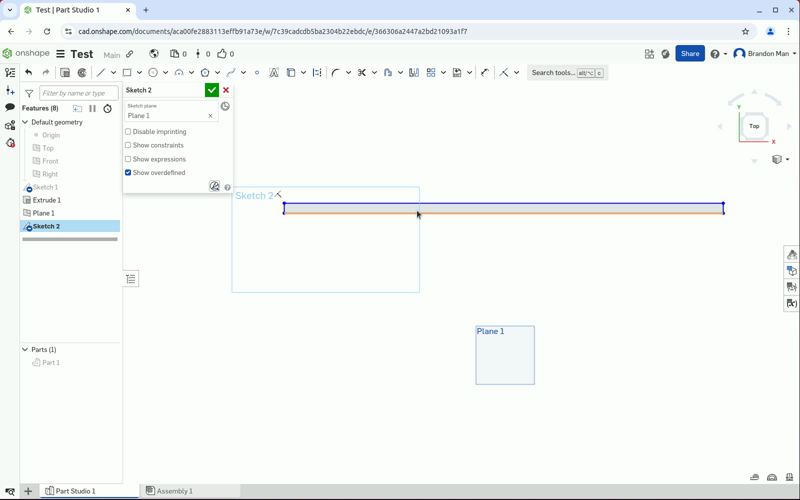
scroll(6)
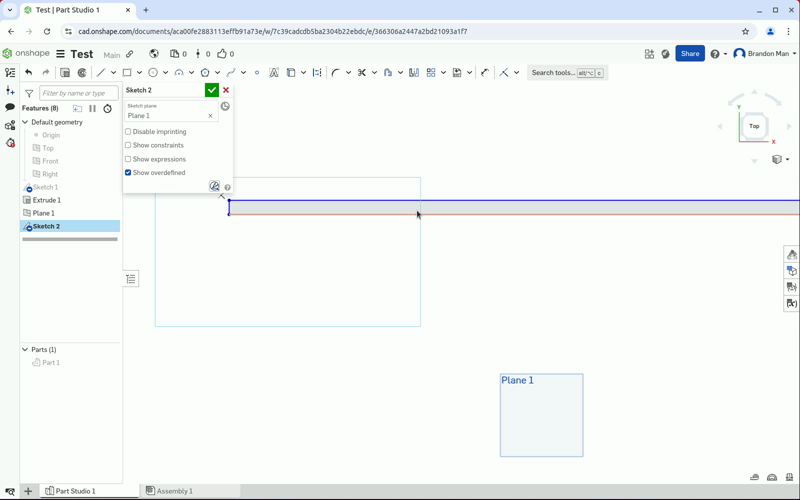
scroll(6)
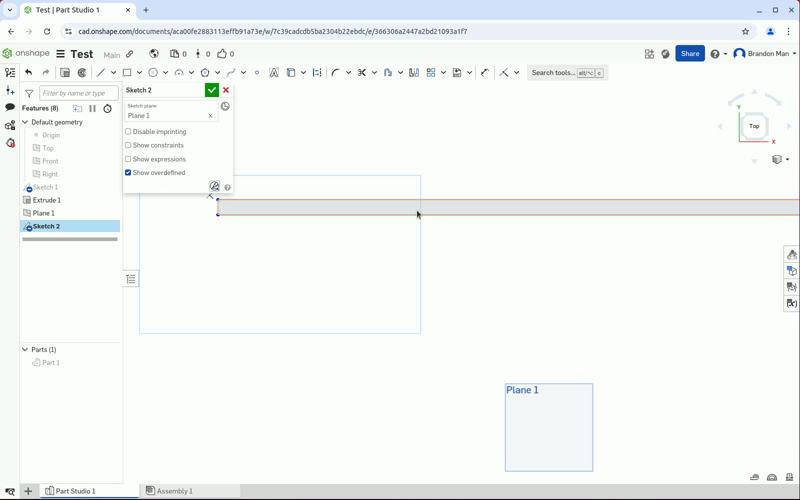
scroll(6)
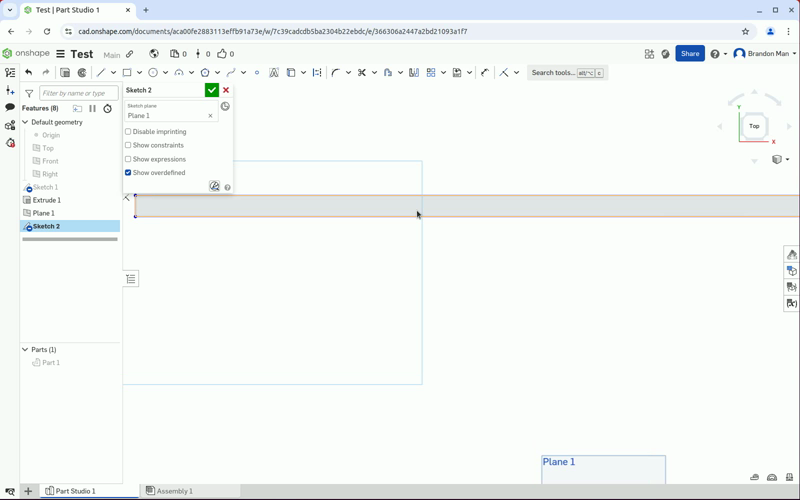
scroll(6)
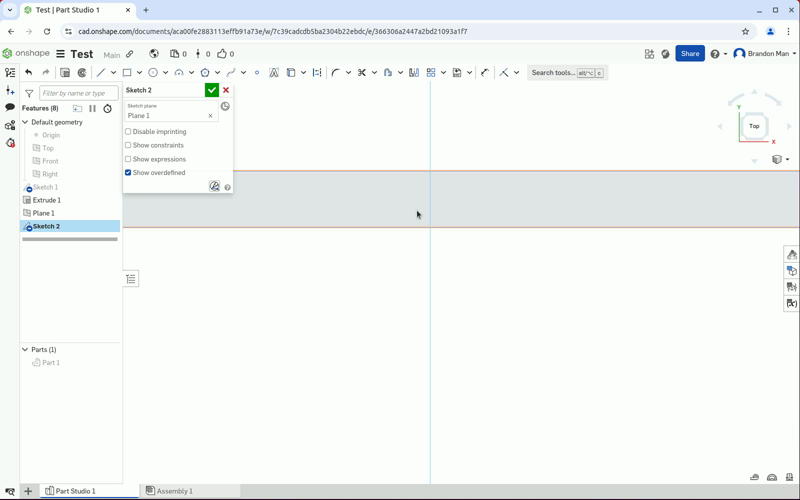
click(417, 210)
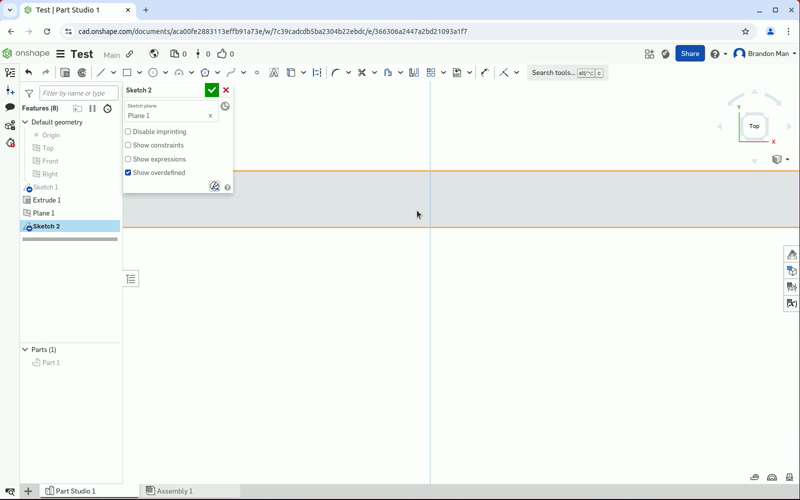
scroll(-6)
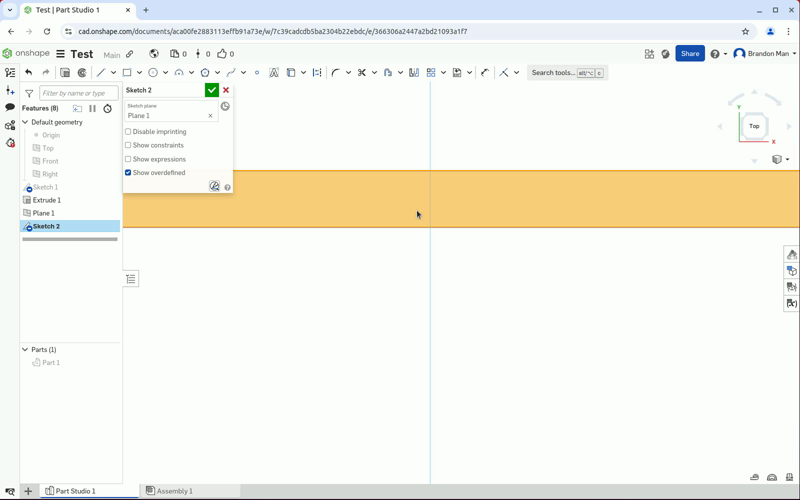
scroll(-6)
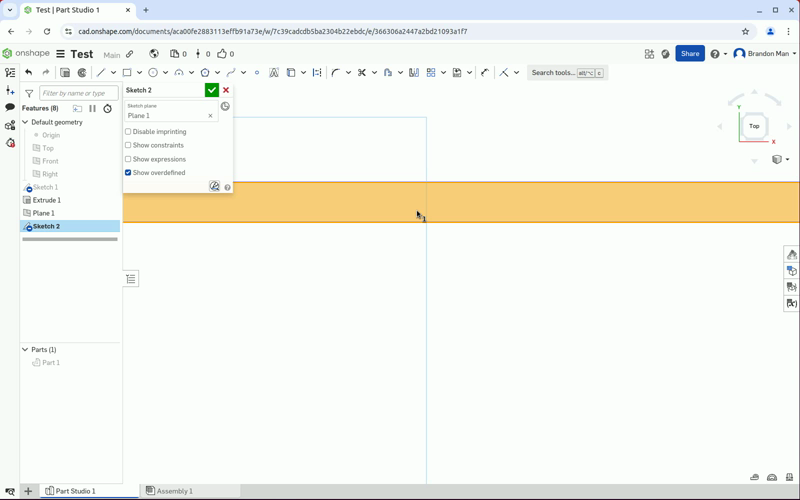
scroll(-6)
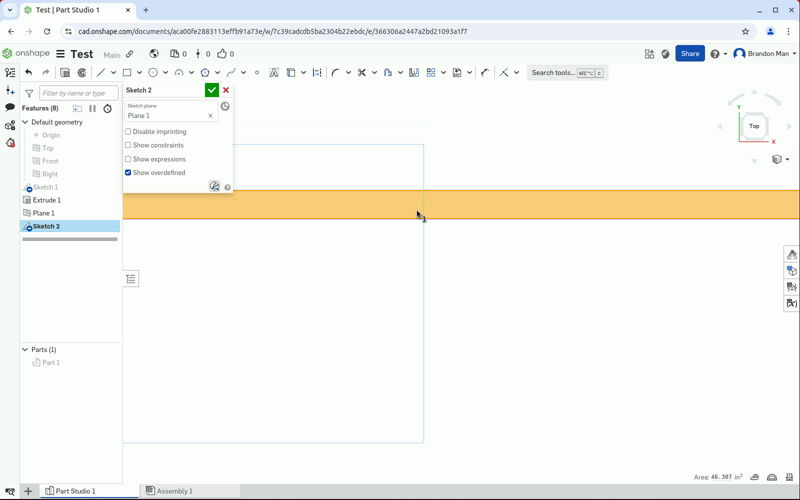
scroll(-6)
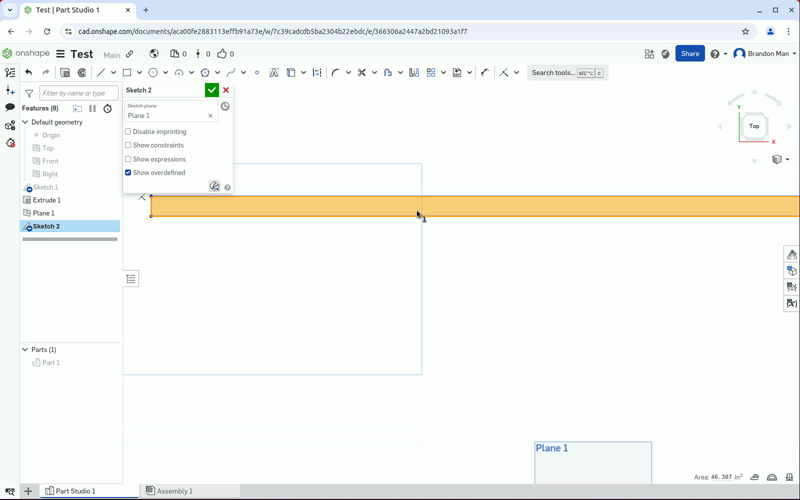
scroll(-6)
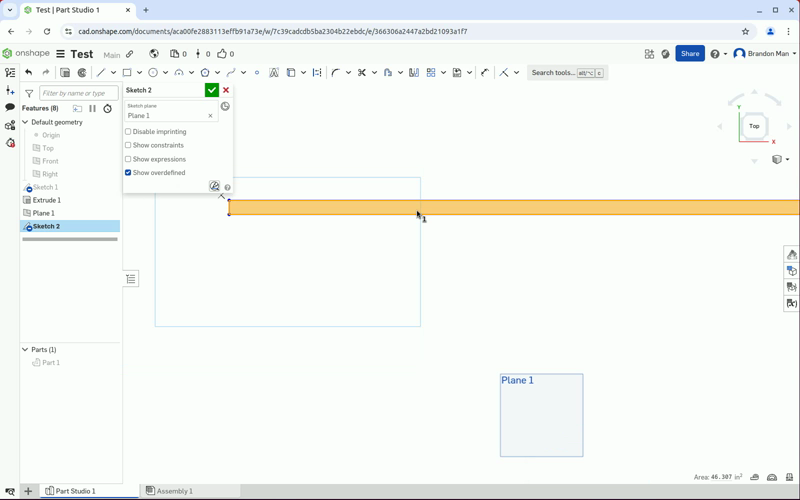
scroll(-6)
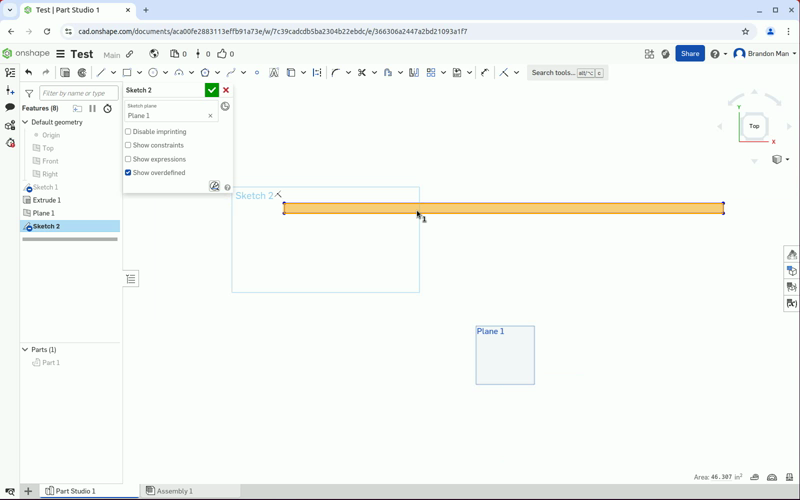
scroll(-6)
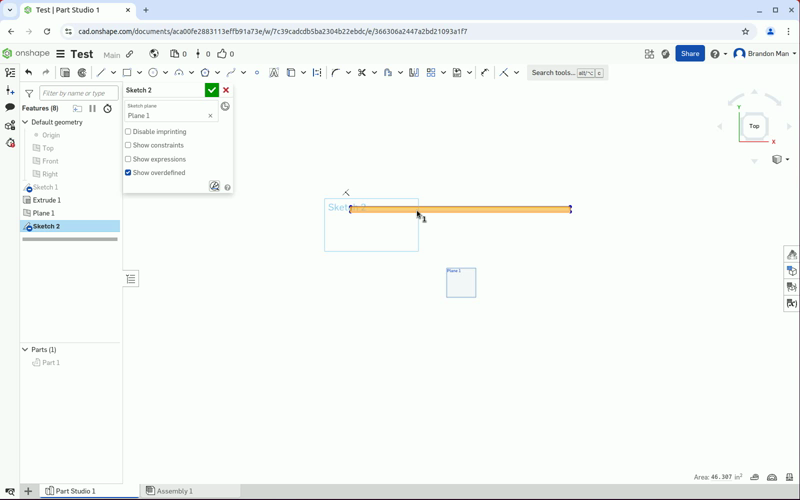
mouse_move(73, 352)
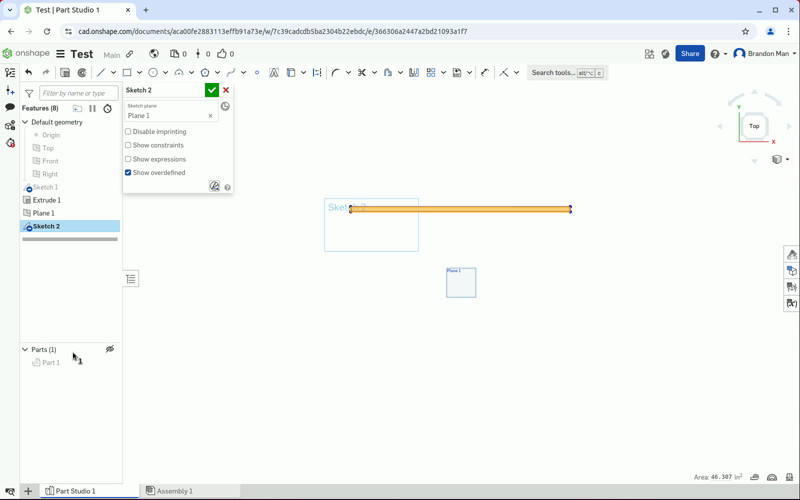
key(shift+y)
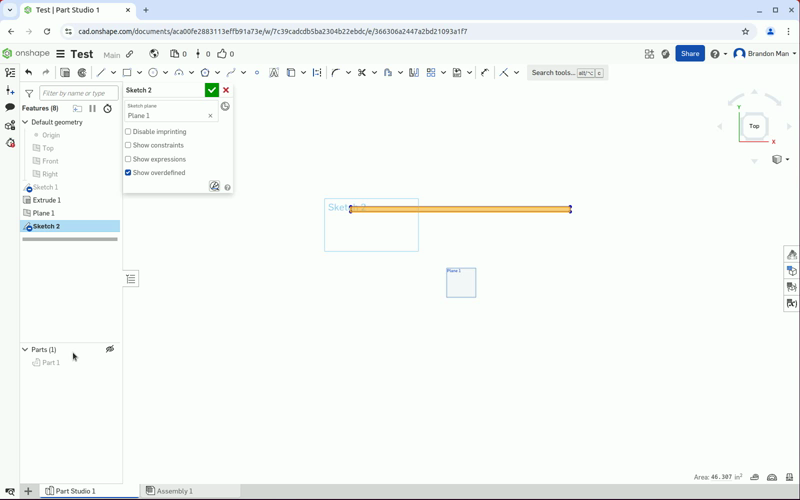
key(shift+e)
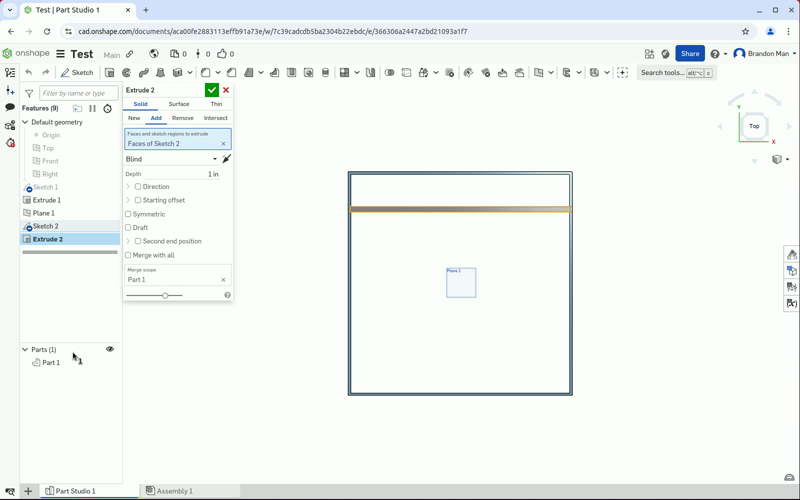
mouse_move(143, 106)
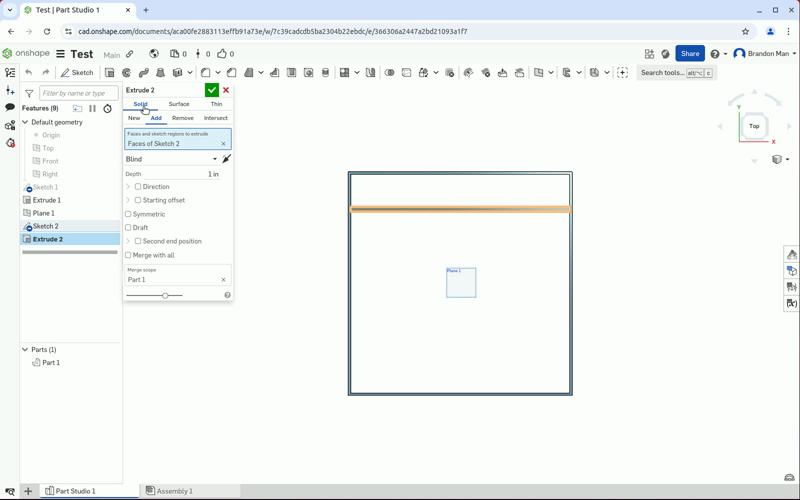
click(143, 106)
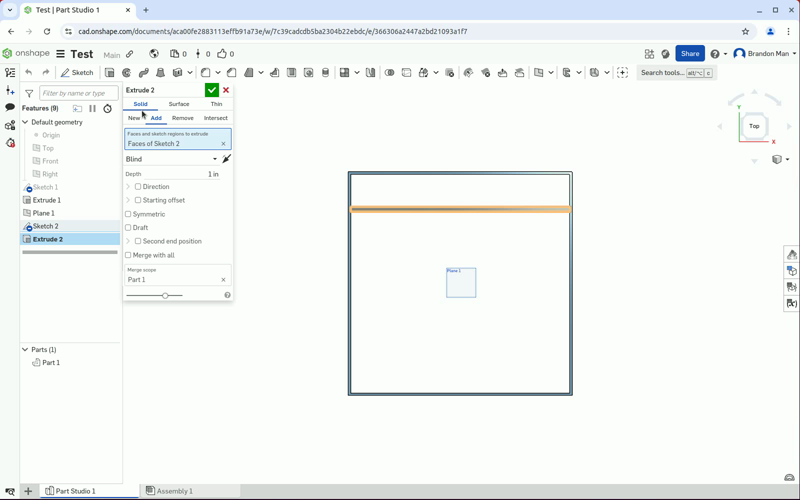
mouse_move(137, 120)
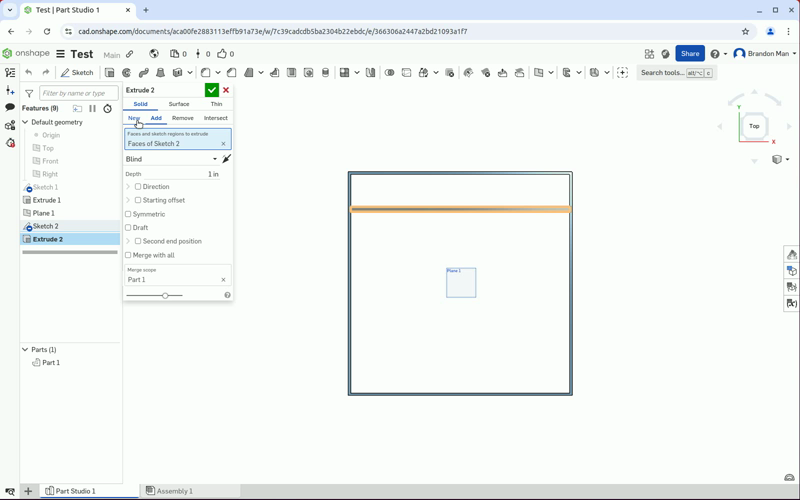
click(137, 120)
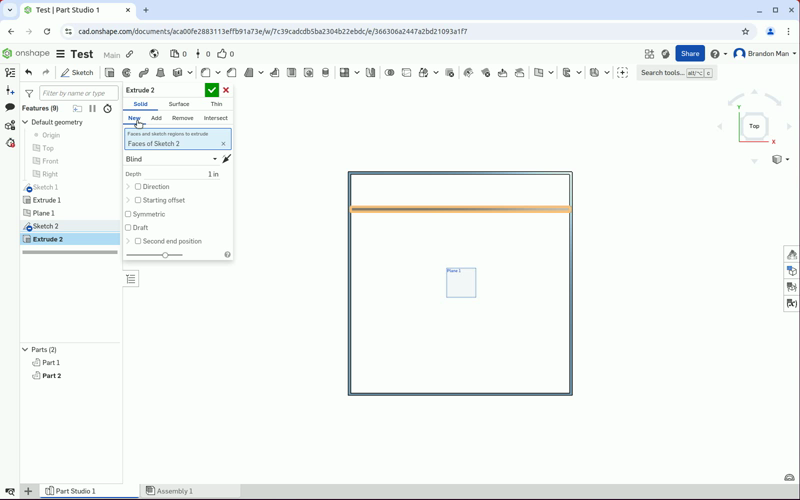
key(tab, 4)
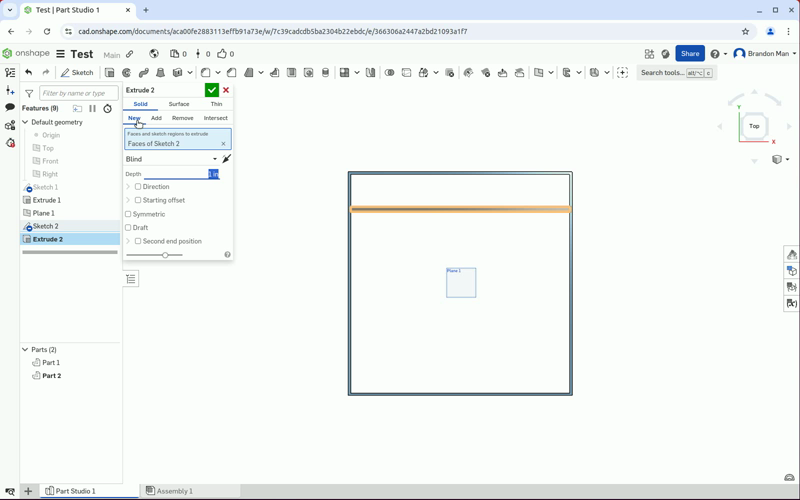
text(0.963)
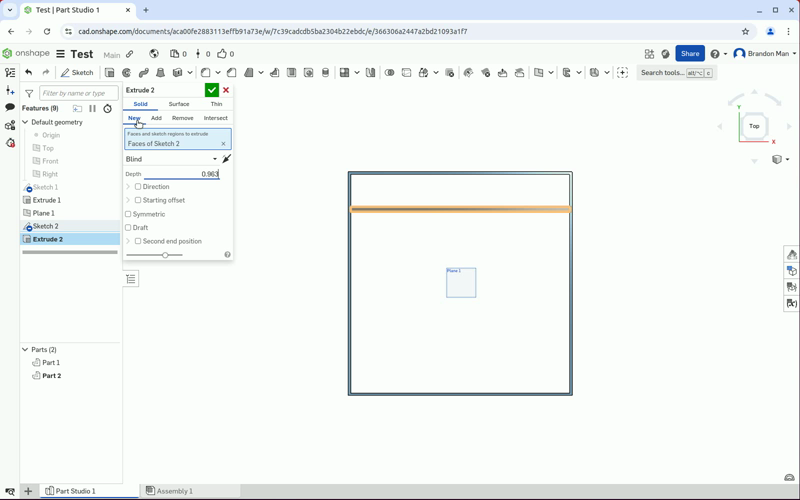
key(enter)
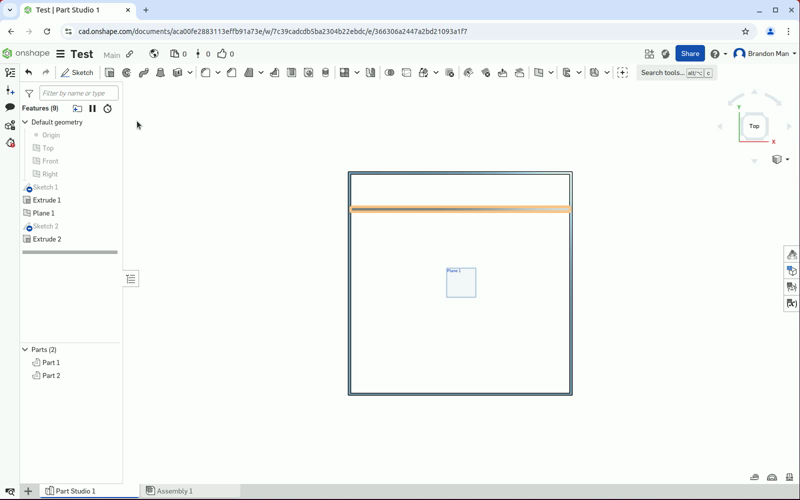
key(shift+h)
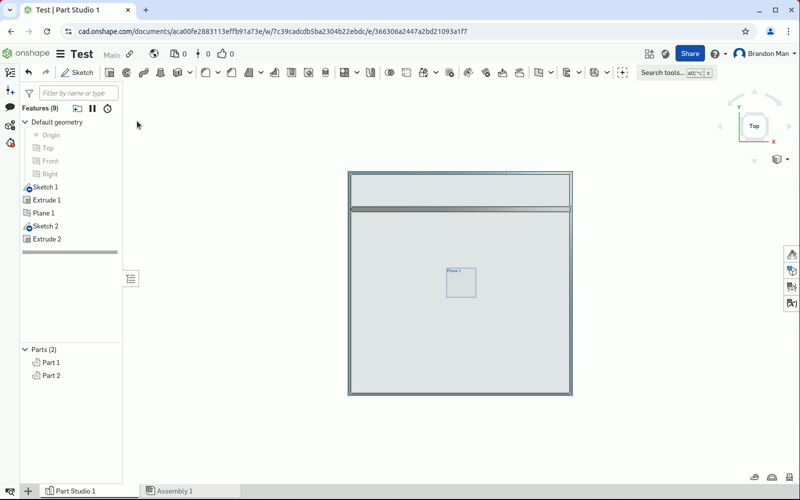
key(shift+h)
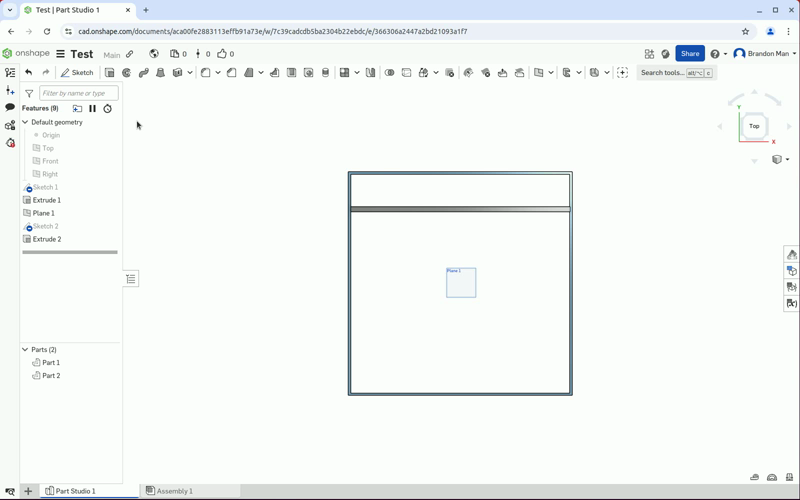
mouse_move(73, 189)
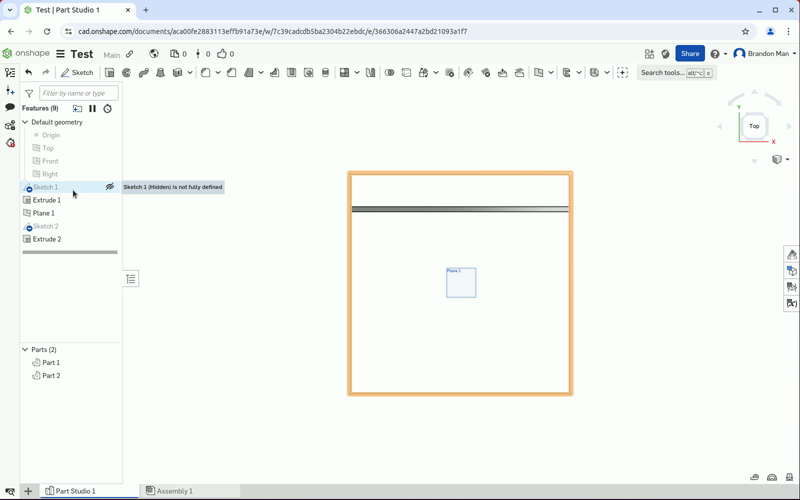
click(73, 189)
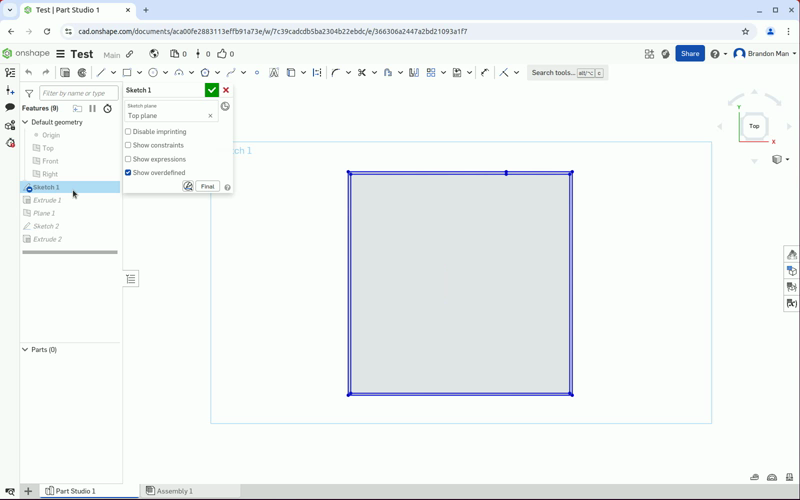
mouse_move(229, 92)
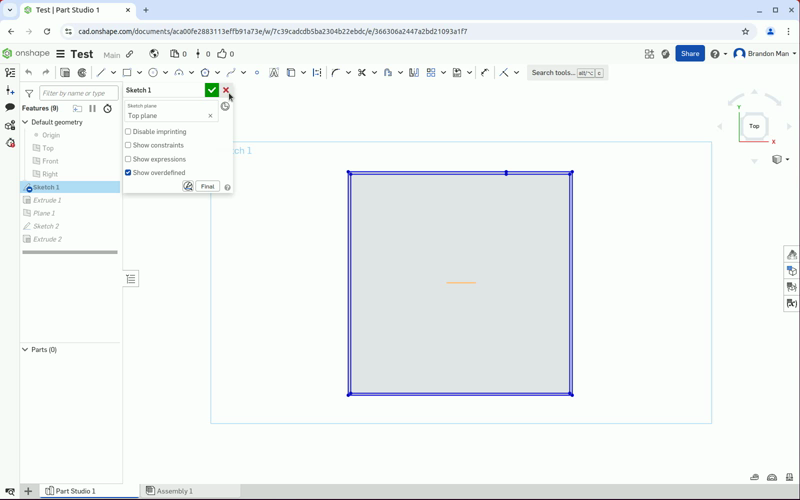
click(229, 92)
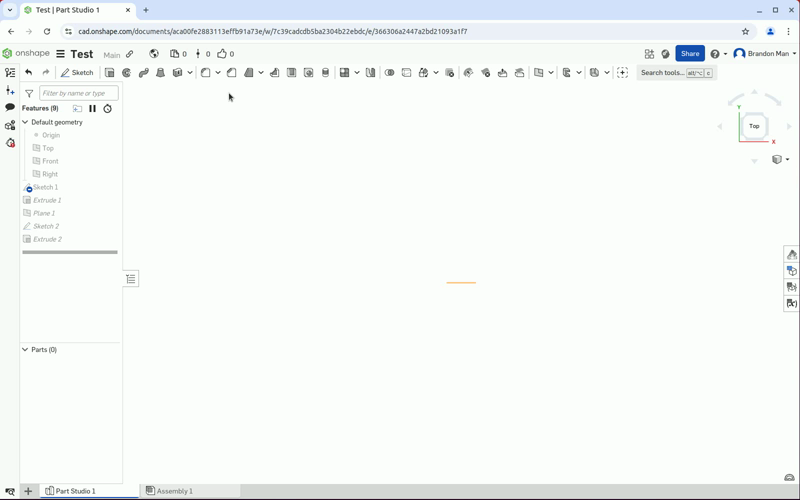
key(shift+s)
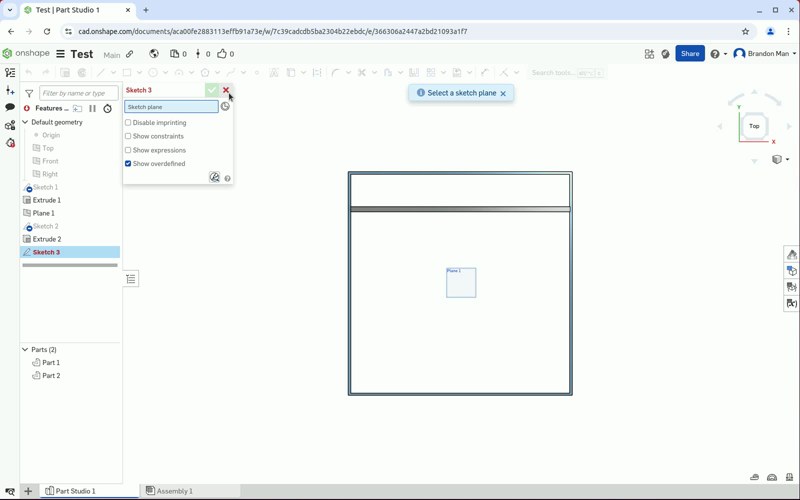
mouse_move(73, 215)
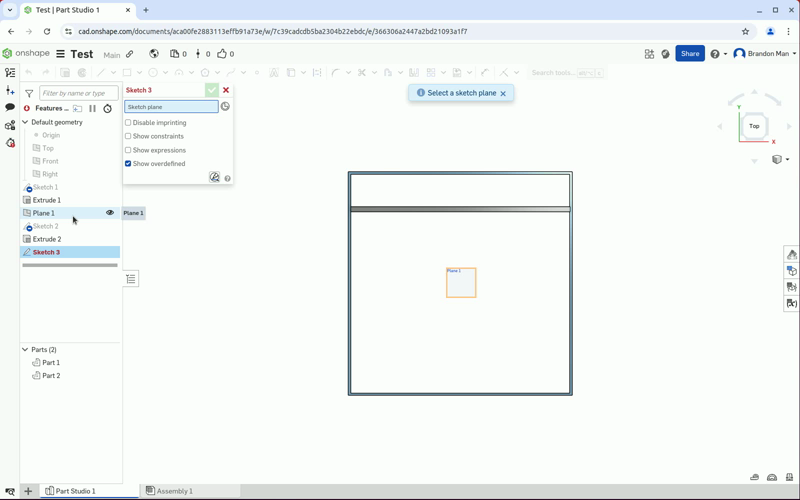
click(73, 215)
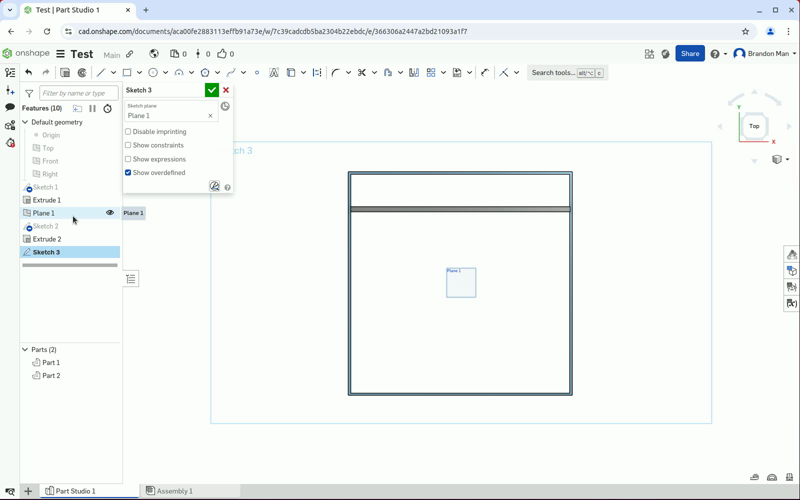
mouse_move(73, 352)
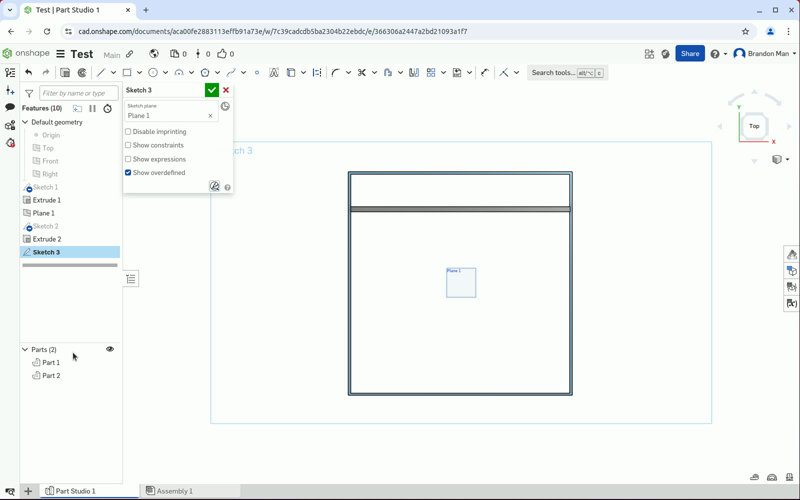
key(y)
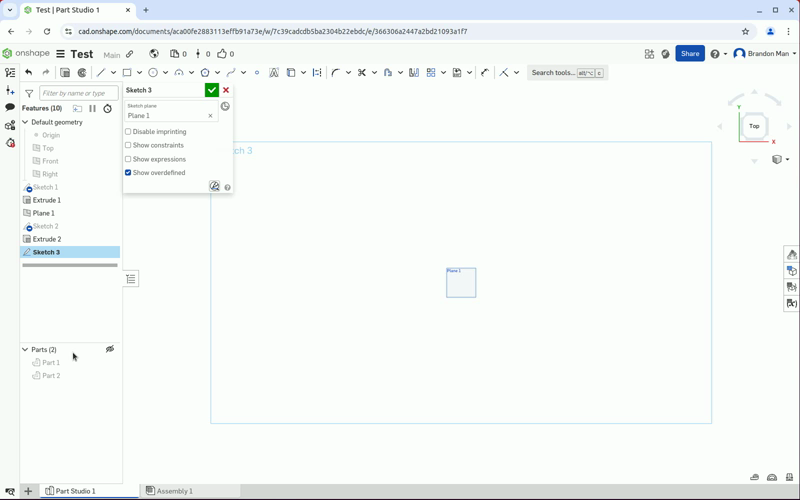
key(l)
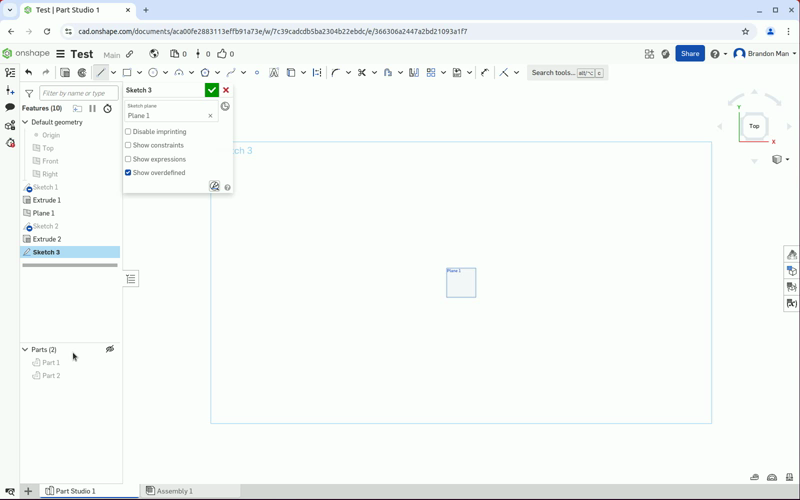
key_down(shift)
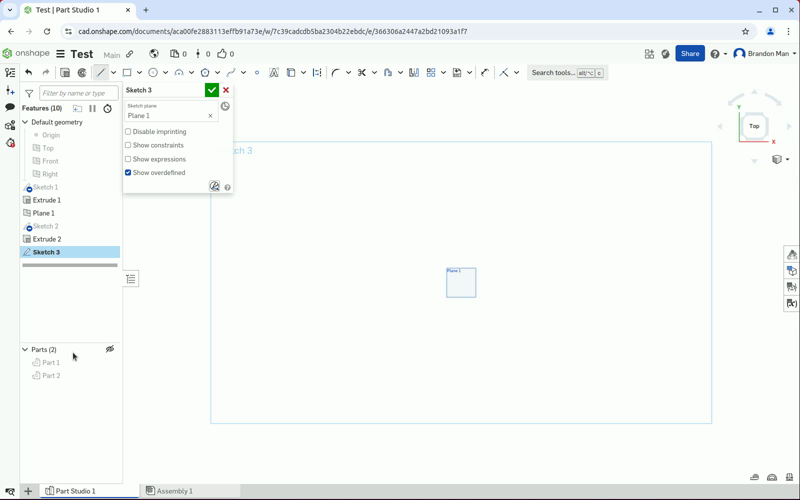
mouse_move(350, 211)
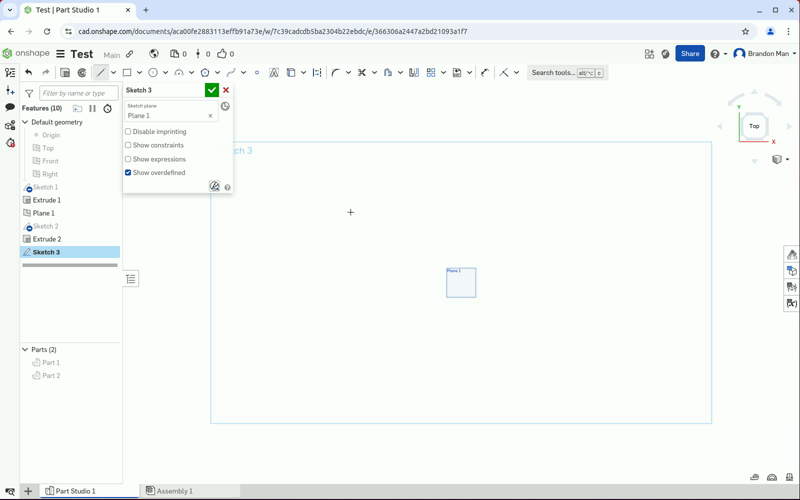
click(350, 211)
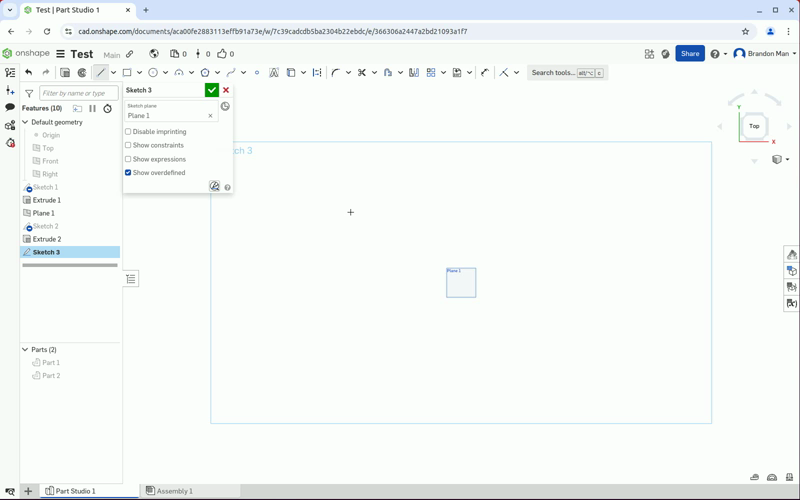
key_up(shift)
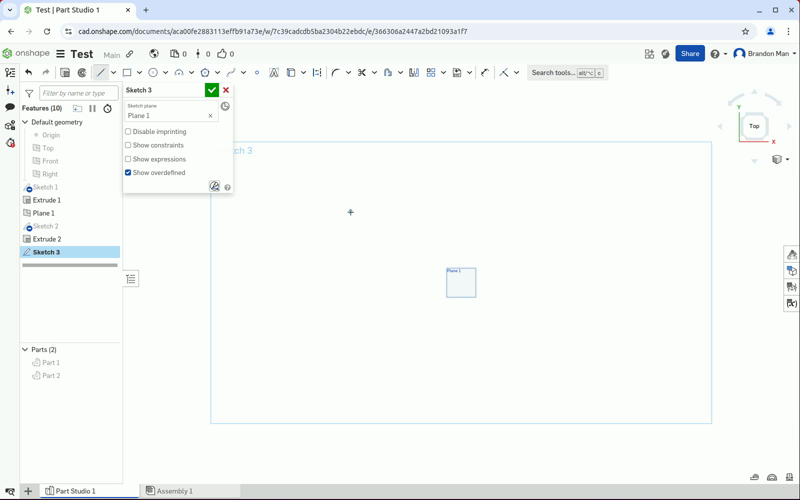
key_down(shift)
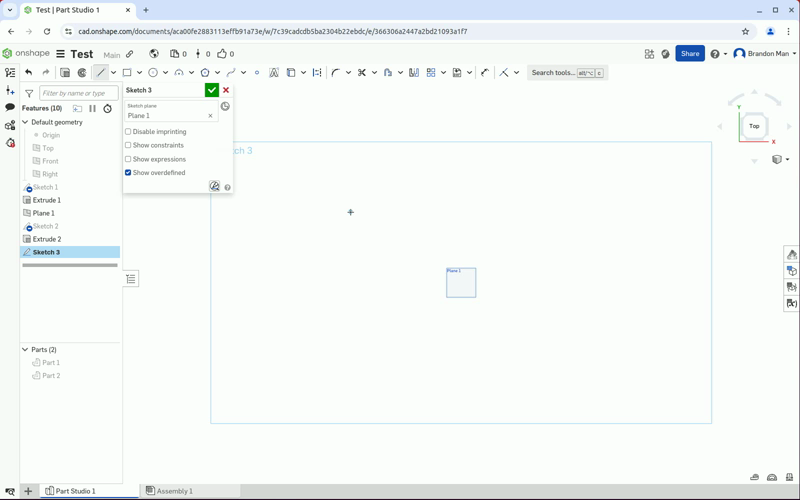
mouse_move(570, 211)
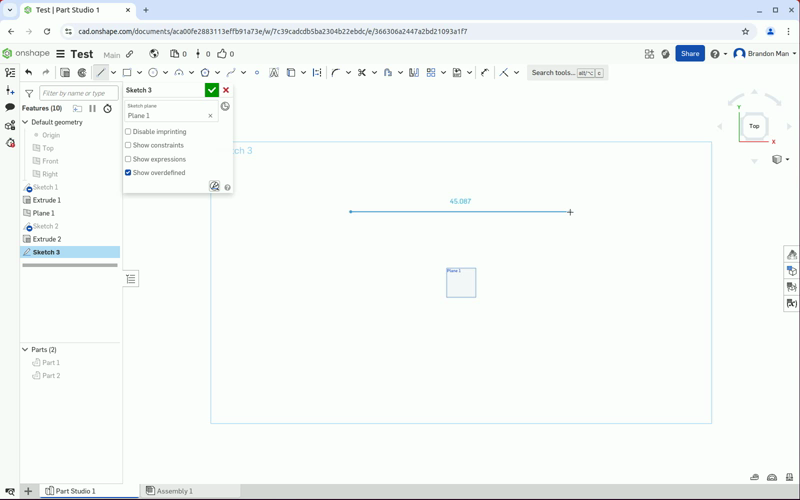
click(570, 211)
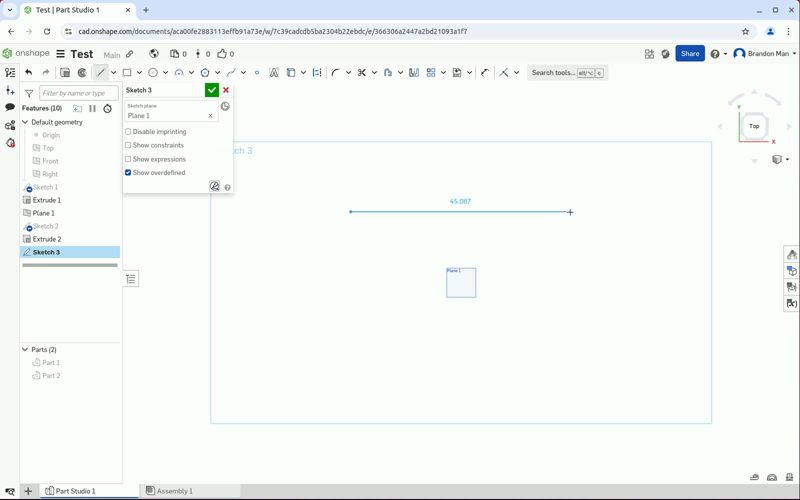
key_up(shift)
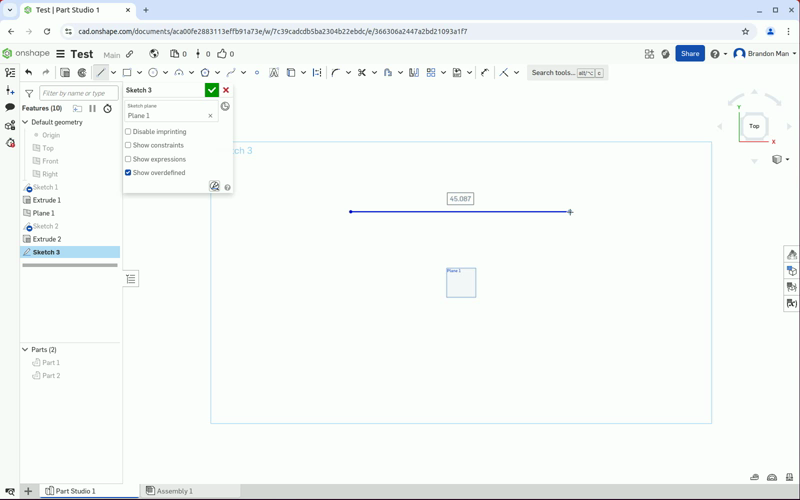
key_down(shift)
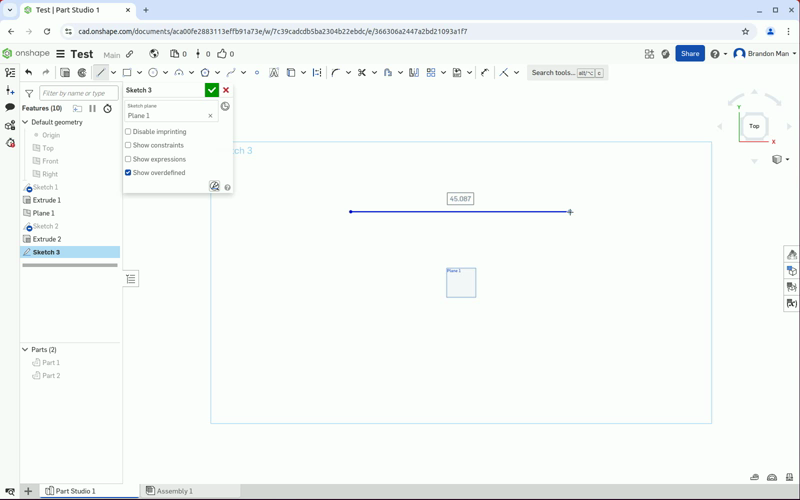
mouse_move(589, 211)
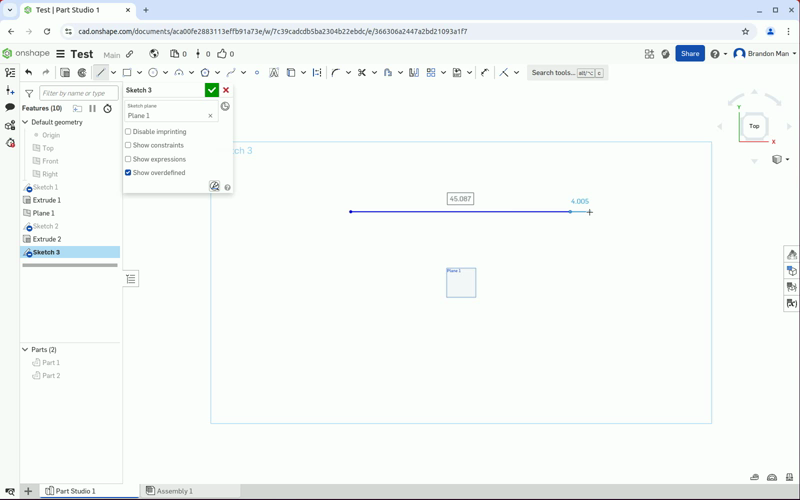
mouse_move(570, 206)
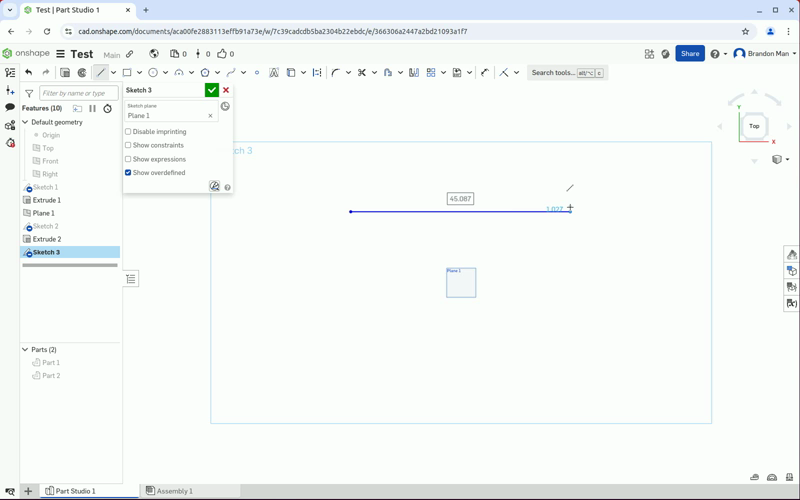
scroll(6)
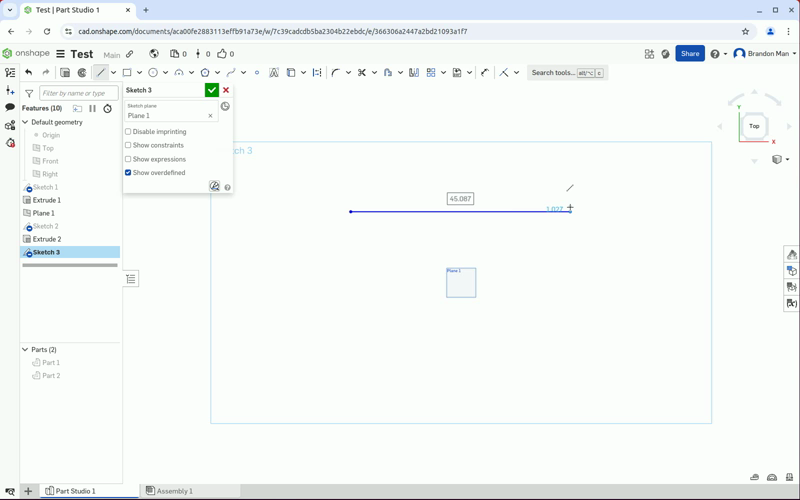
scroll(6)
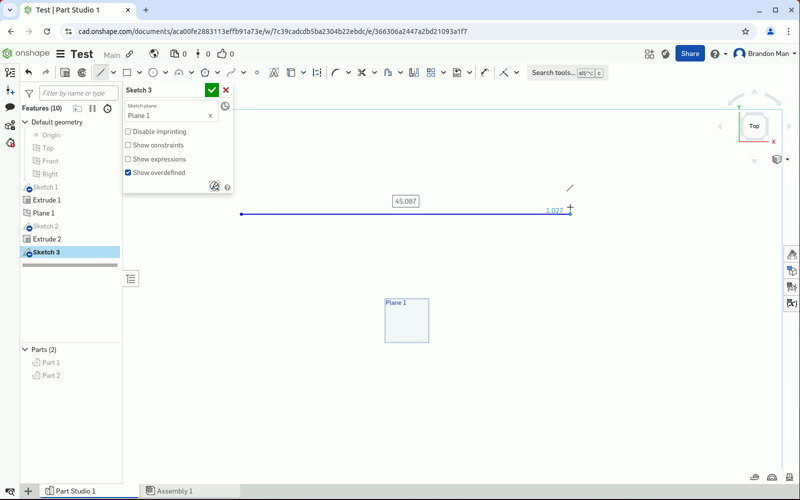
scroll(6)
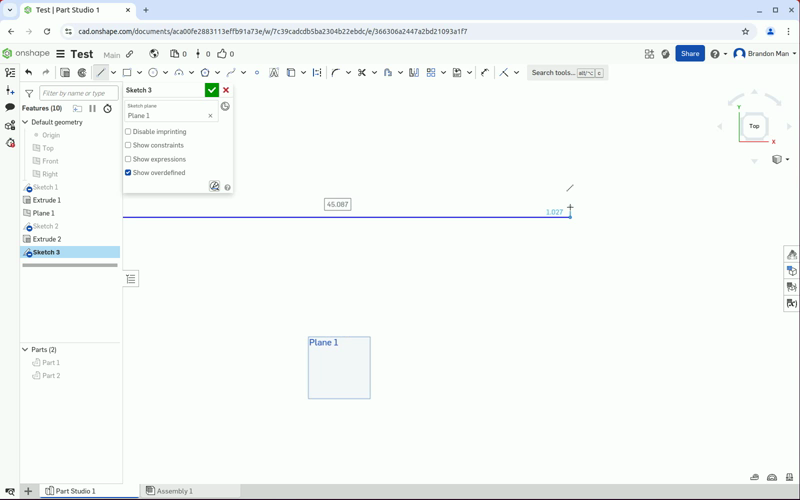
scroll(6)
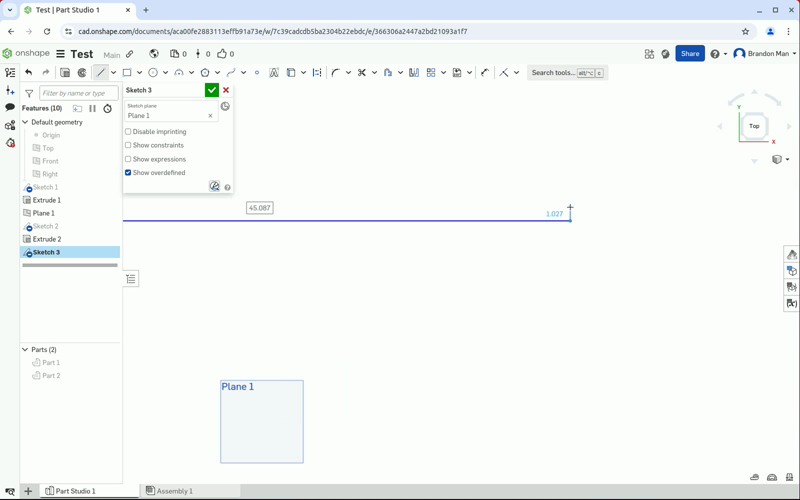
scroll(6)
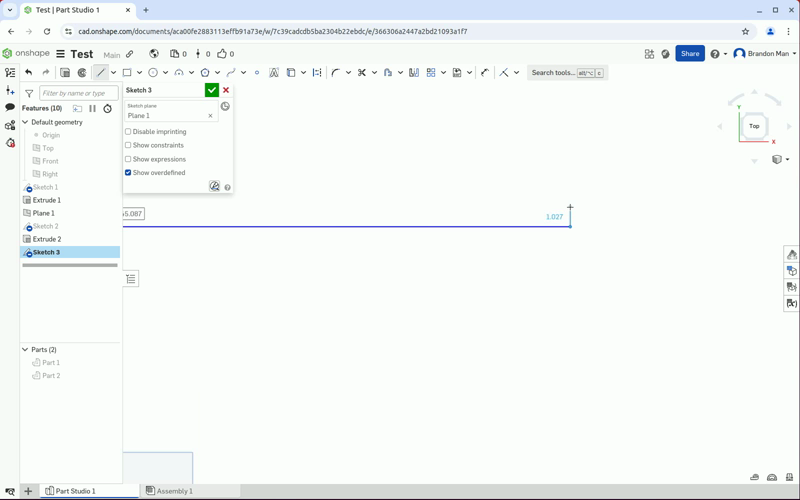
scroll(6)
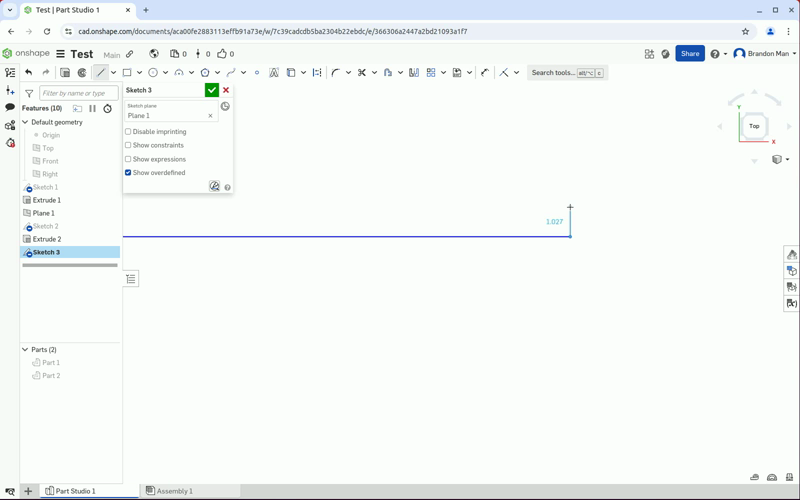
scroll(6)
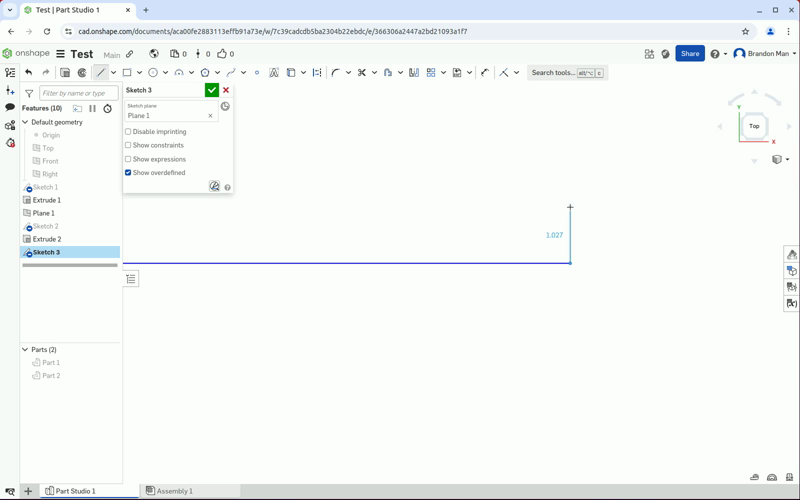
click(570, 206)
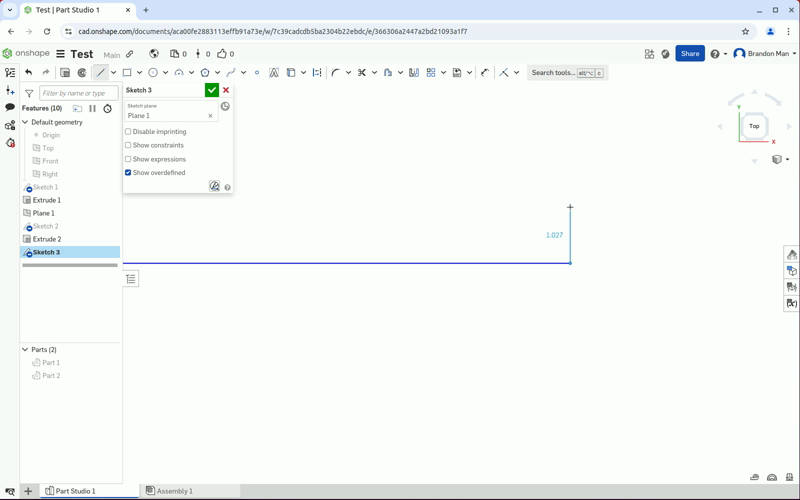
scroll(-6)
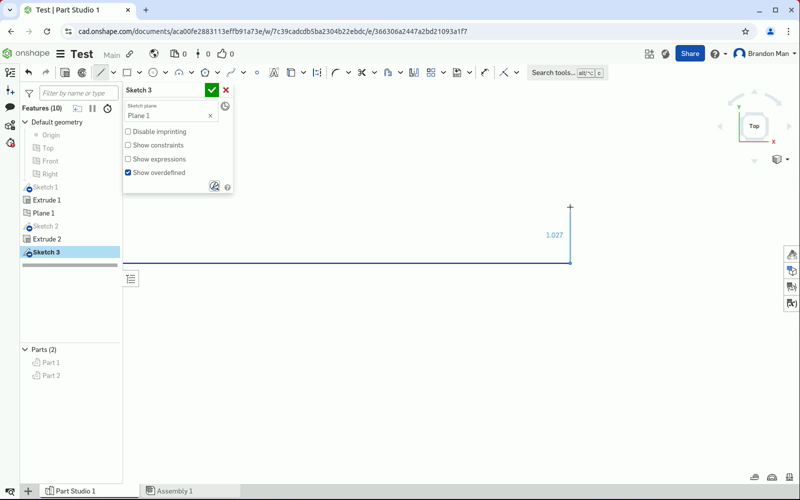
scroll(-6)
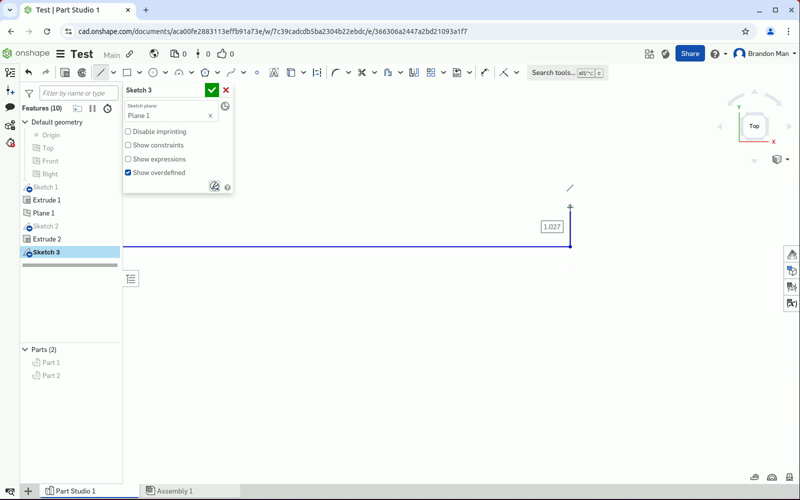
scroll(-6)
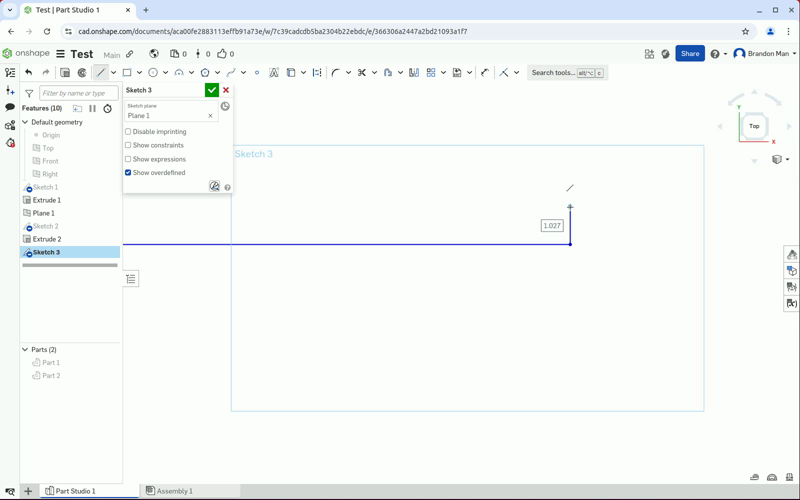
scroll(-6)
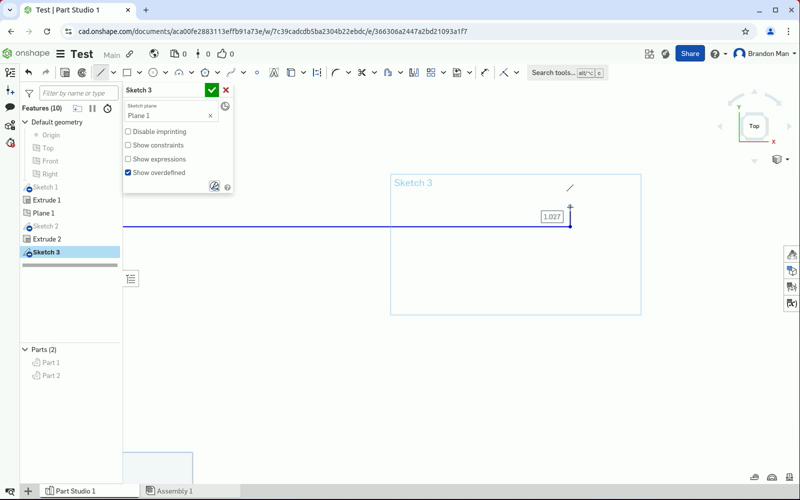
scroll(-6)
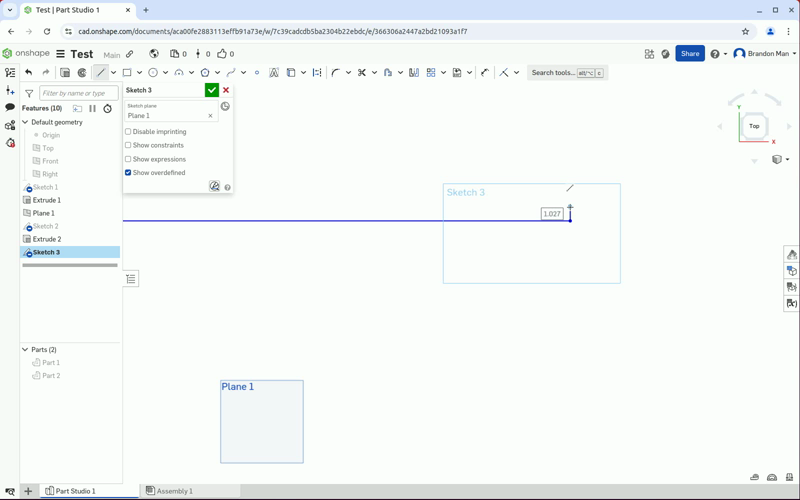
scroll(-6)
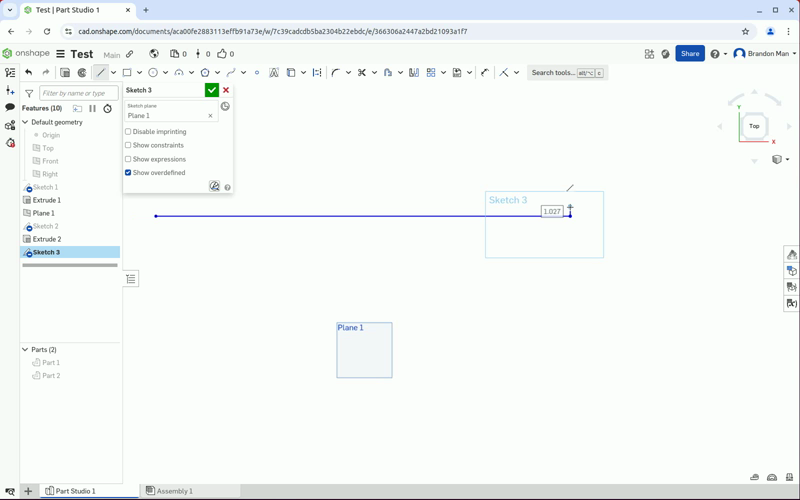
scroll(-6)
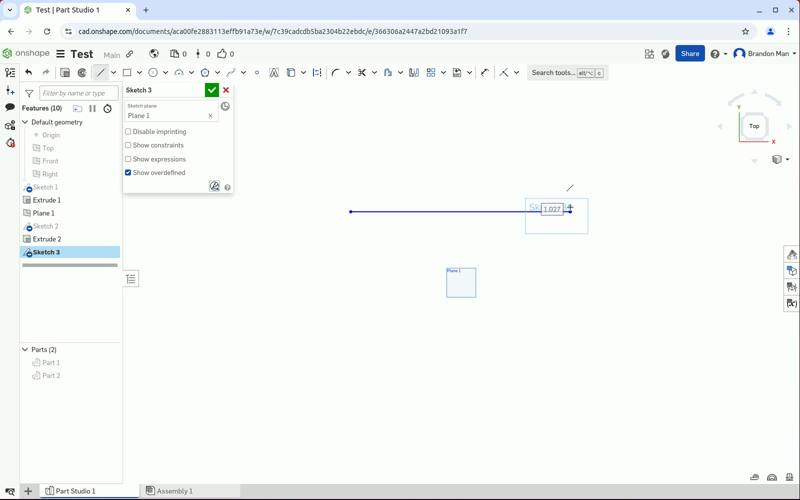
key_up(shift)
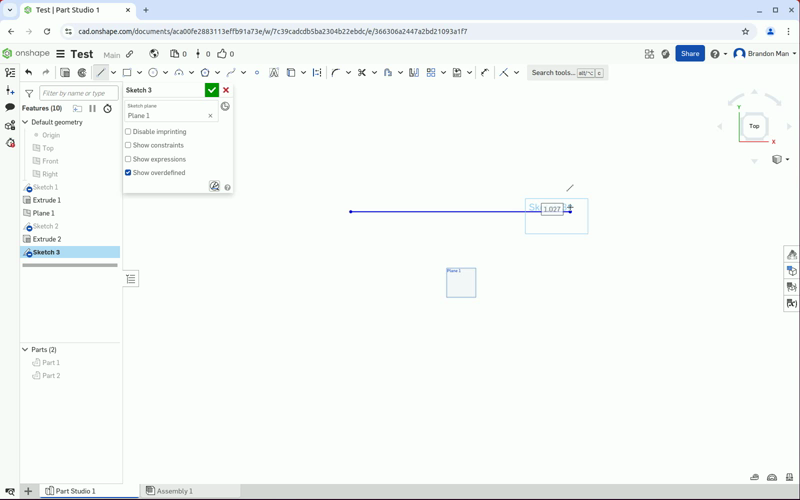
key_down(shift)
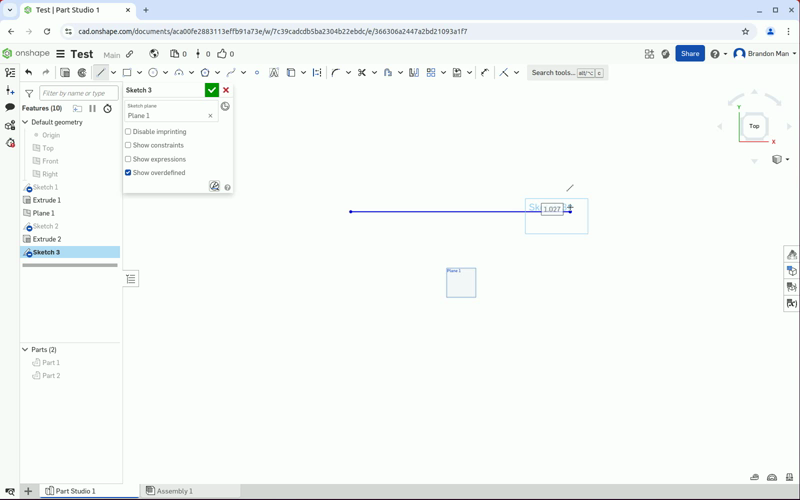
mouse_move(350, 206)
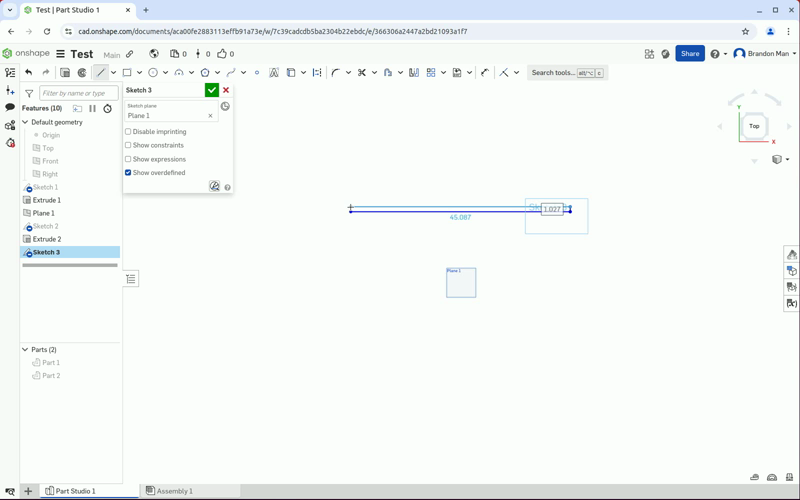
click(350, 206)
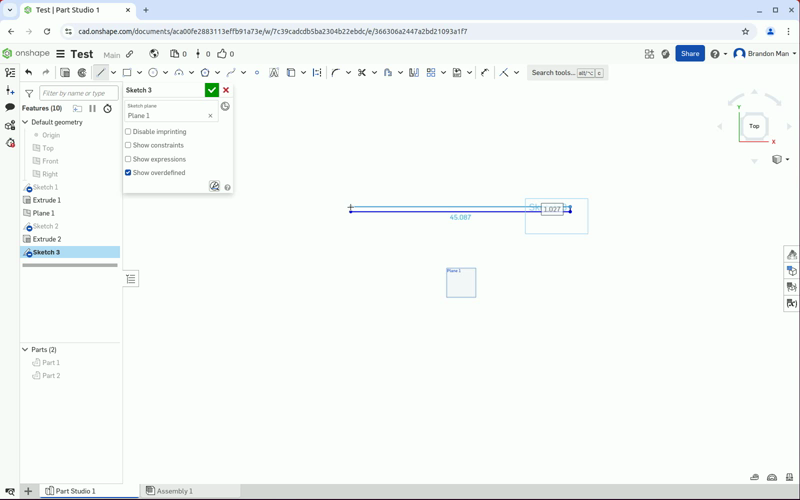
key_up(shift)
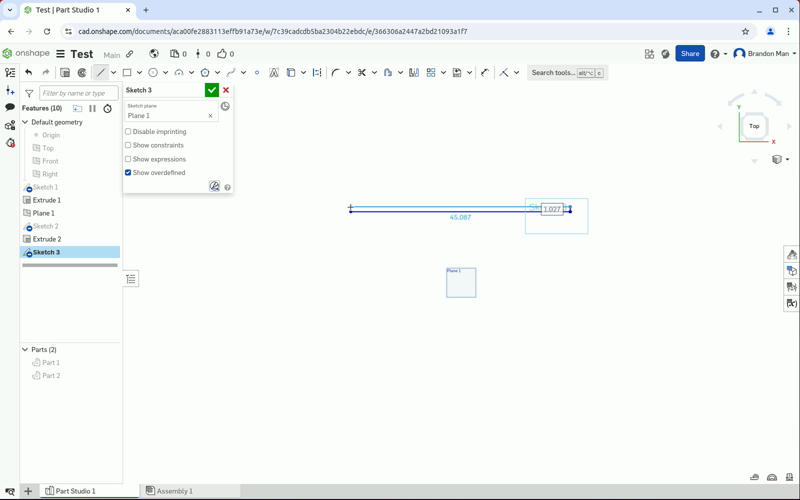
mouse_move(380, 206)
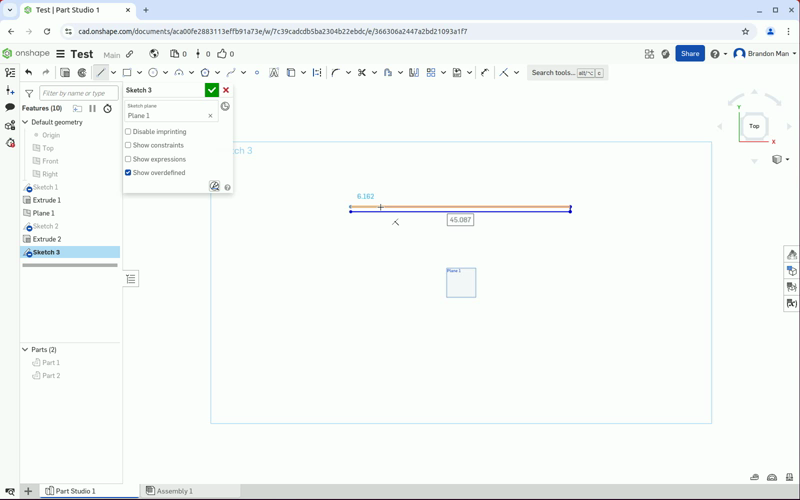
key_down(shift)
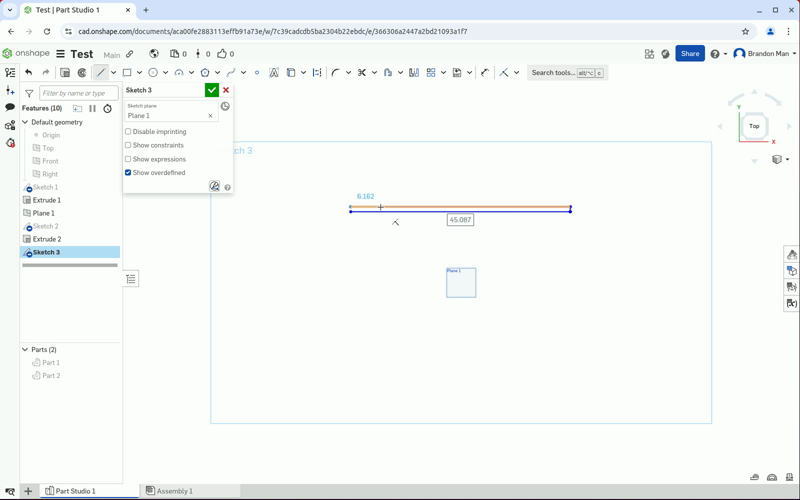
mouse_move(350, 211)
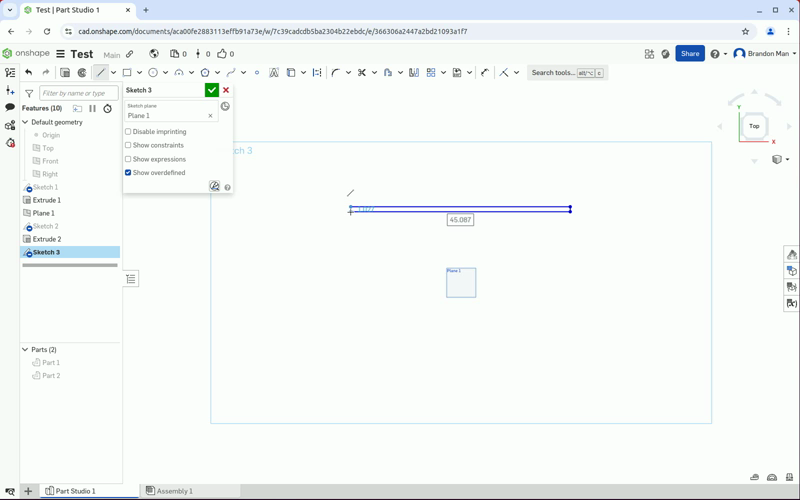
scroll(6)
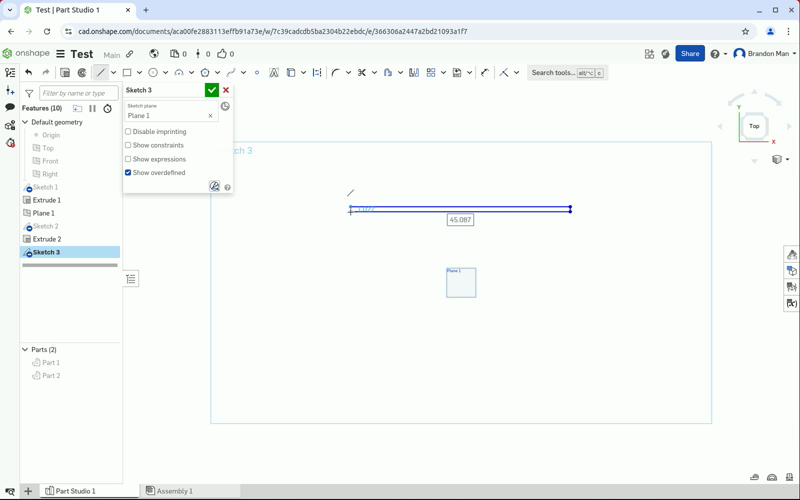
scroll(6)
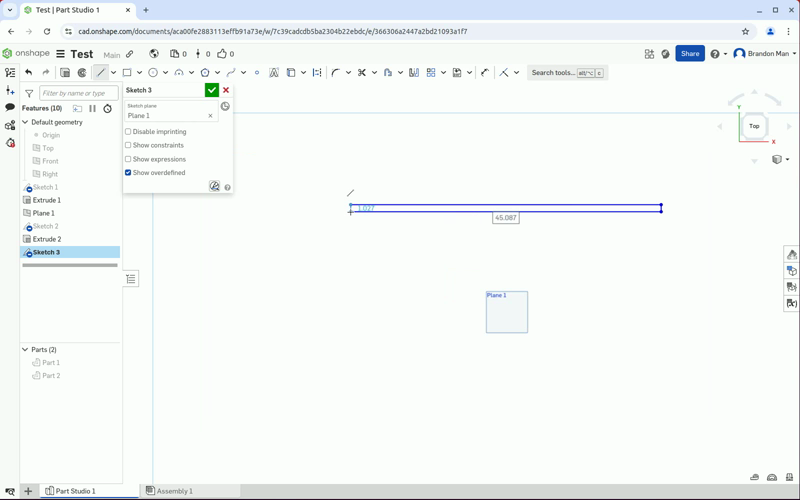
scroll(6)
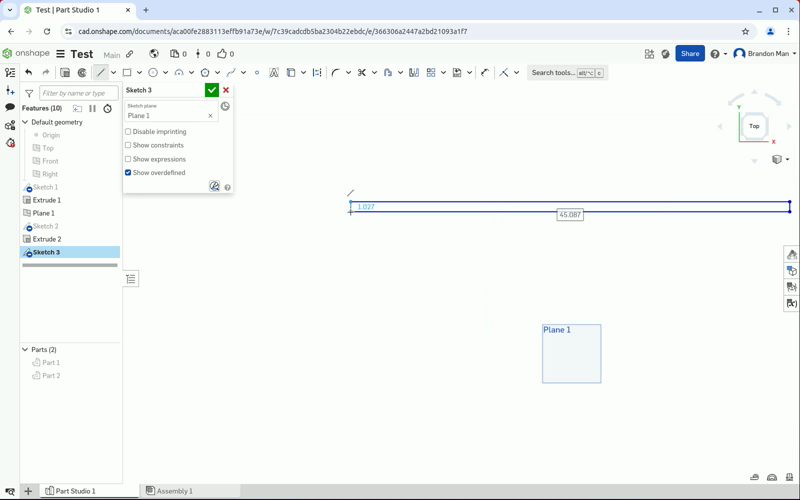
scroll(6)
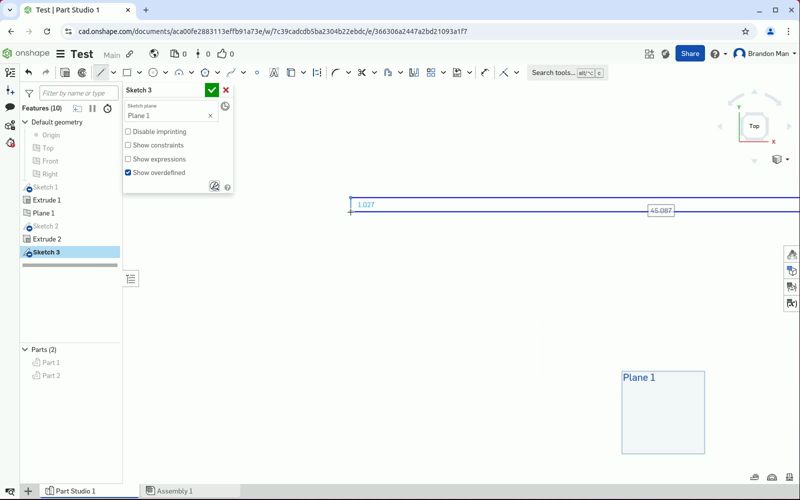
scroll(6)
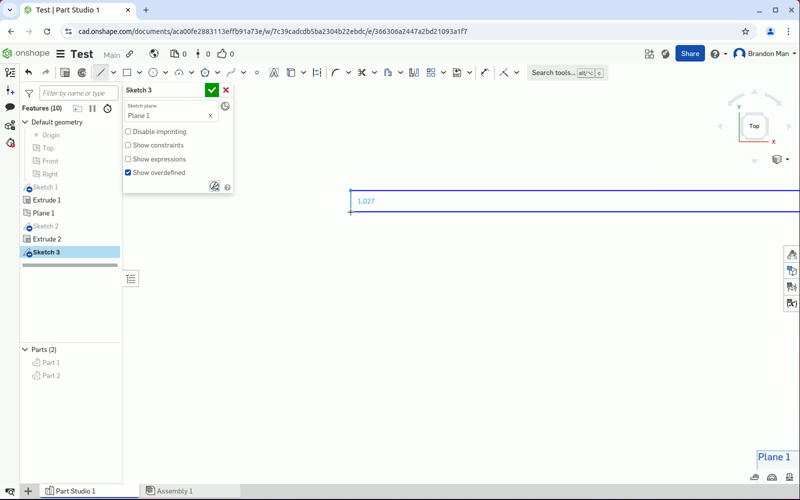
scroll(6)
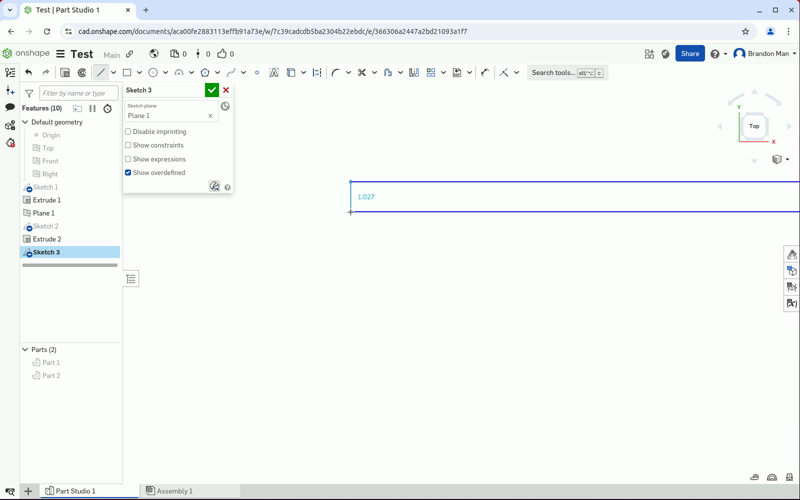
scroll(6)
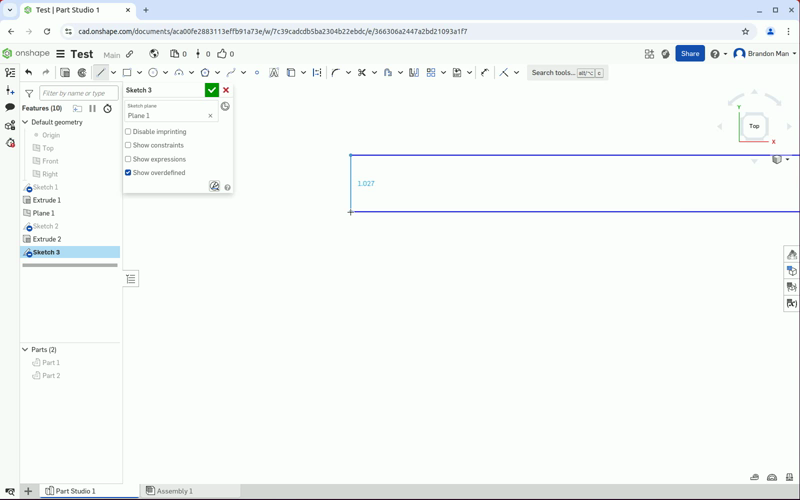
key_up(shift)
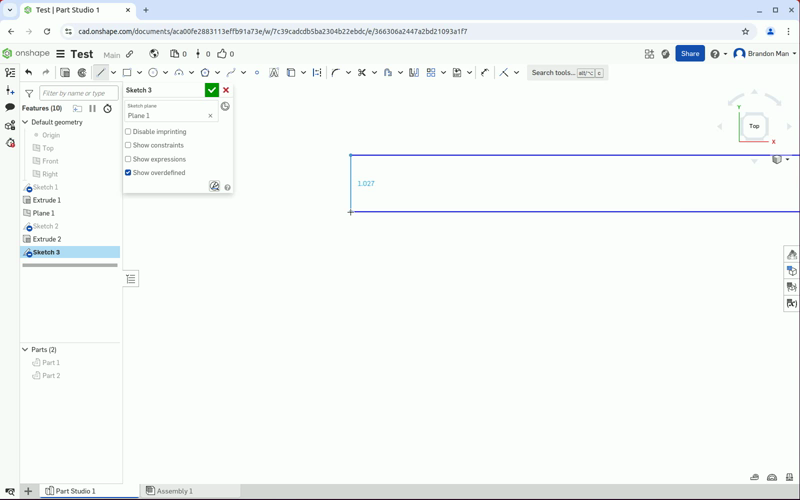
click(350, 211)
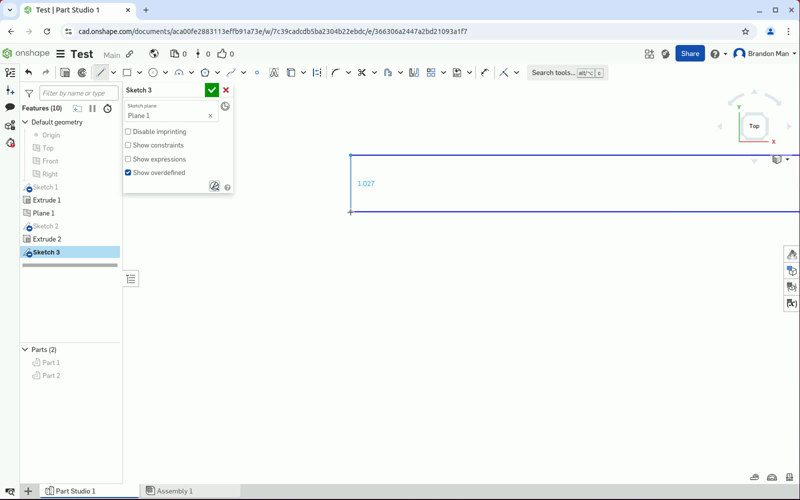
scroll(-6)
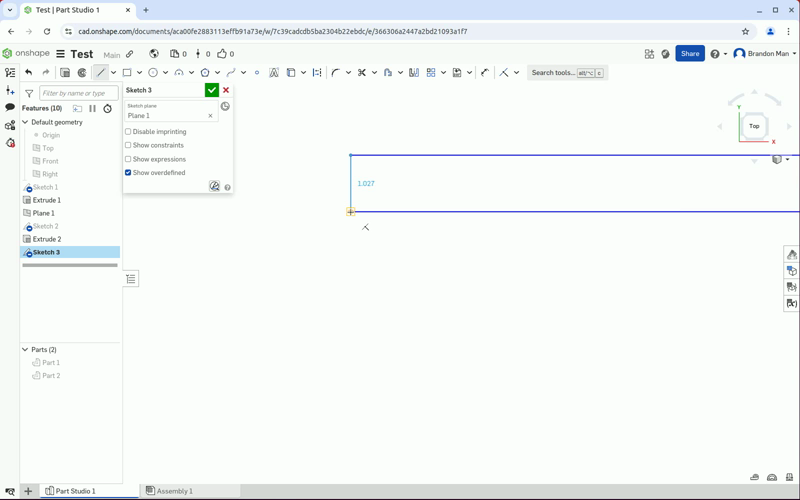
scroll(-6)
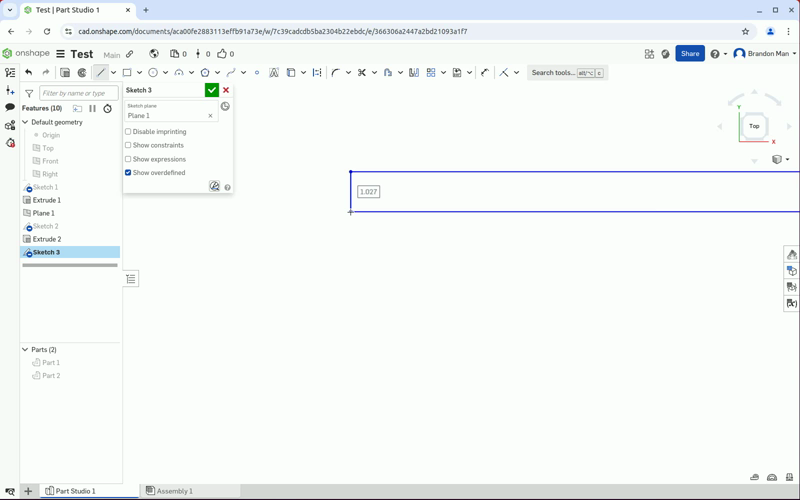
scroll(-6)
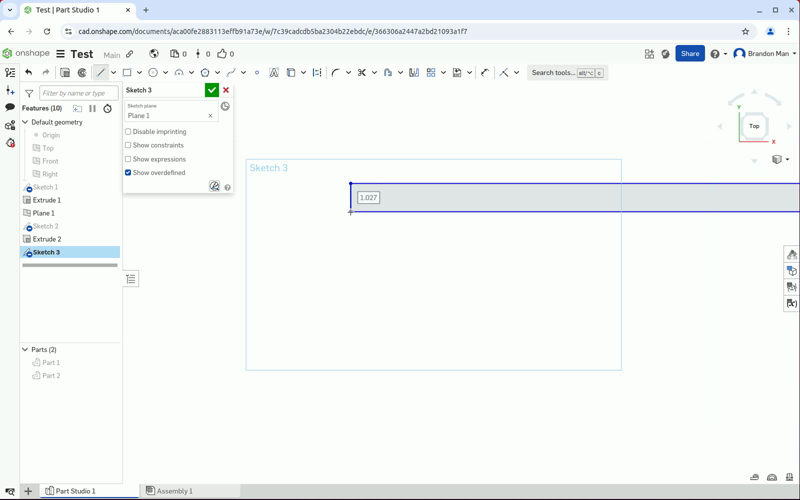
scroll(-6)
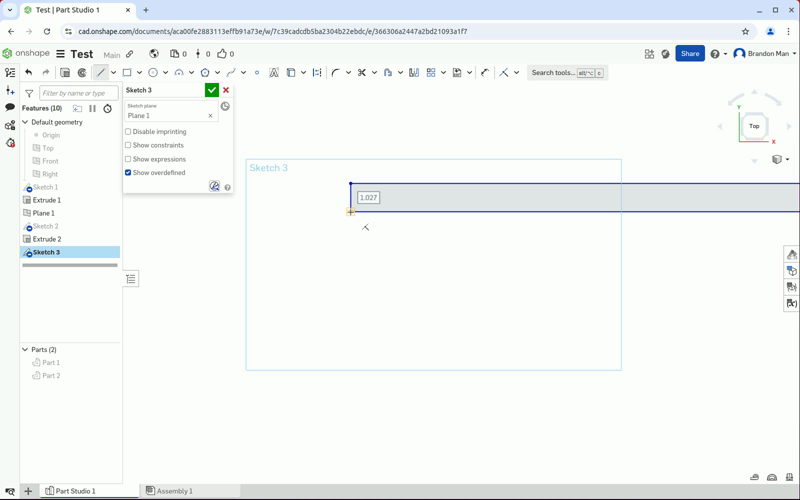
scroll(-6)
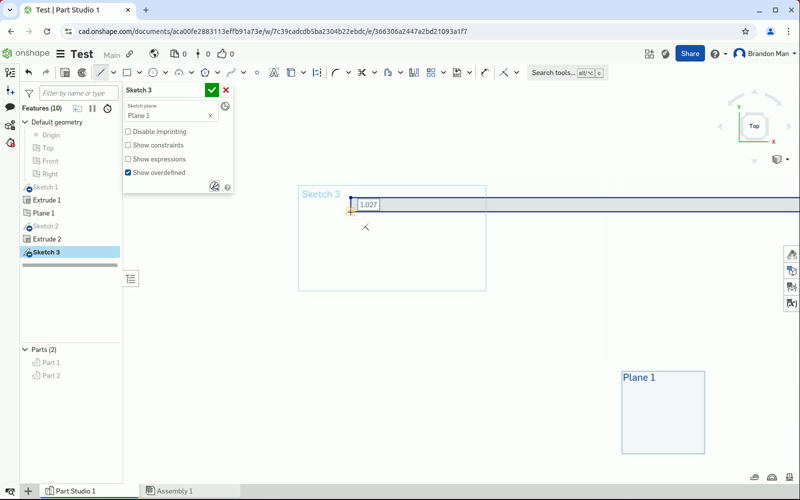
scroll(-6)
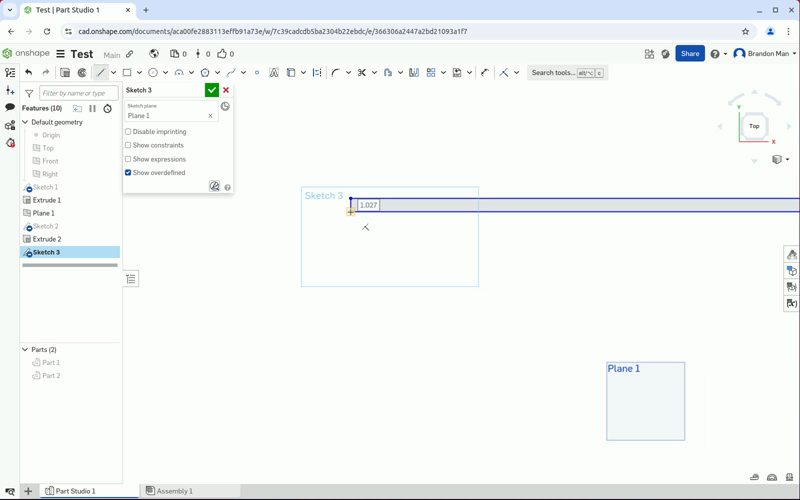
scroll(-6)
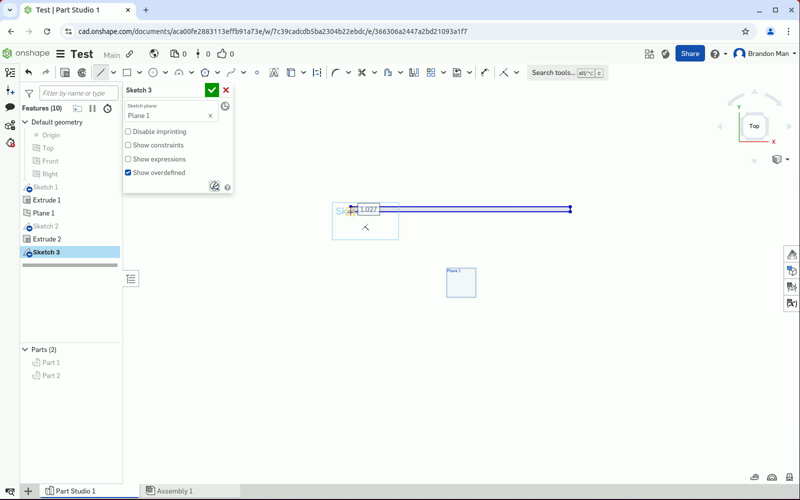
key(esc)
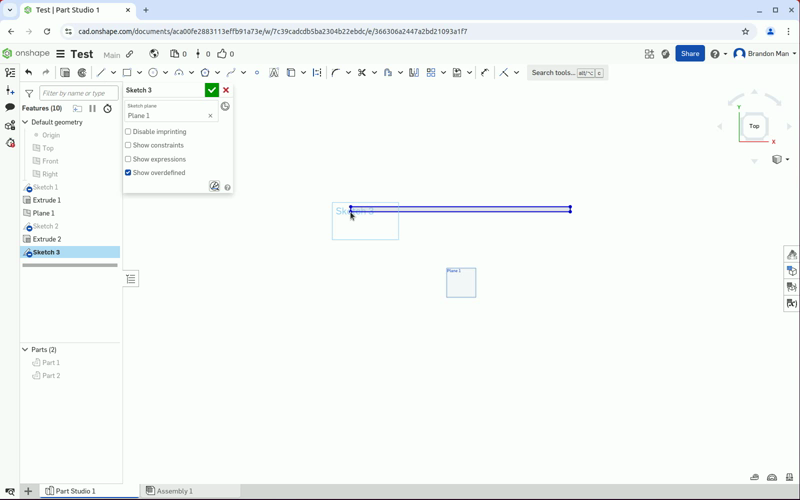
mouse_move(360, 208)
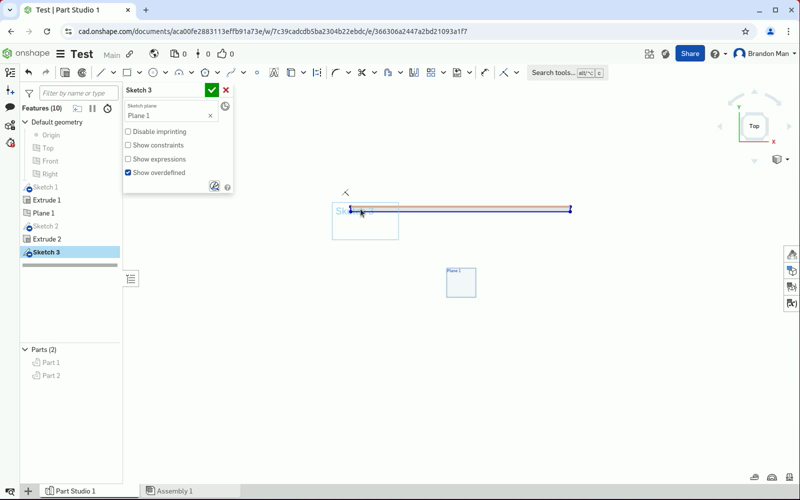
scroll(6)
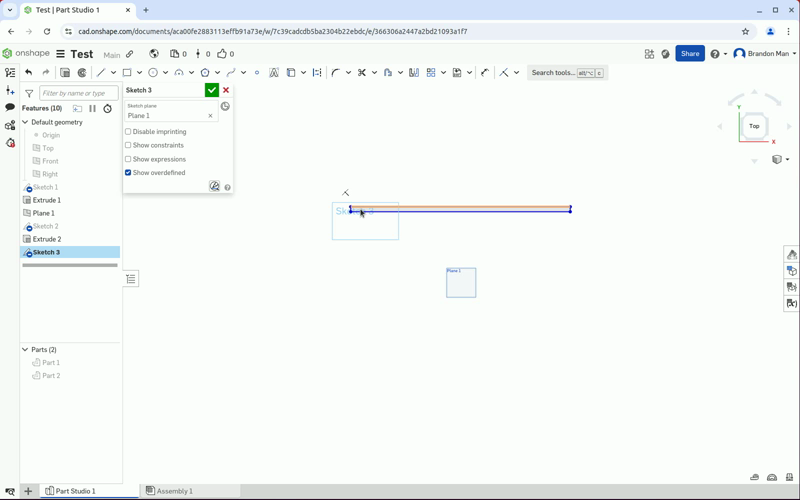
scroll(6)
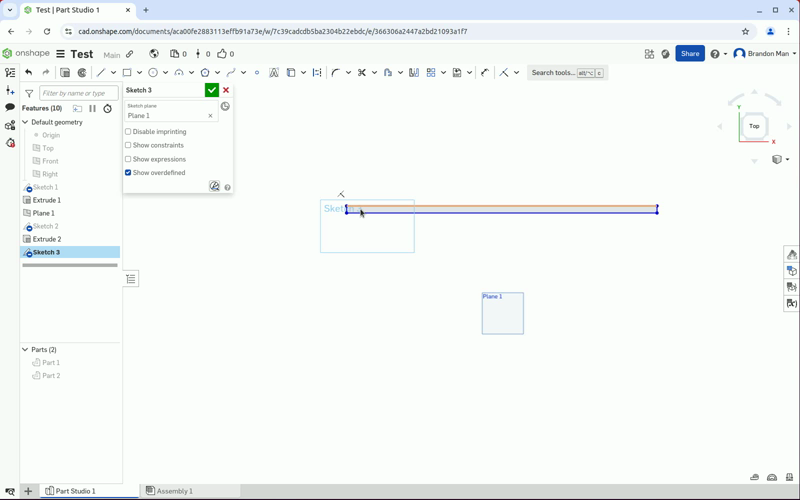
scroll(6)
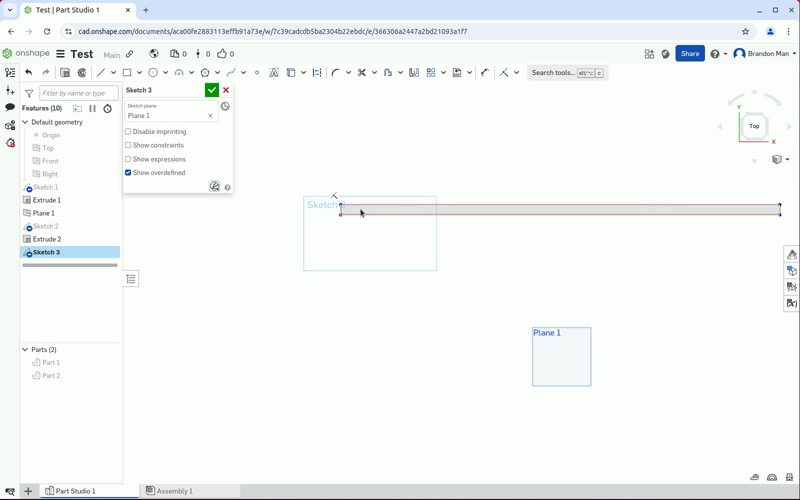
scroll(6)
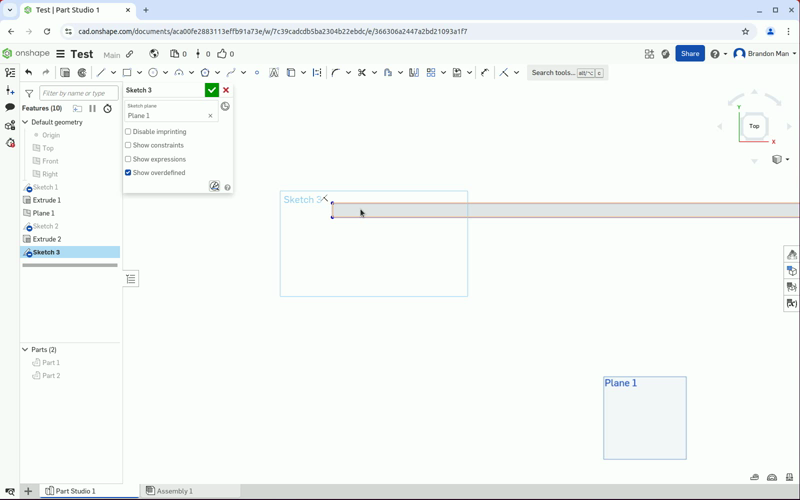
scroll(6)
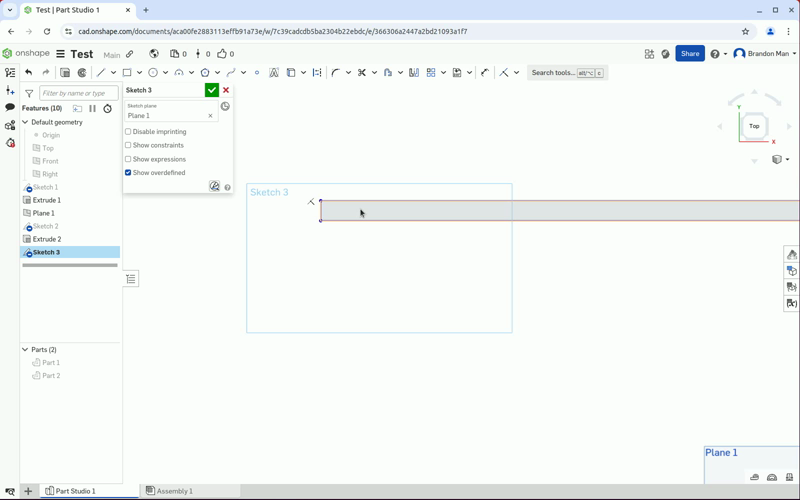
scroll(6)
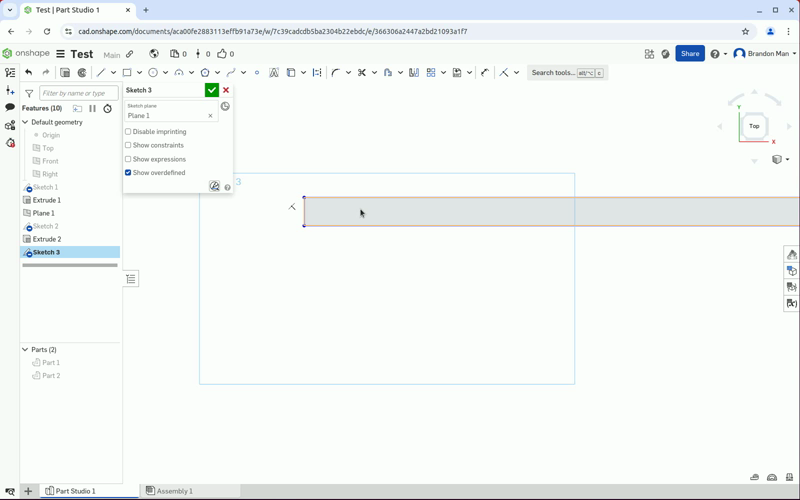
scroll(6)
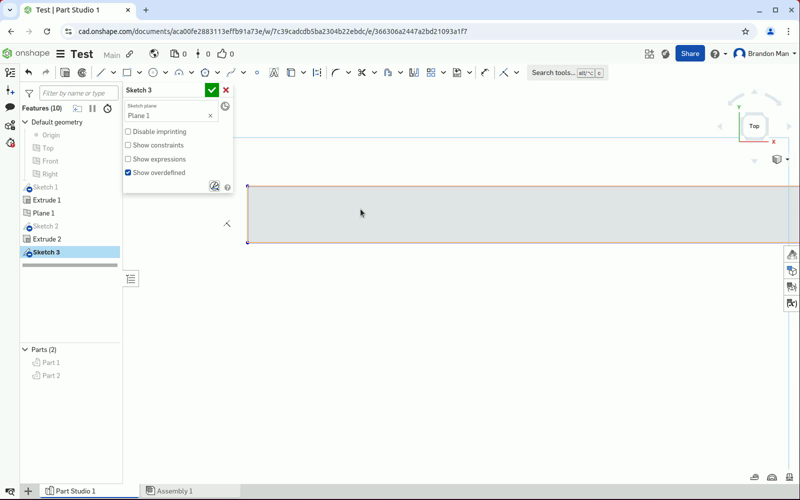
click(360, 208)
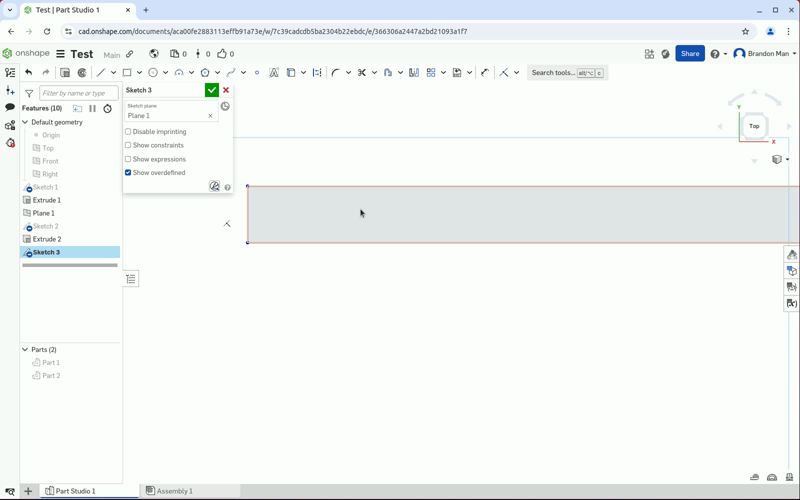
scroll(-6)
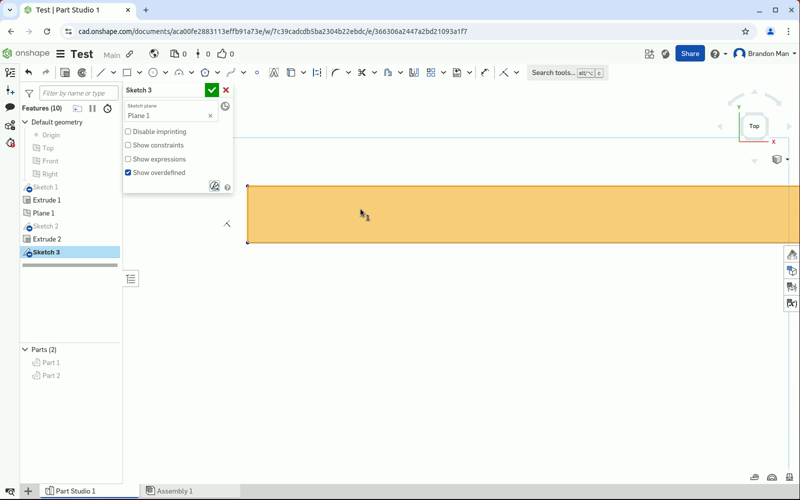
scroll(-6)
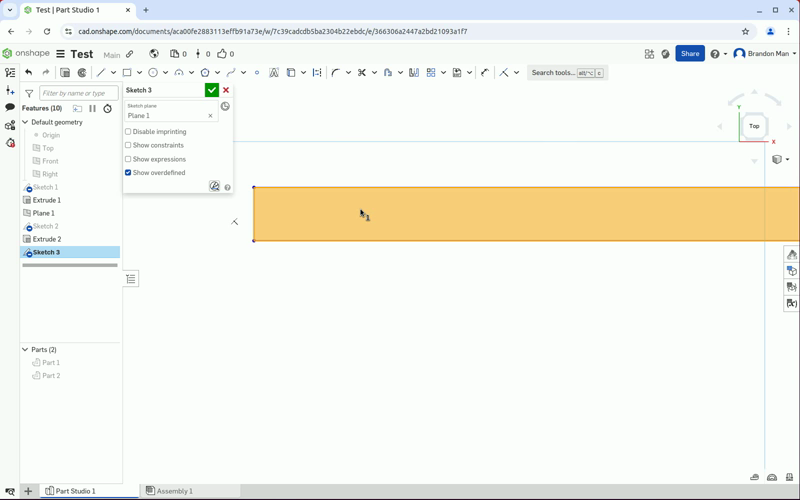
scroll(-6)
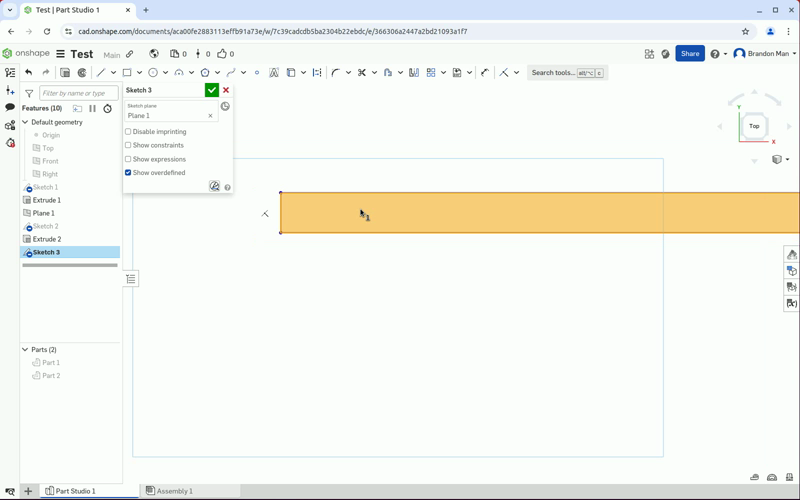
scroll(-6)
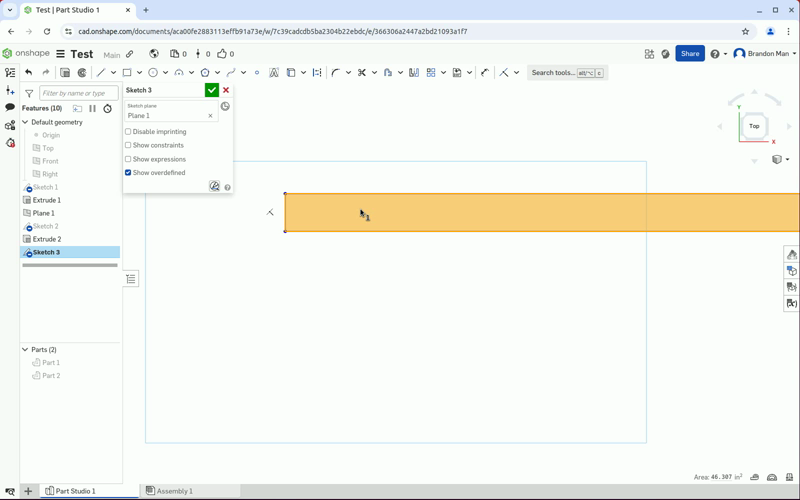
scroll(-6)
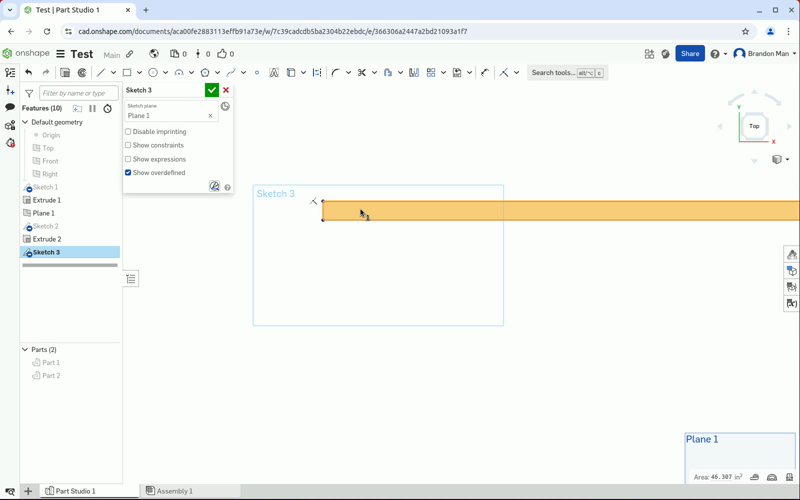
scroll(-6)
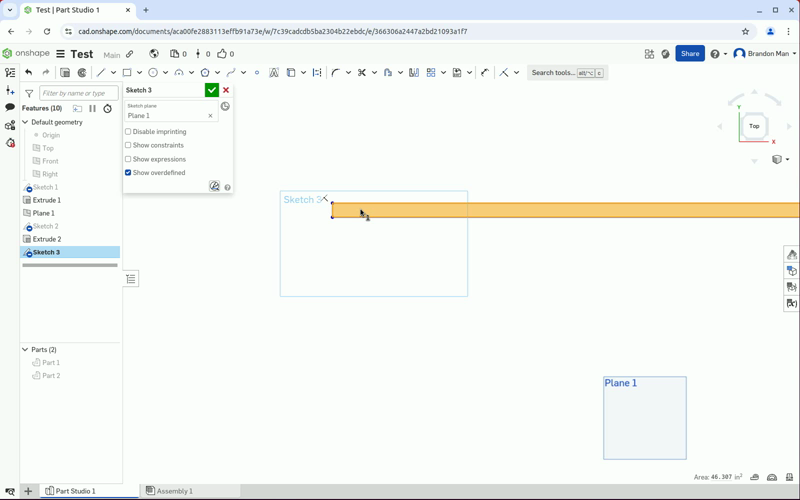
scroll(-6)
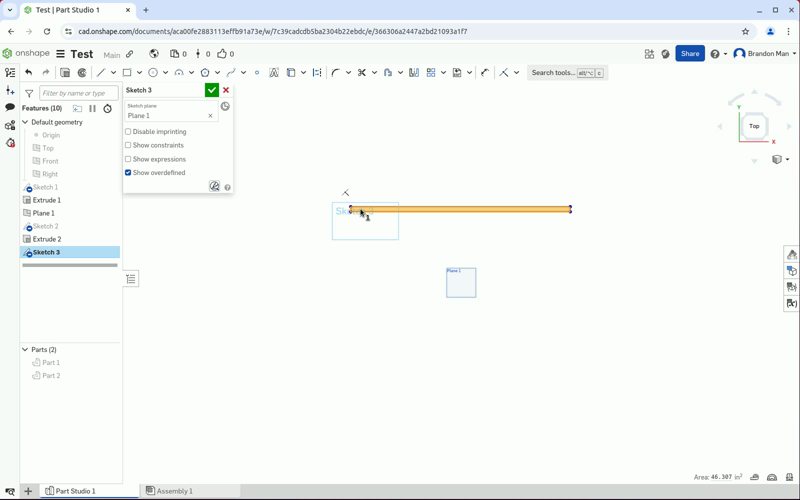
mouse_move(73, 352)
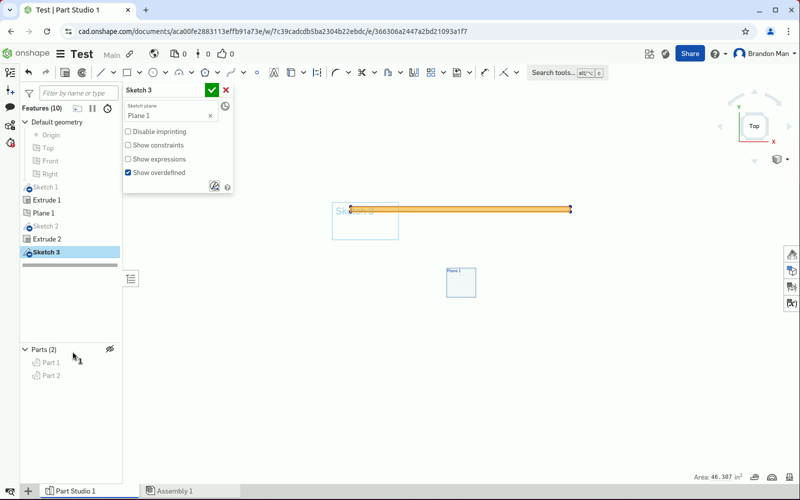
key(shift+y)
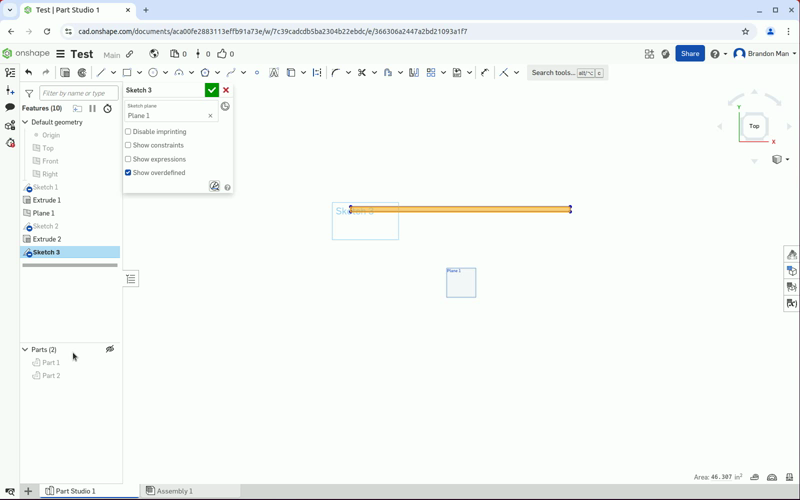
key(shift+e)
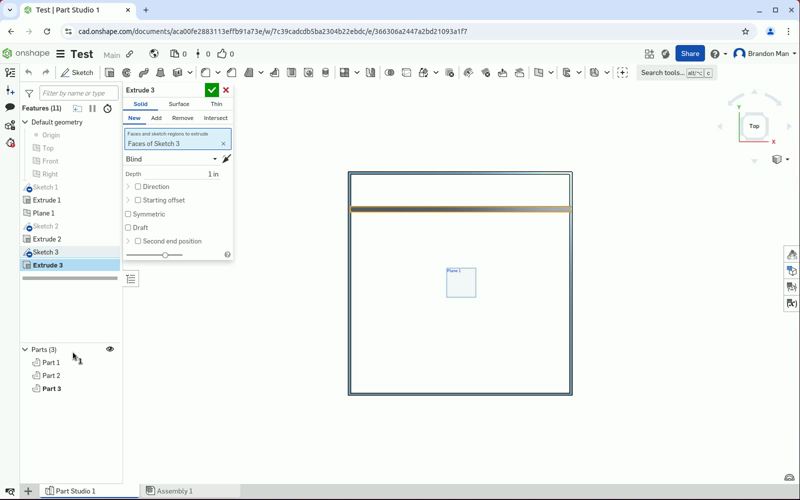
mouse_move(143, 106)
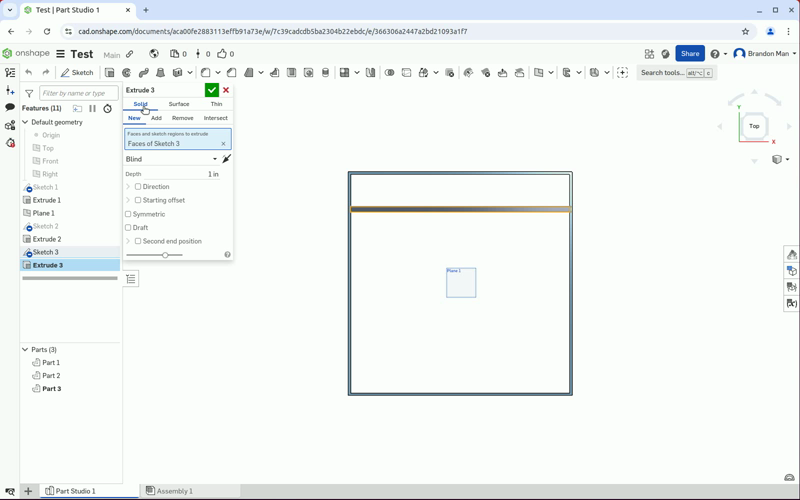
click(143, 106)
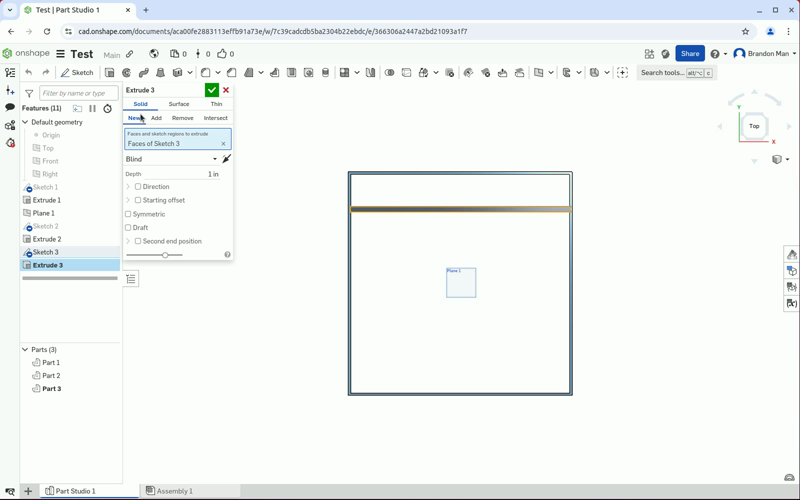
mouse_move(137, 120)
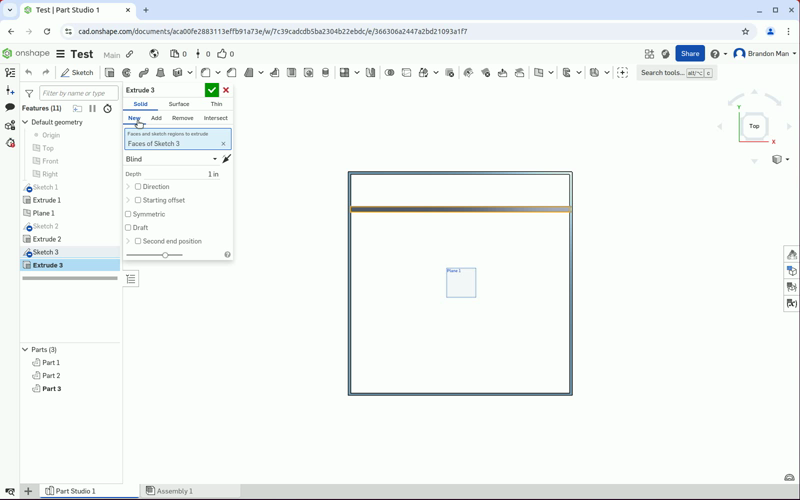
click(137, 120)
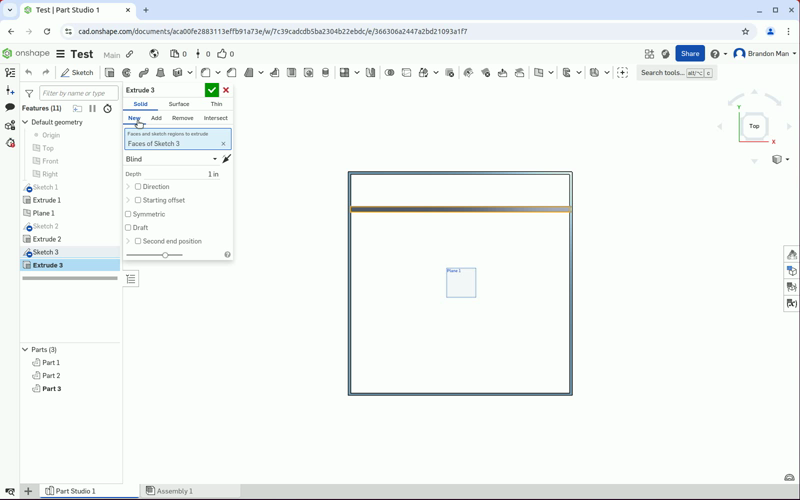
key(tab, 4)
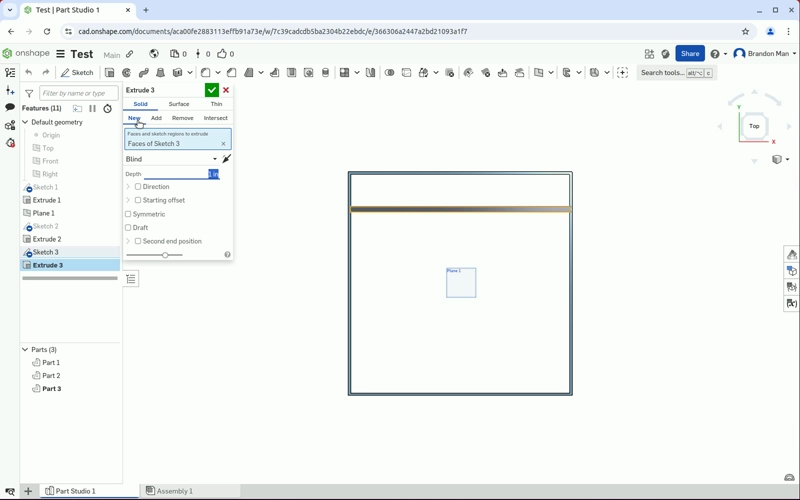
text(0.963)
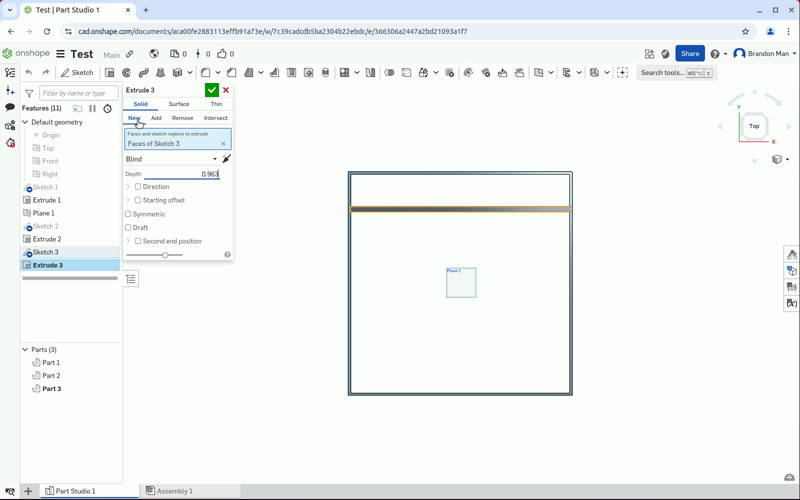
key(enter)
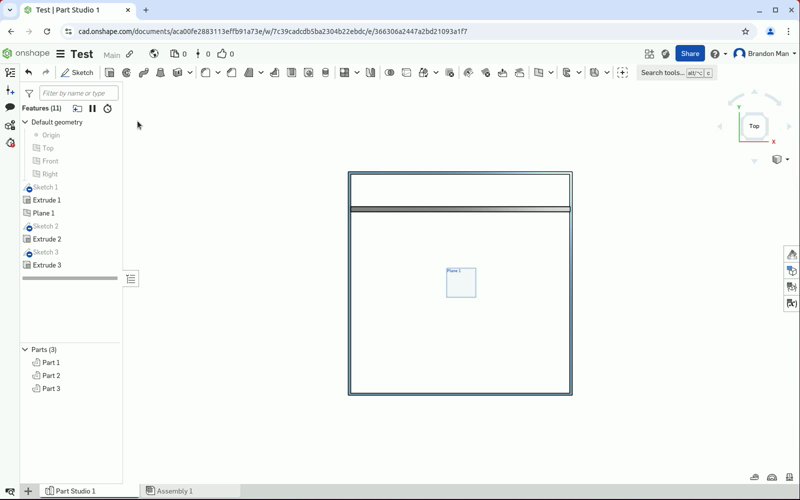
key(shift+h)
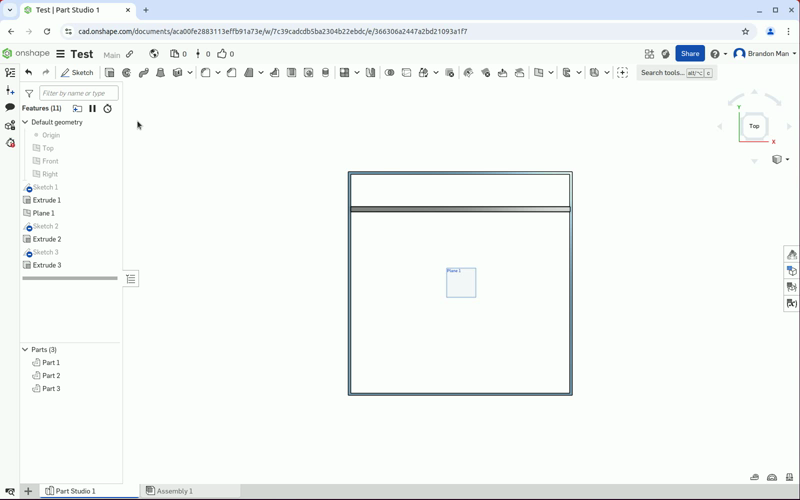
key(shift+h)
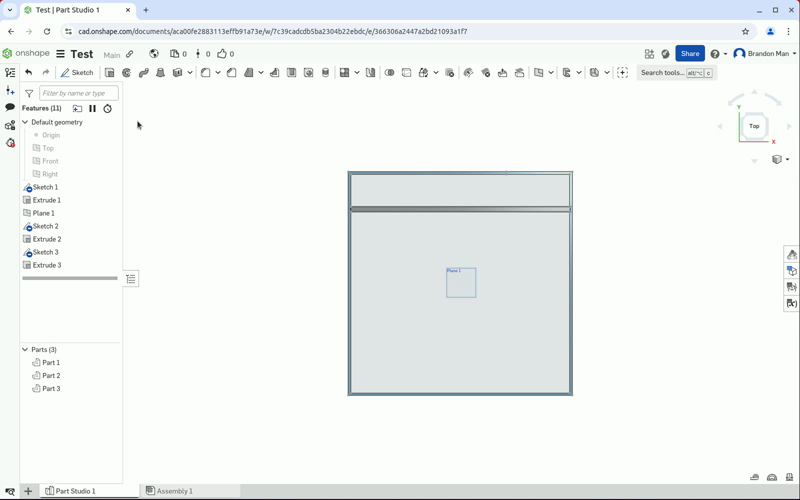
key(shift+7)
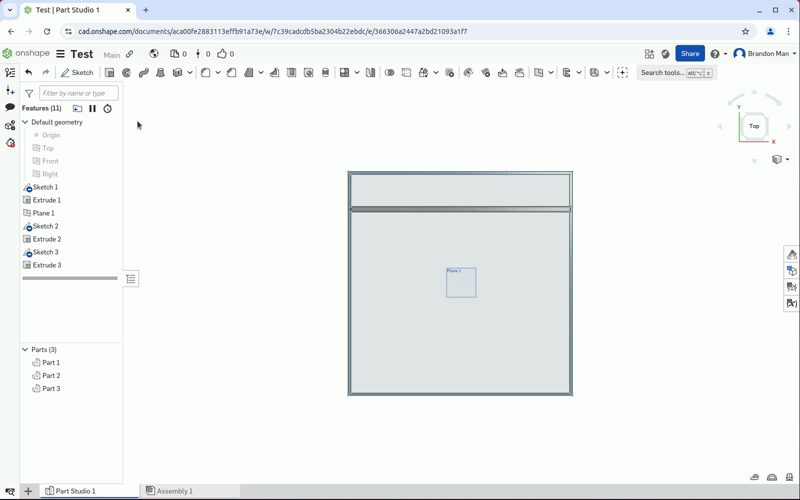
key(up, 3)
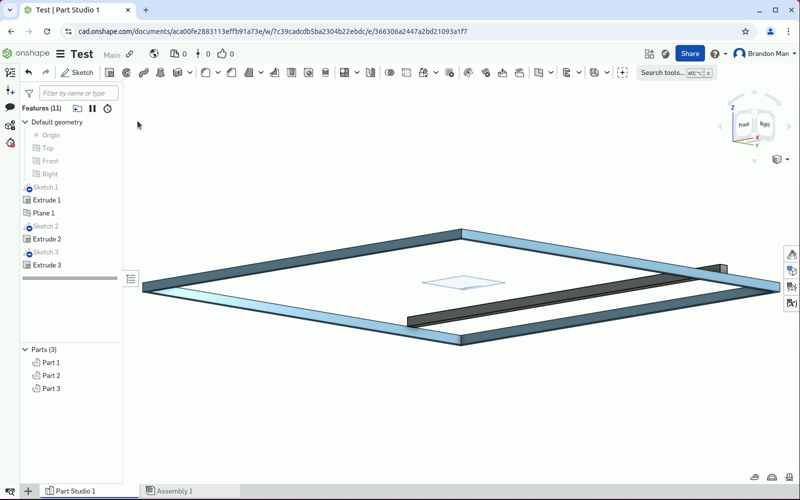
key(left, 3)
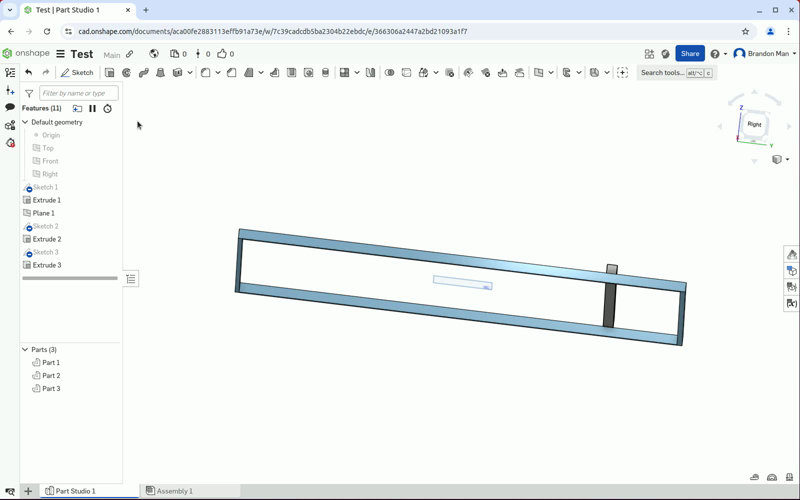
key(right, 3)
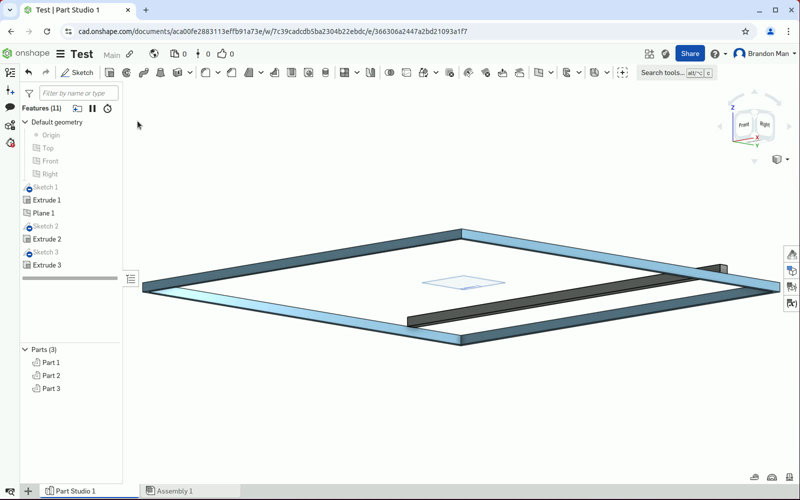
key(down, 3)
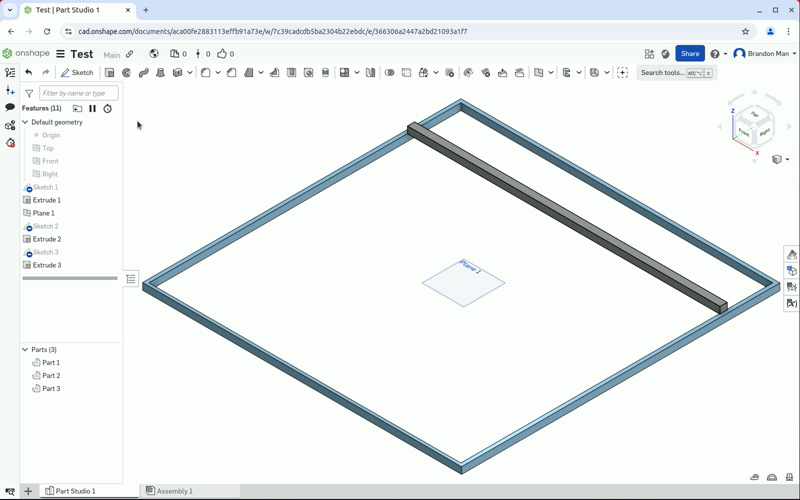
mouse_move(73, 189)
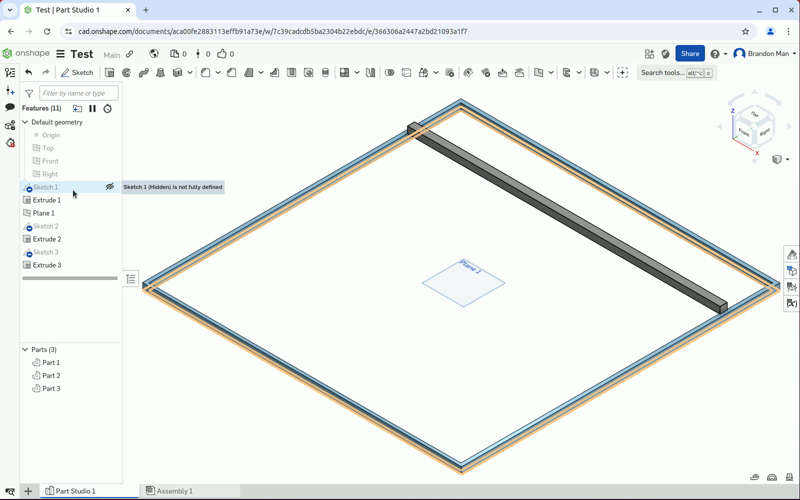
click(73, 189)